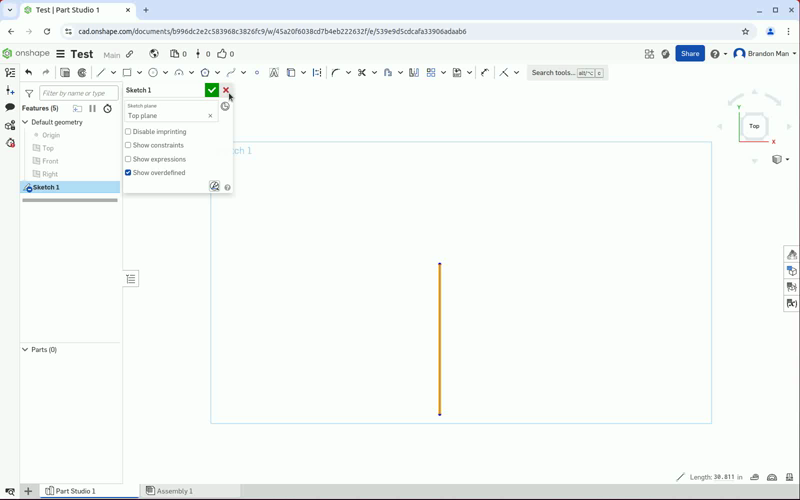
key(shift+h)
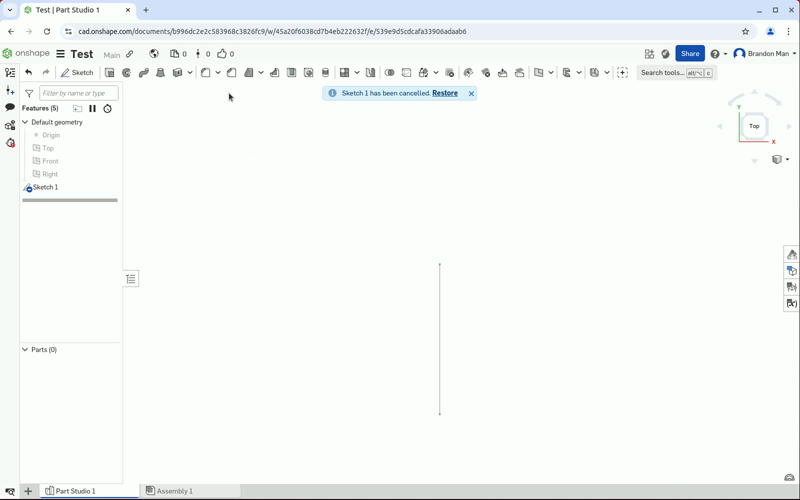
key(shift+s)
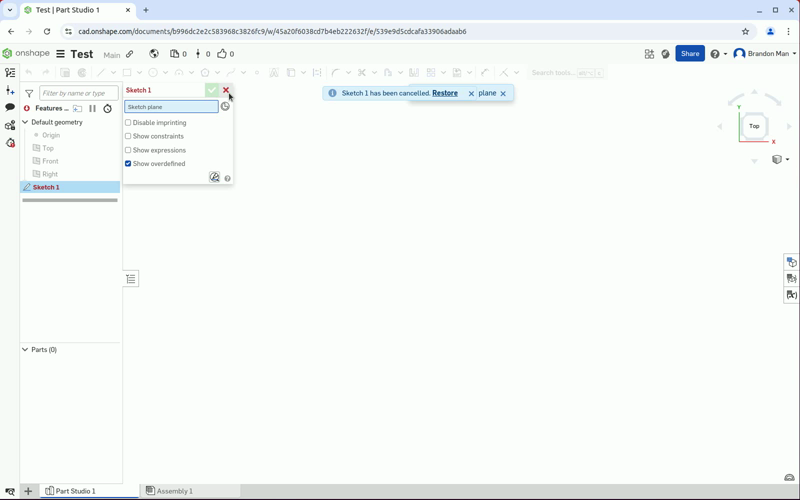
mouse_move(73, 150)
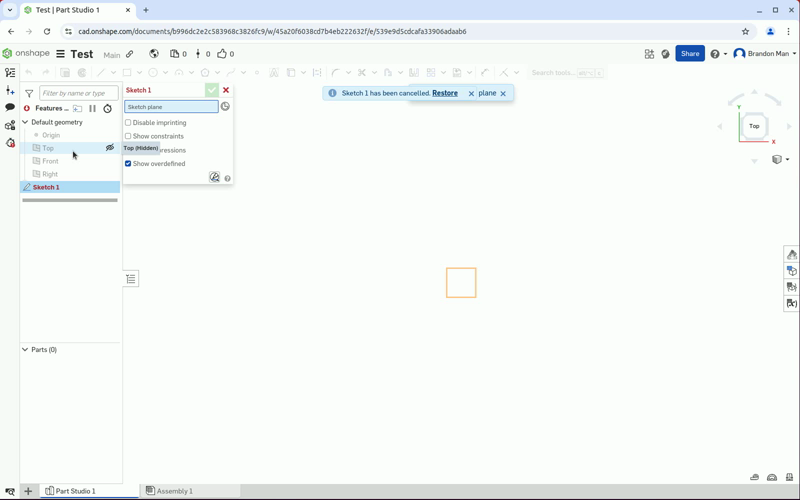
click(73, 150)
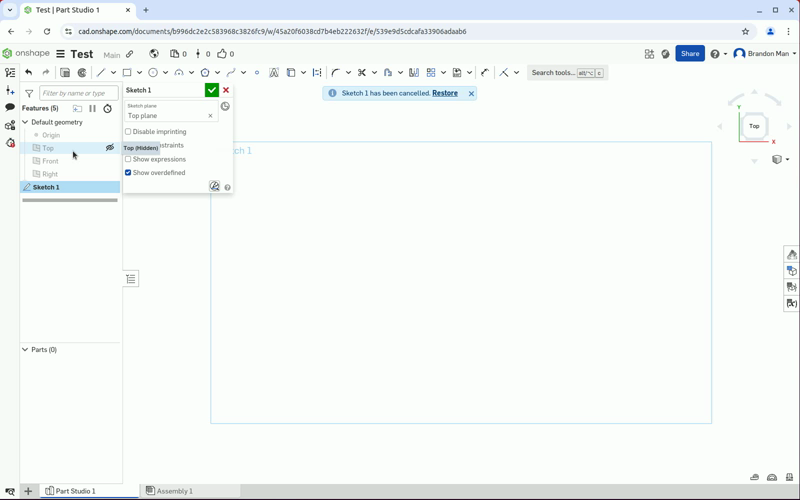
mouse_move(73, 352)
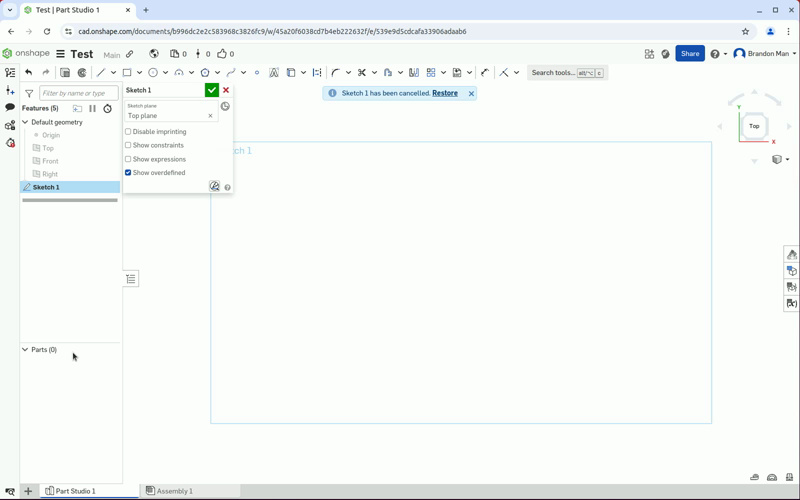
key(y)
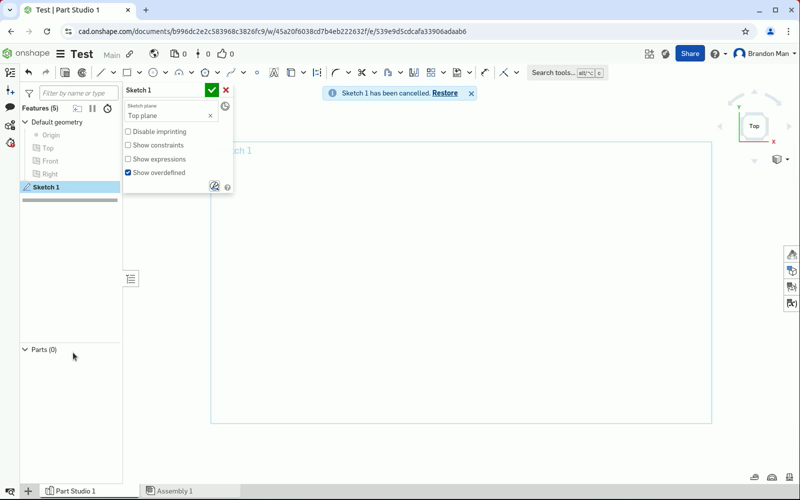
key(l)
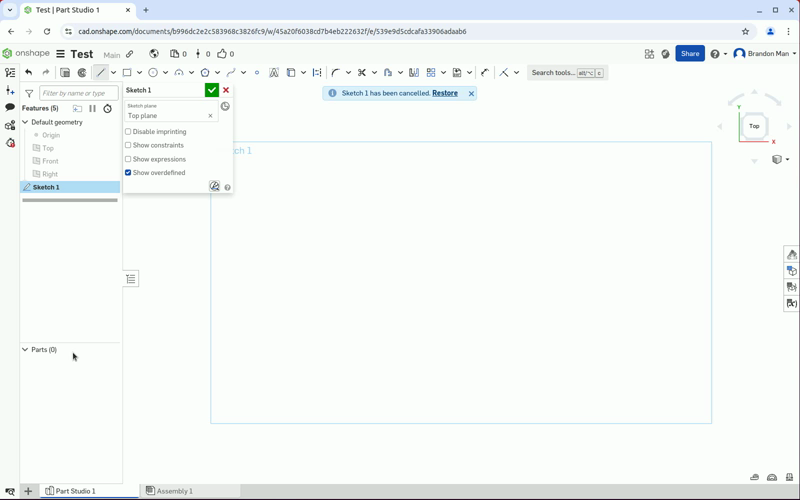
key_down(shift)
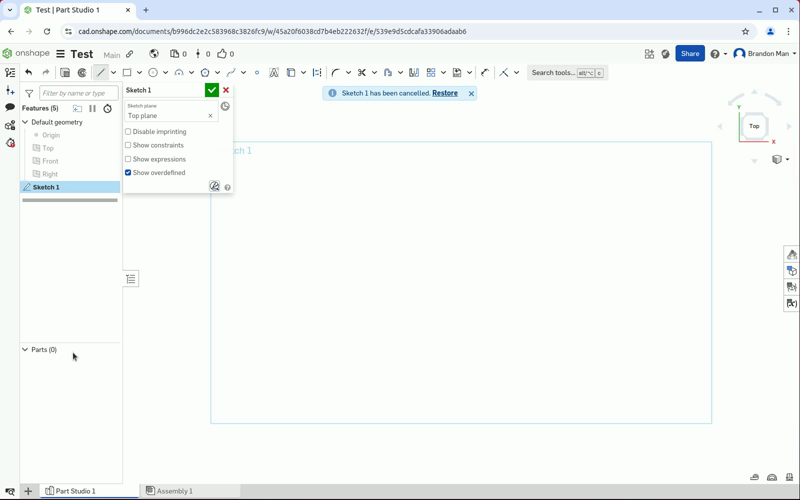
mouse_move(416, 395)
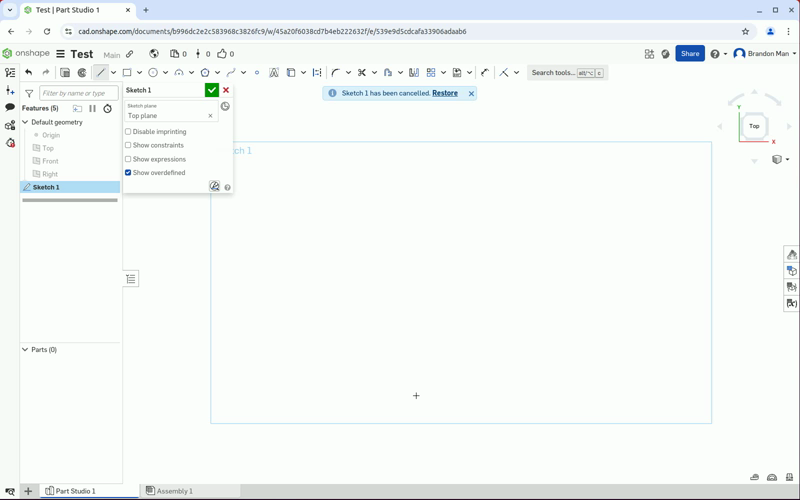
click(416, 395)
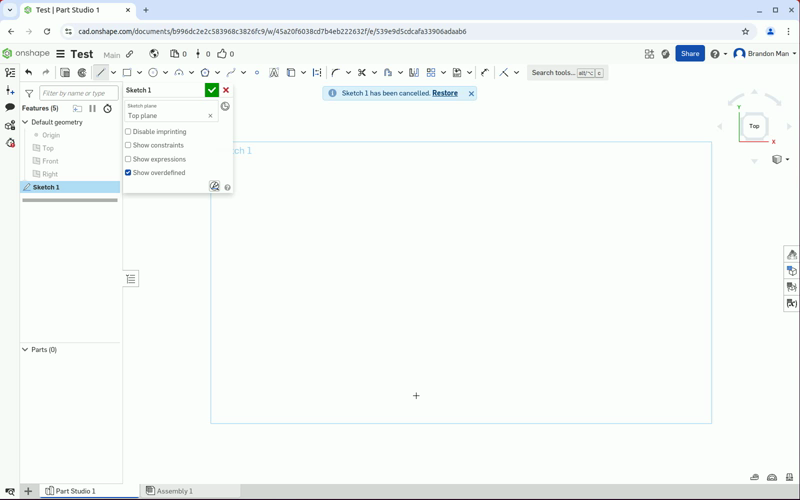
key_up(shift)
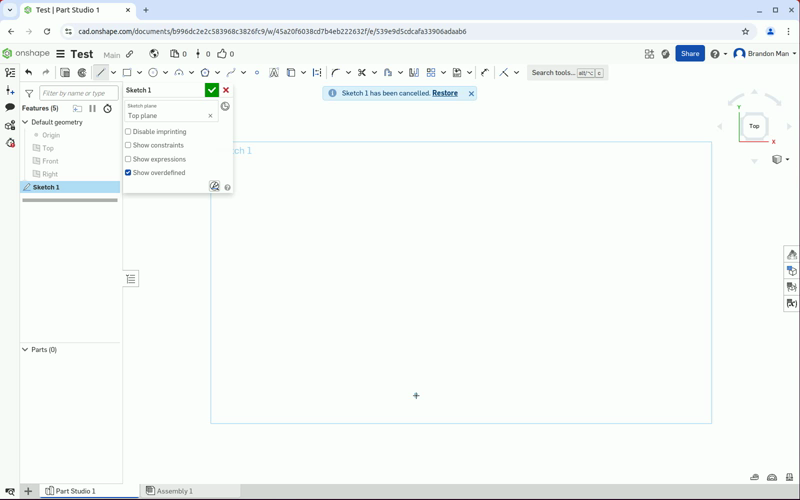
key_down(shift)
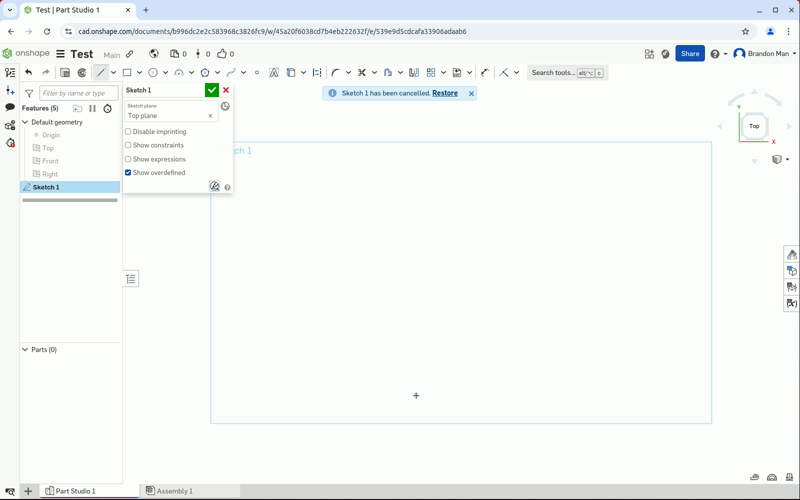
mouse_move(505, 395)
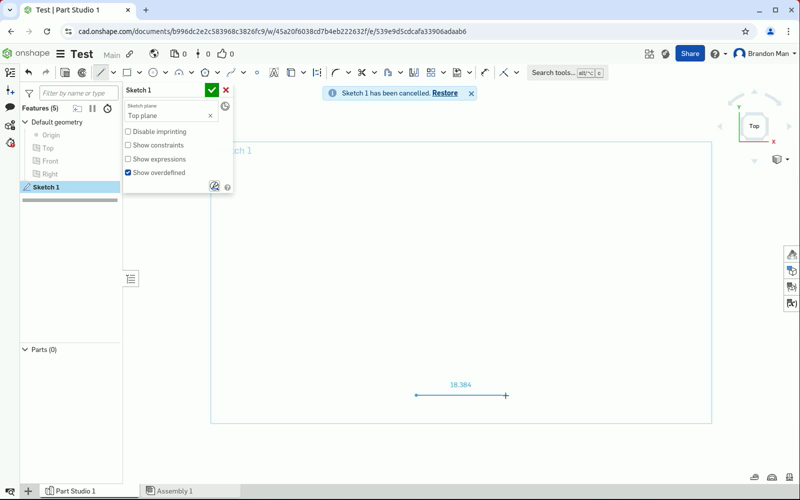
click(505, 395)
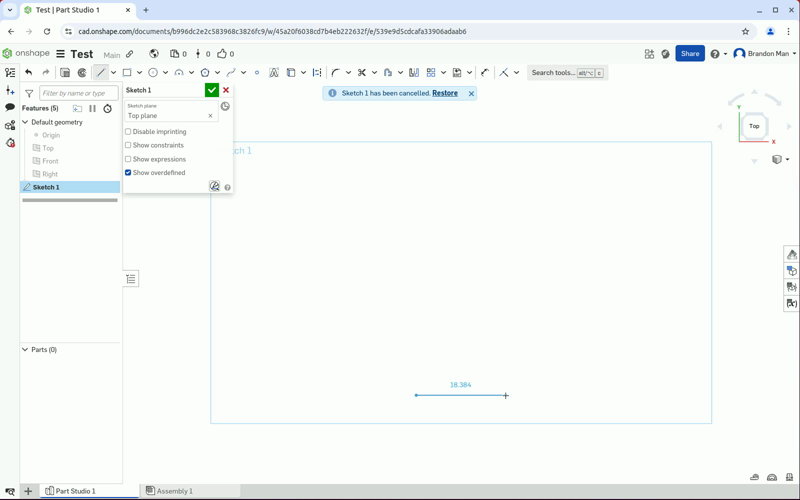
key_up(shift)
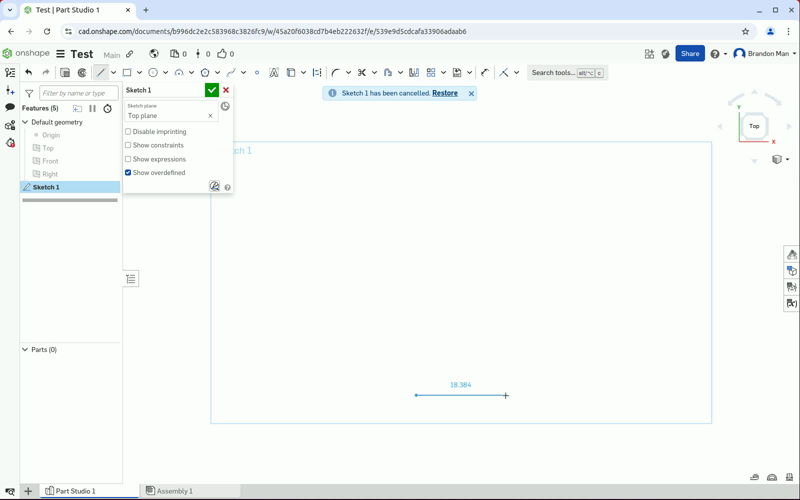
key_down(shift)
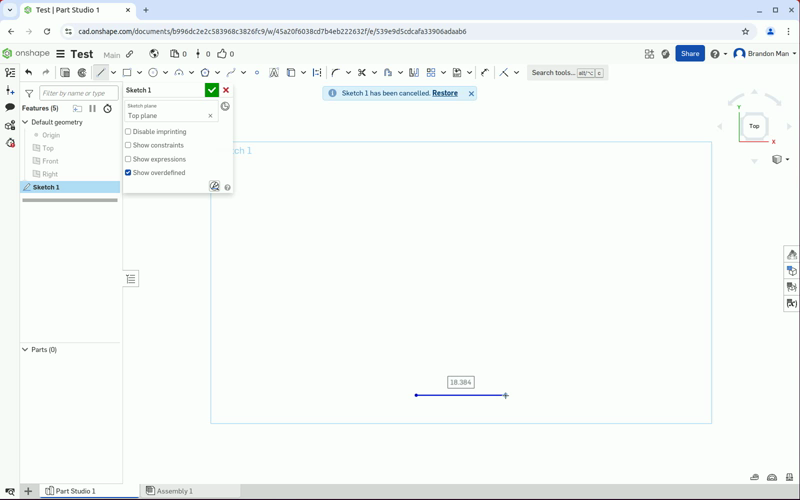
mouse_move(505, 171)
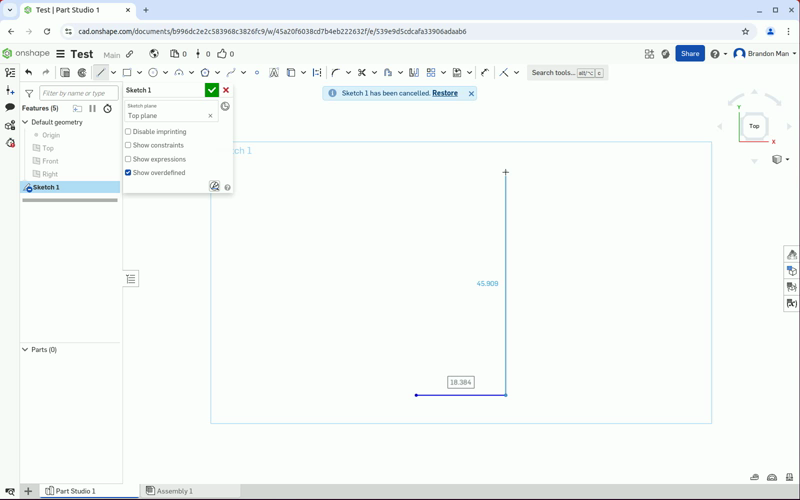
click(505, 171)
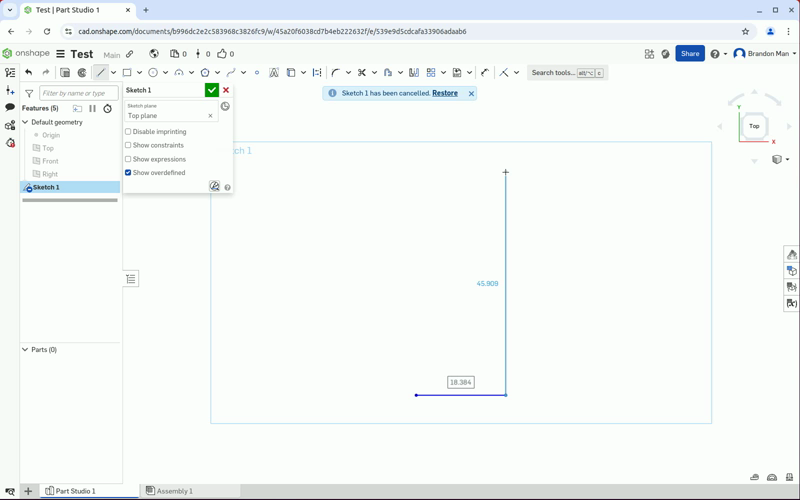
key_up(shift)
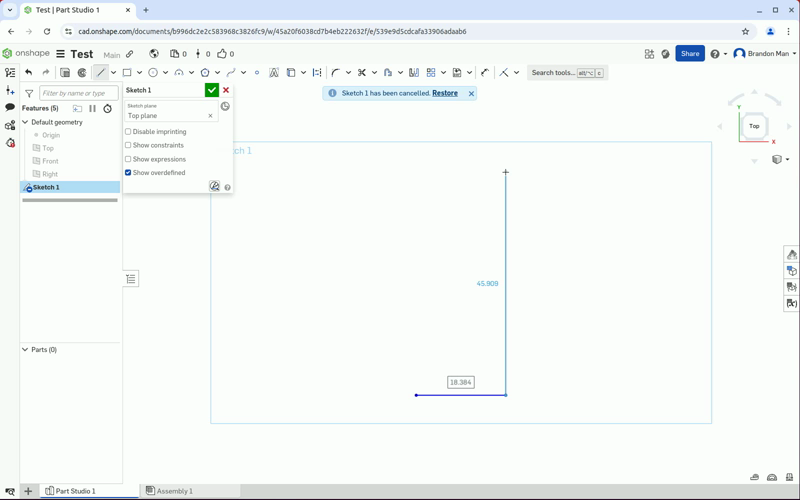
key_down(shift)
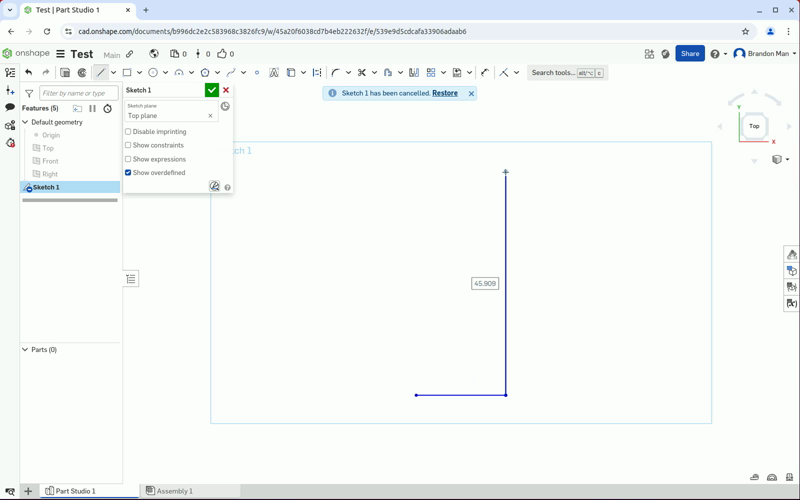
mouse_move(416, 171)
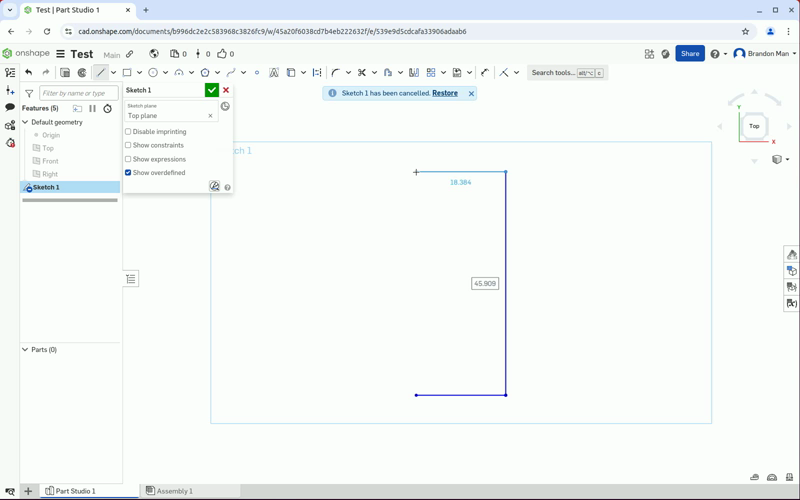
click(416, 171)
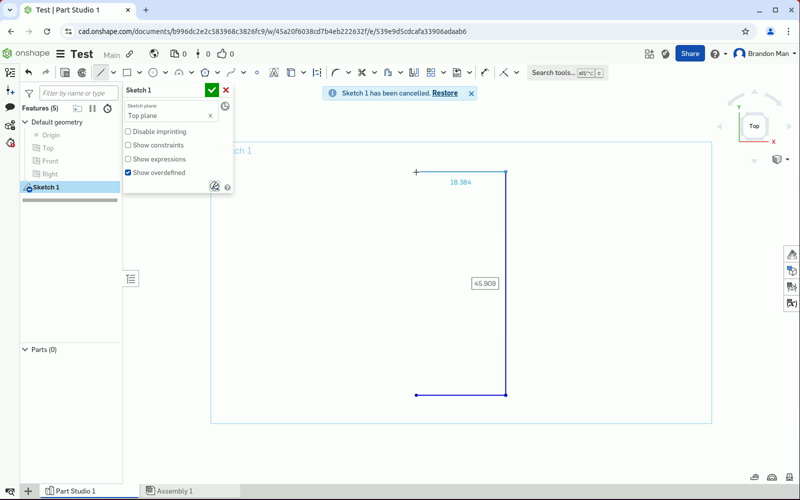
key_up(shift)
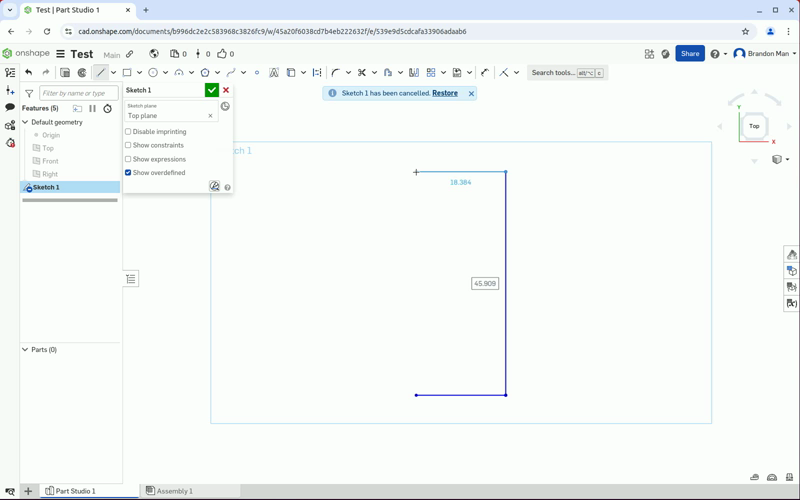
key_down(shift)
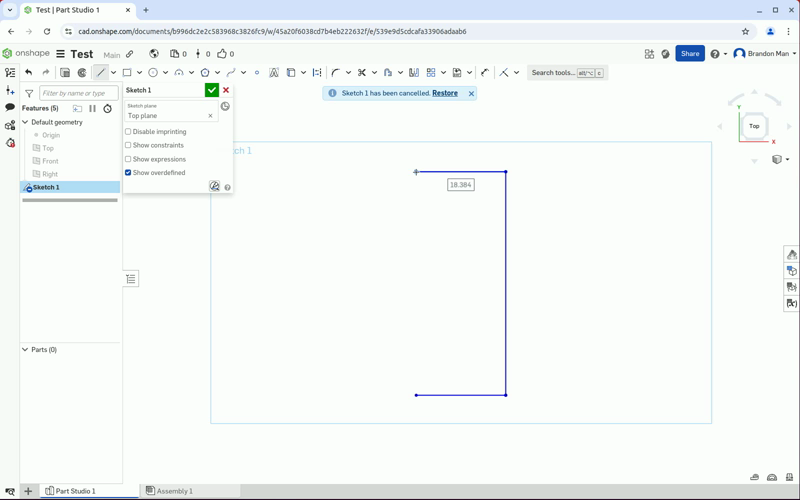
mouse_move(416, 395)
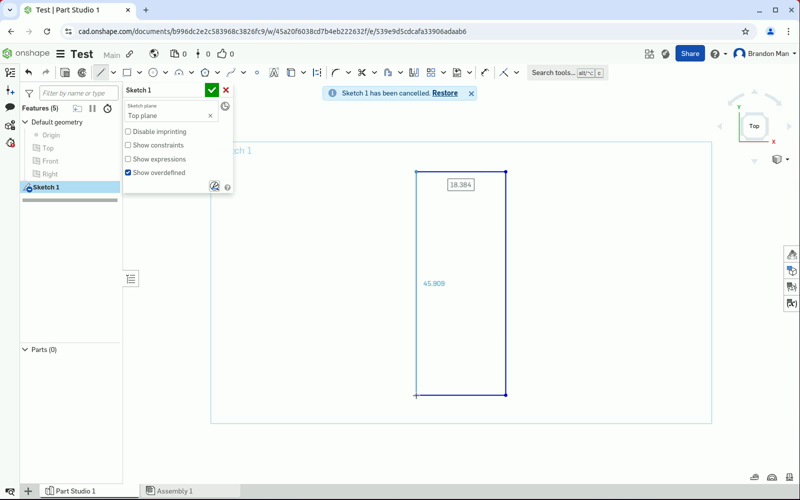
key_up(shift)
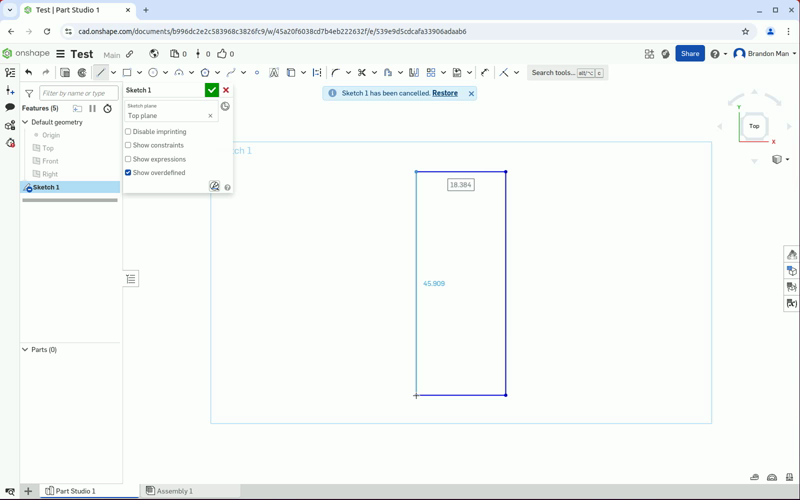
click(416, 395)
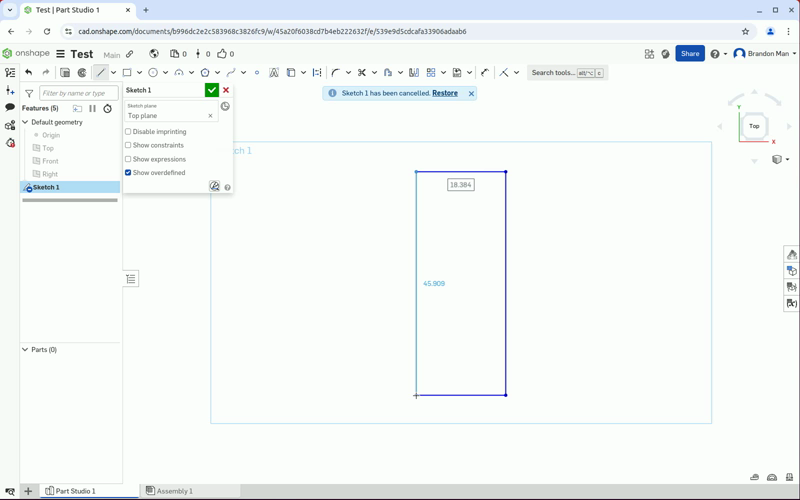
key(esc)
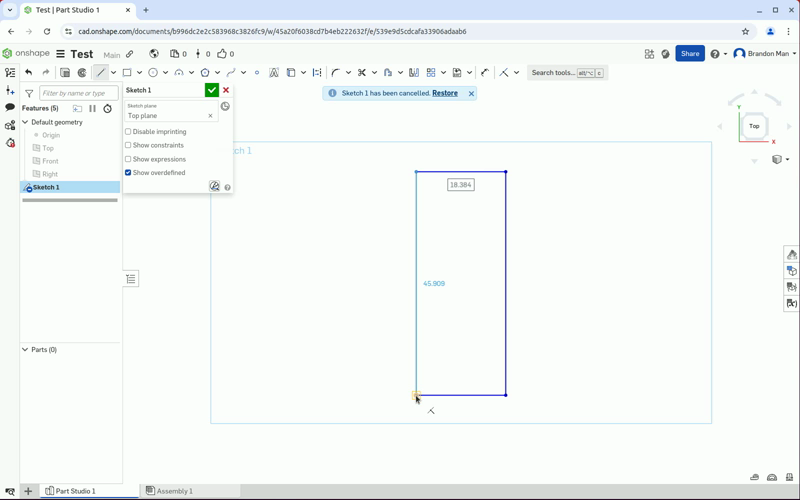
mouse_move(458, 312)
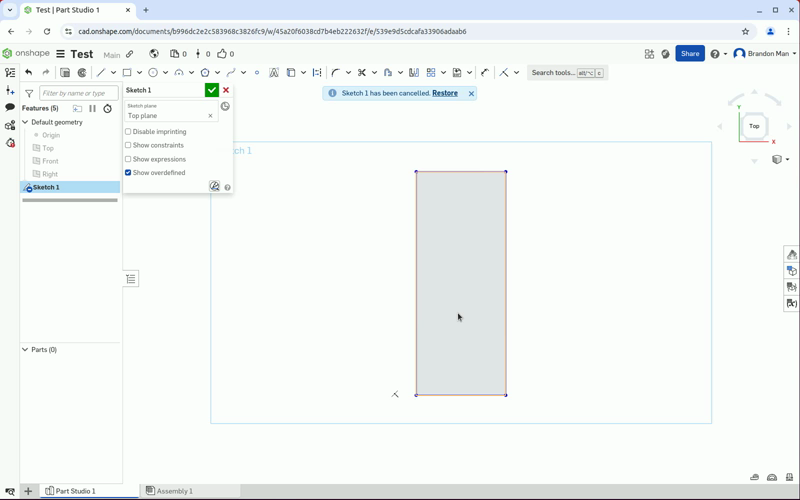
click(458, 312)
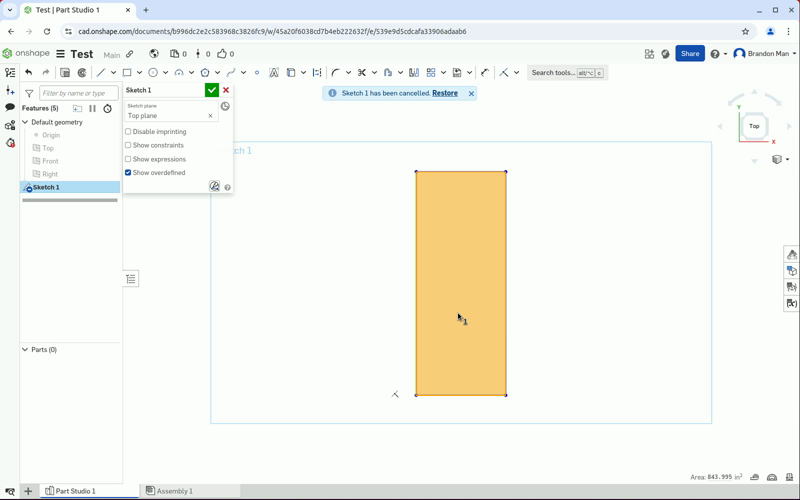
mouse_move(73, 352)
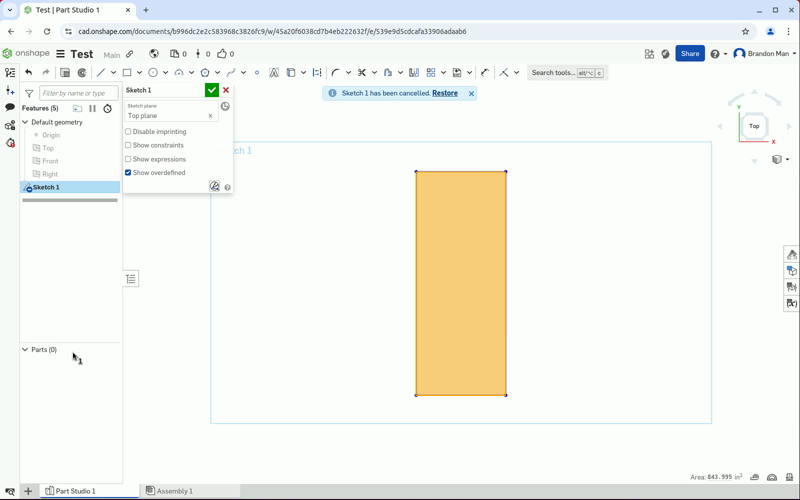
key(shift+y)
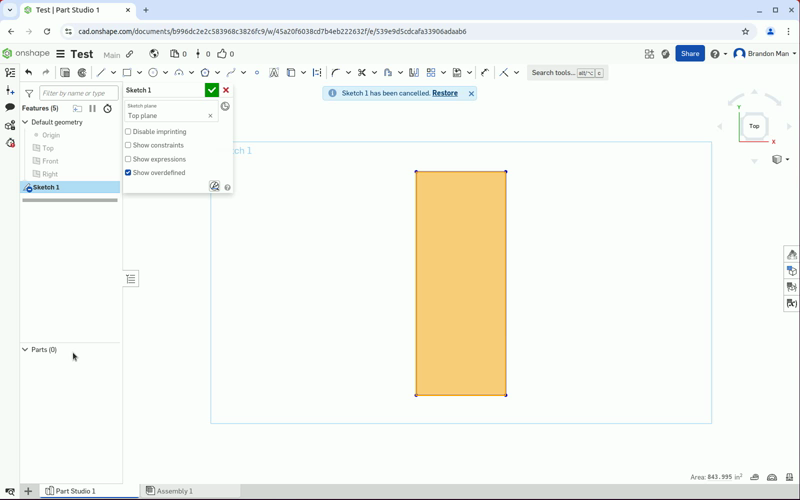
key(shift+e)
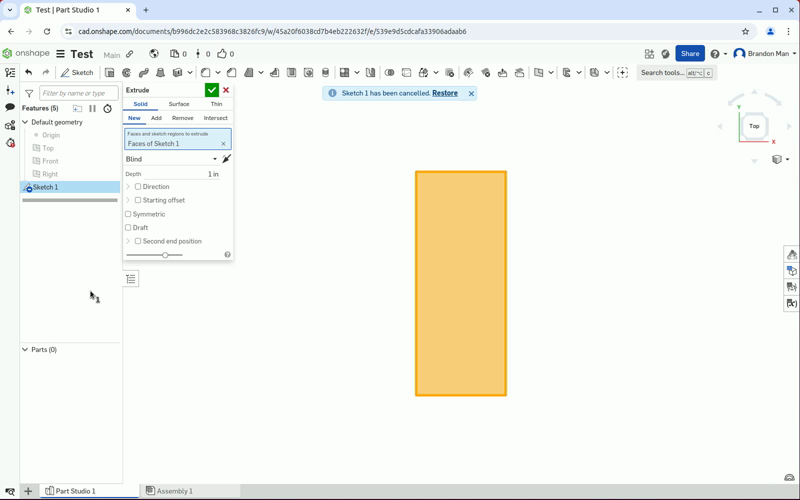
mouse_move(143, 106)
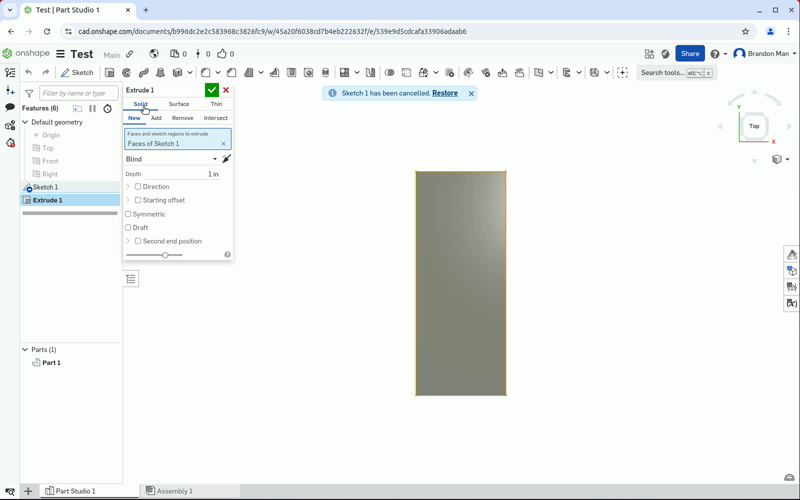
click(143, 106)
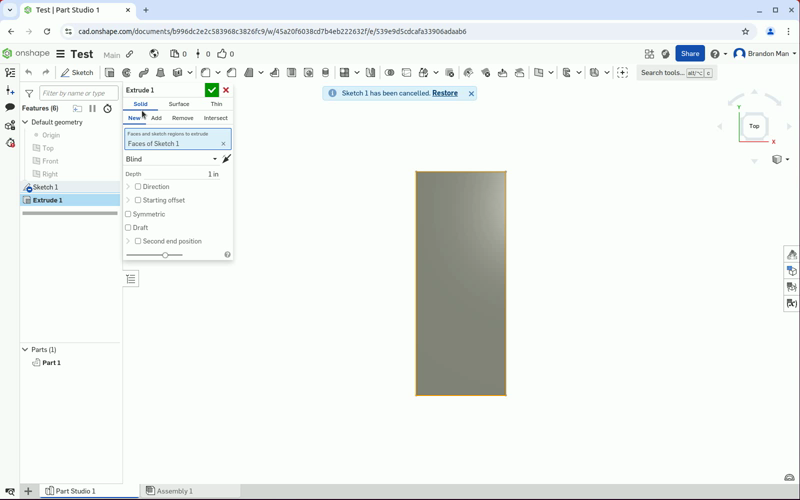
mouse_move(137, 120)
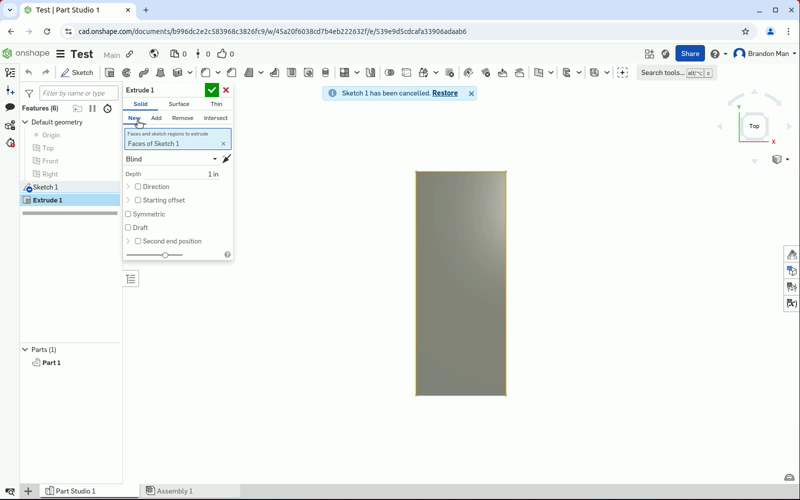
click(137, 120)
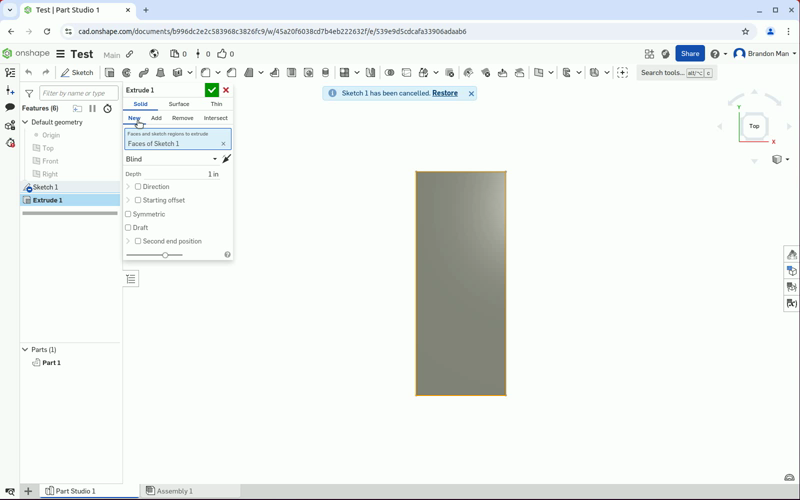
key(tab, 4)
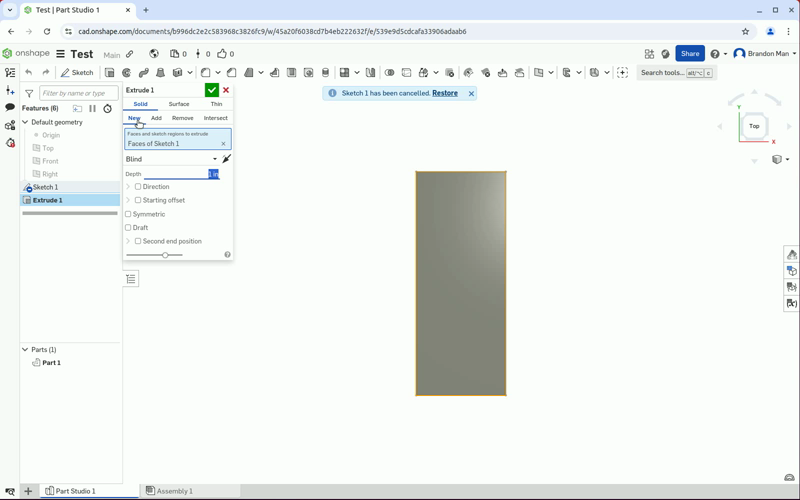
text(4.574)
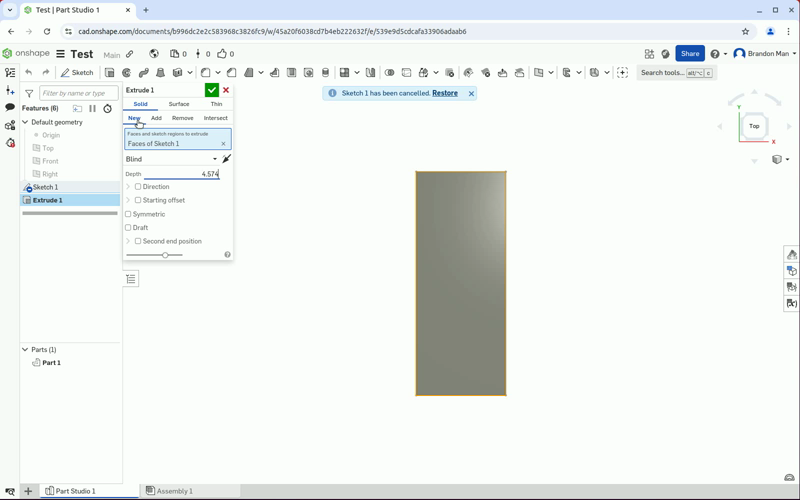
key(enter)
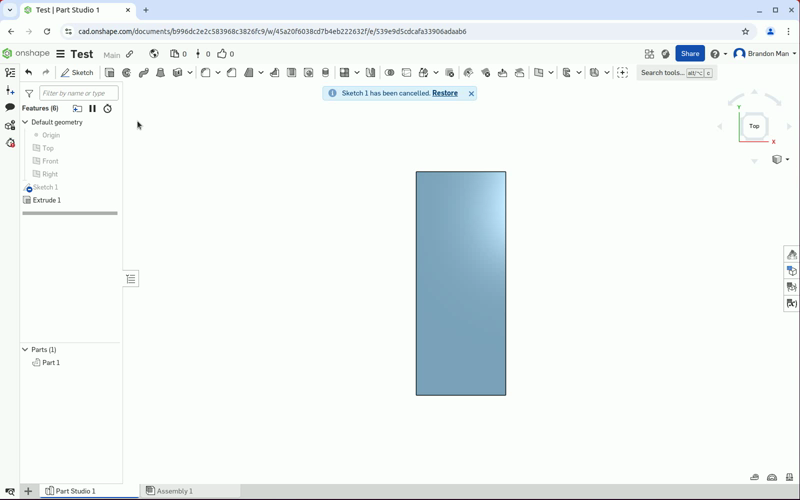
key(shift+h)
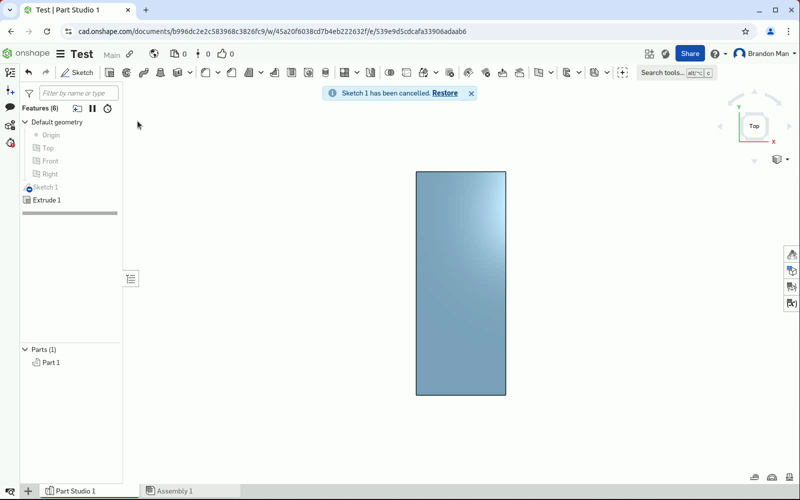
key(shift+h)
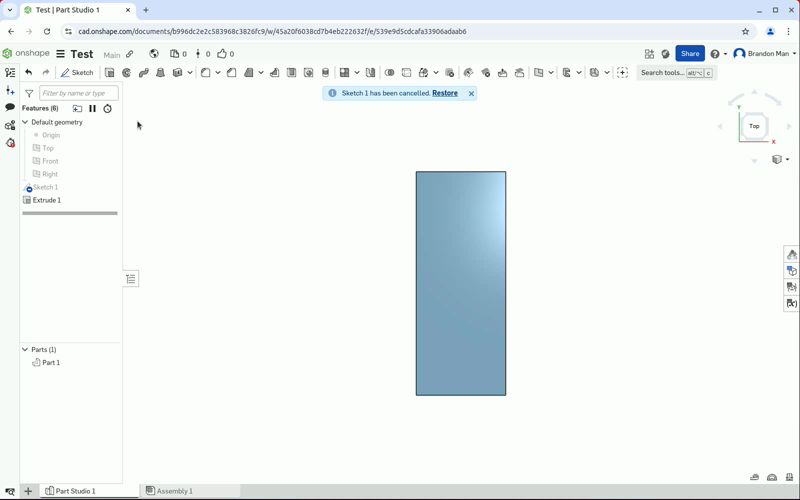
mouse_move(73, 189)
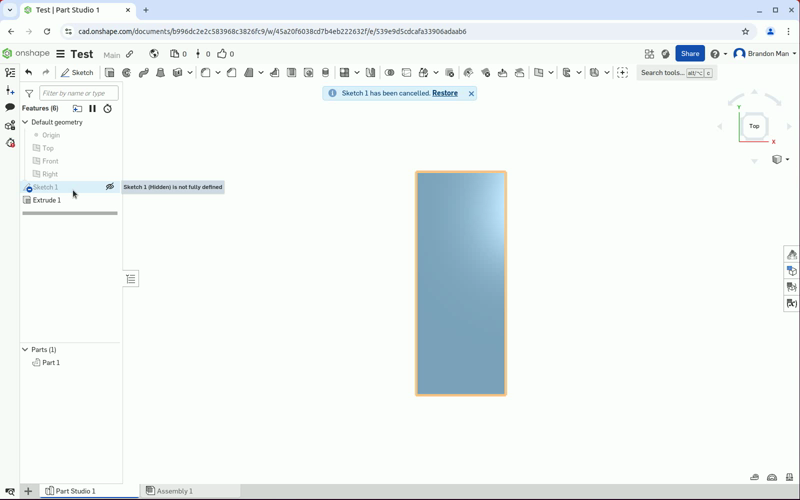
click(73, 189)
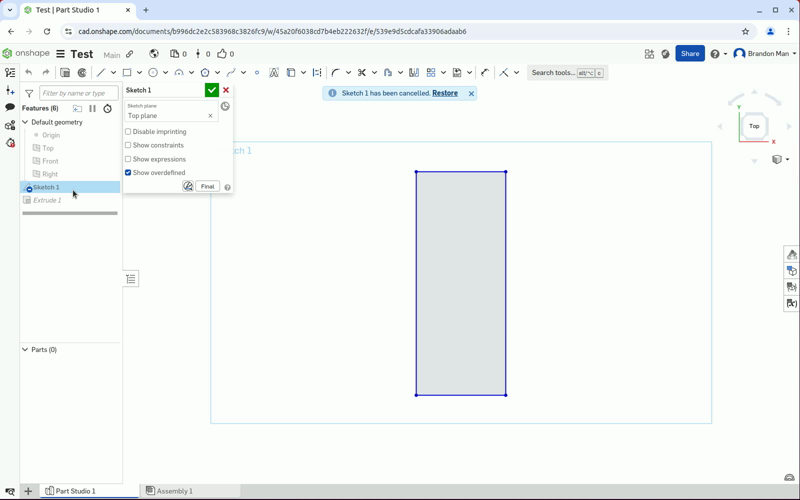
mouse_move(229, 92)
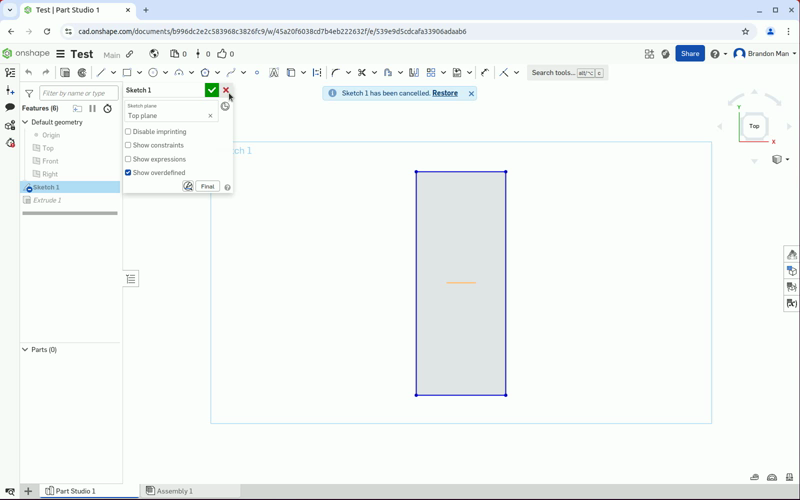
click(229, 92)
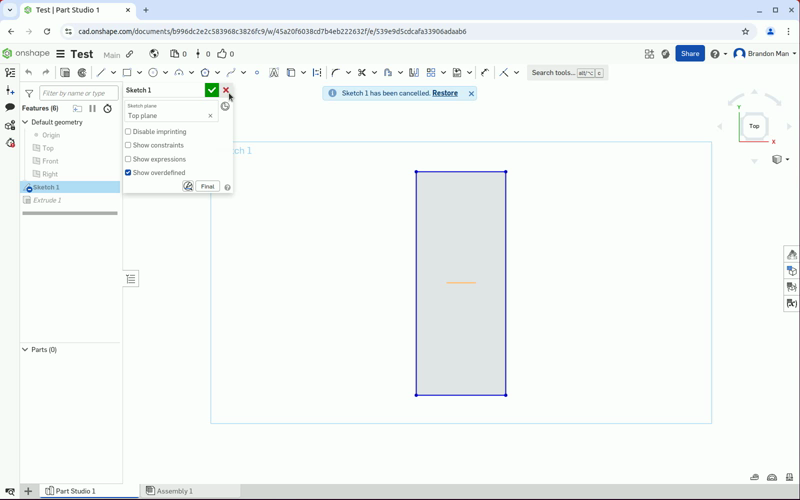
key(shift+s)
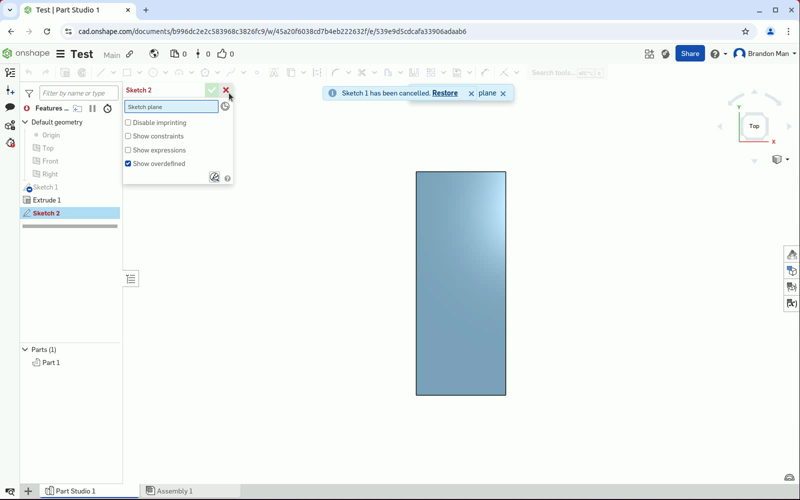
mouse_move(73, 150)
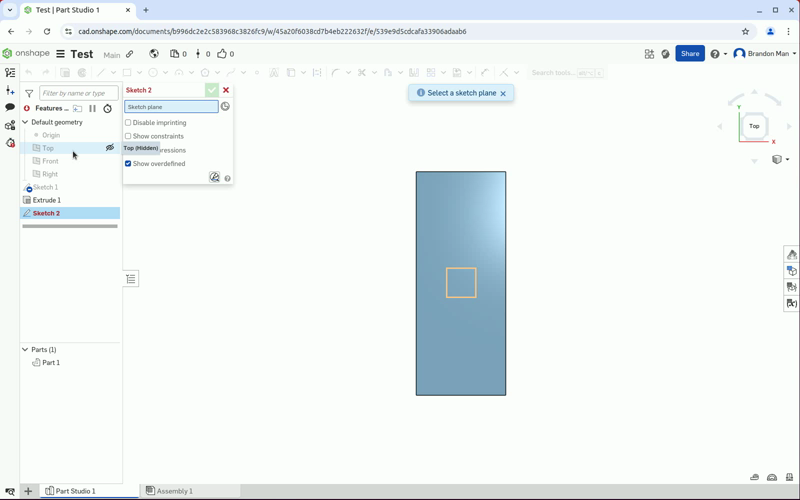
click(73, 150)
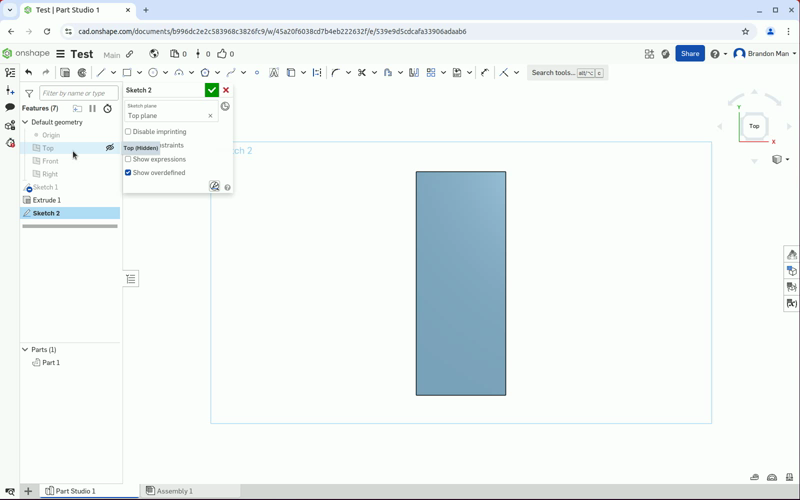
mouse_move(73, 352)
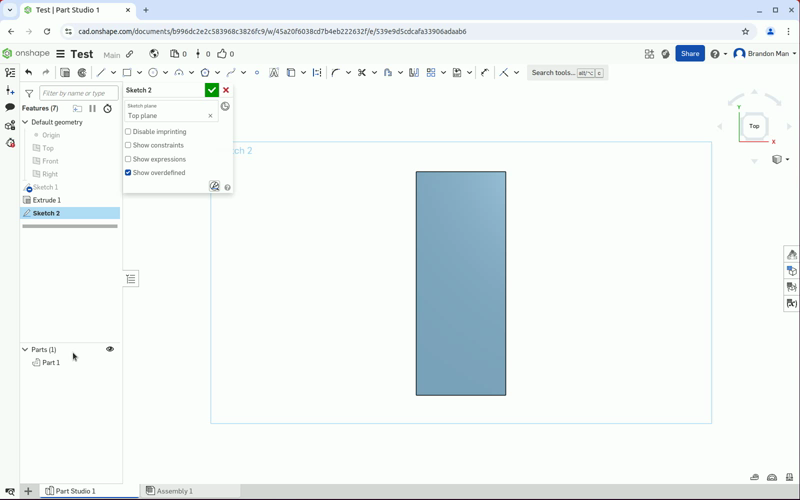
key(y)
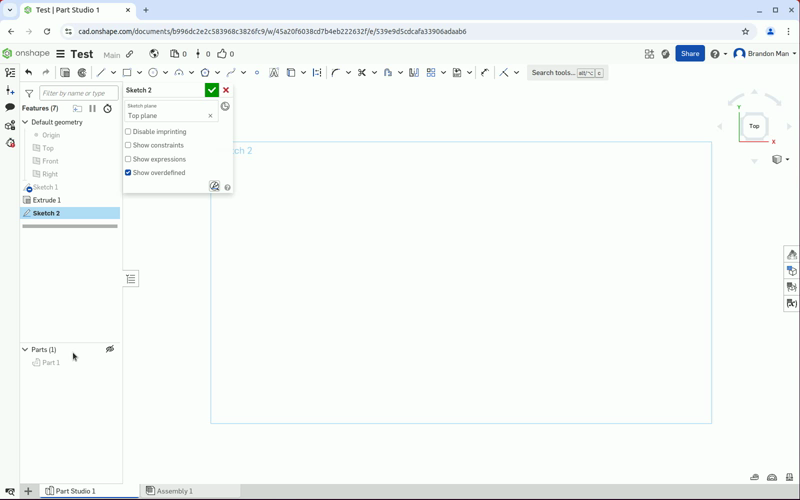
key(l)
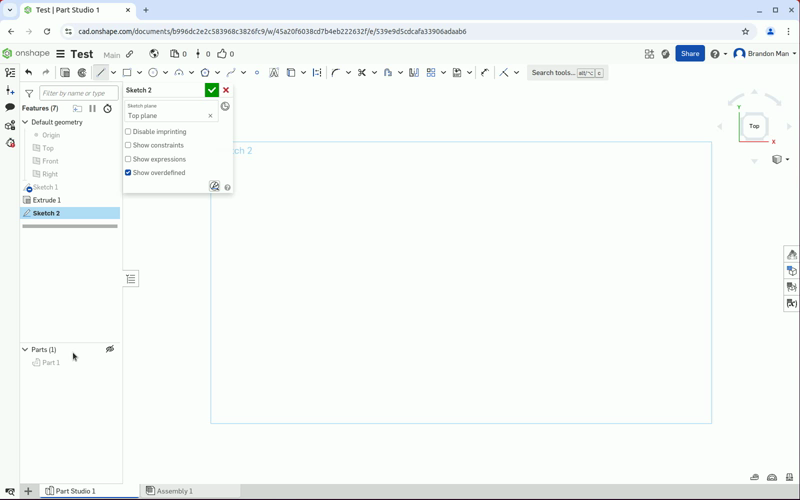
key_down(shift)
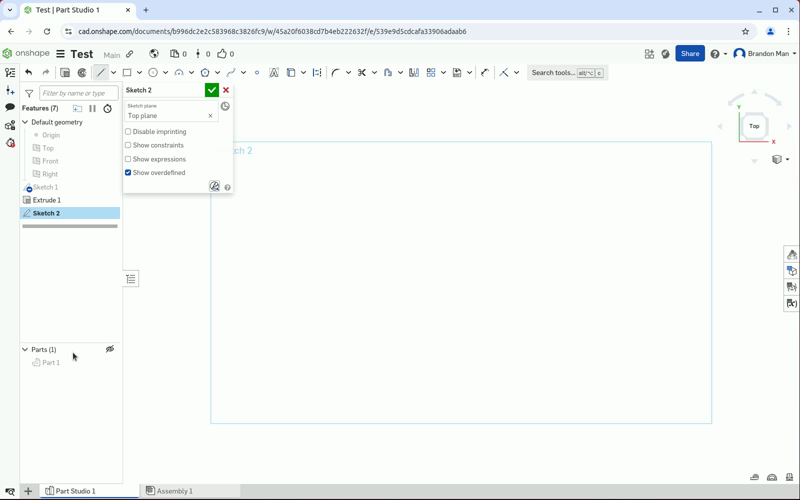
mouse_move(416, 395)
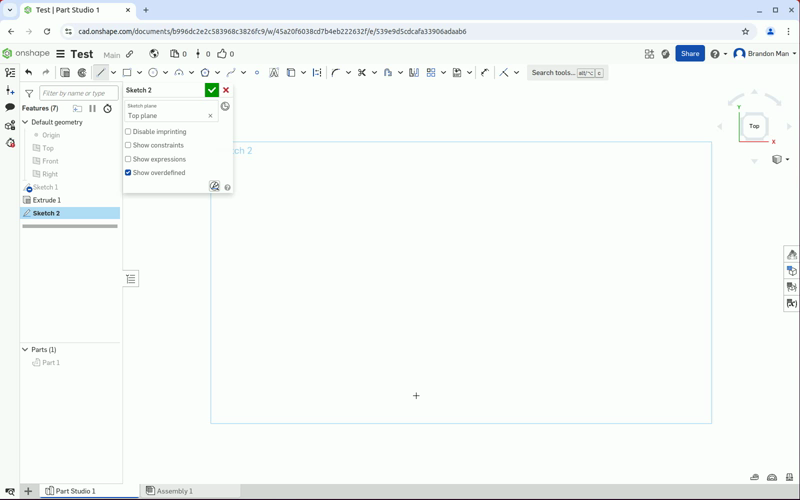
click(416, 395)
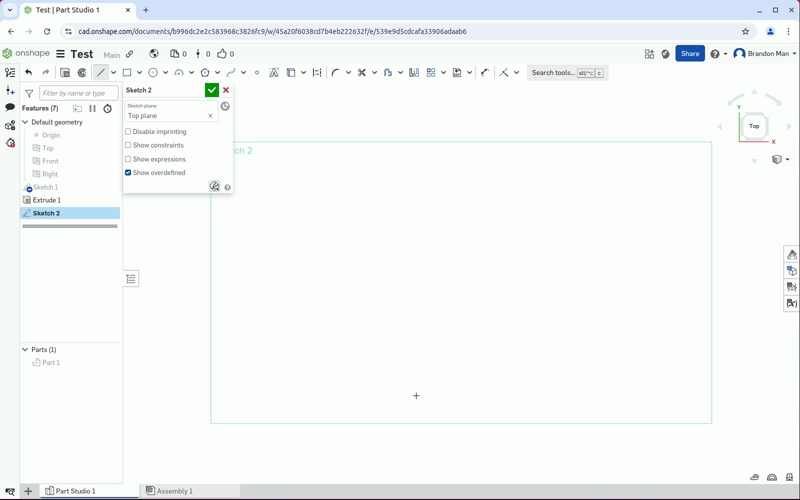
key_up(shift)
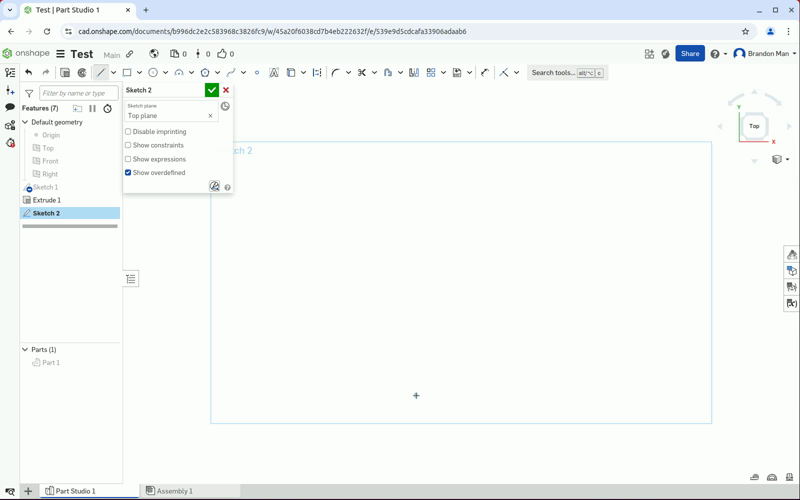
key_down(shift)
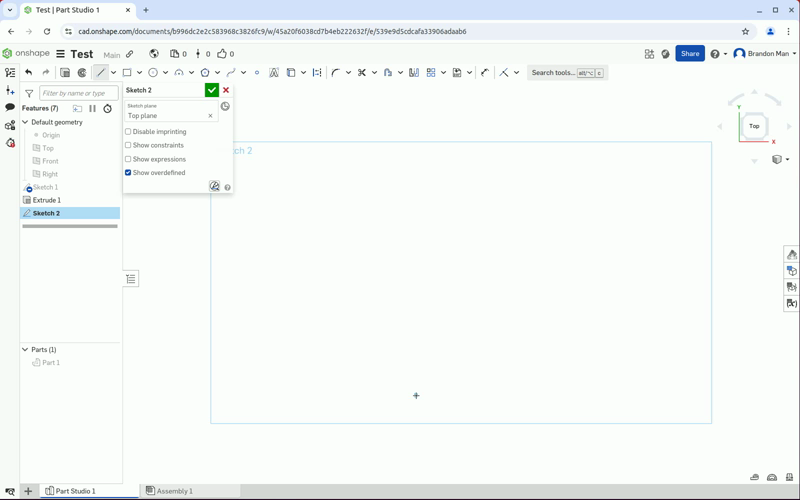
mouse_move(416, 171)
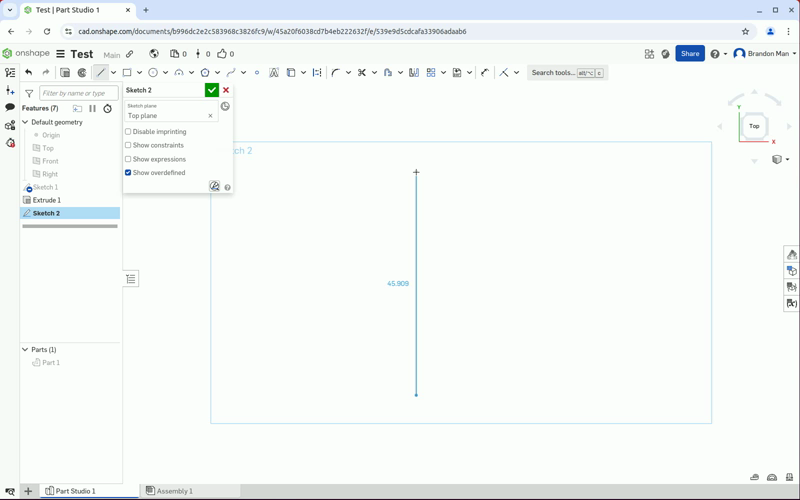
click(416, 171)
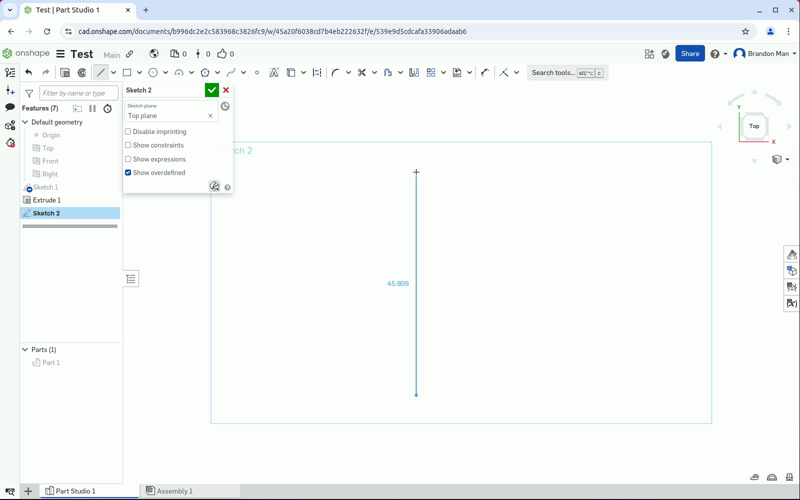
key_up(shift)
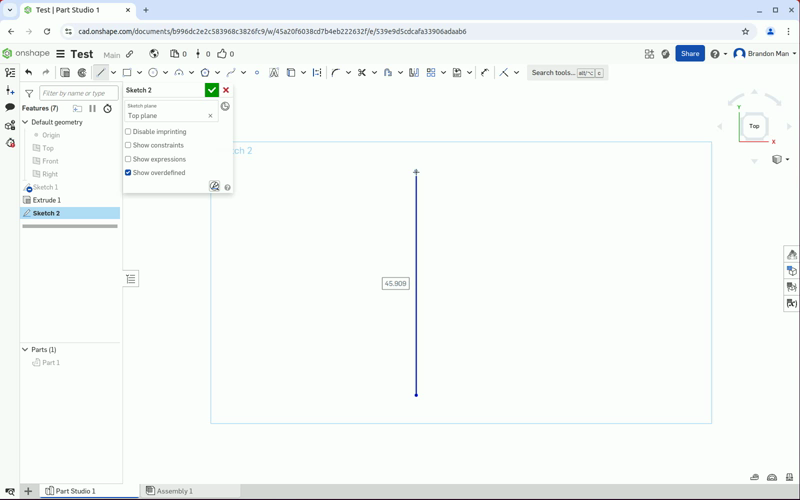
key(esc)
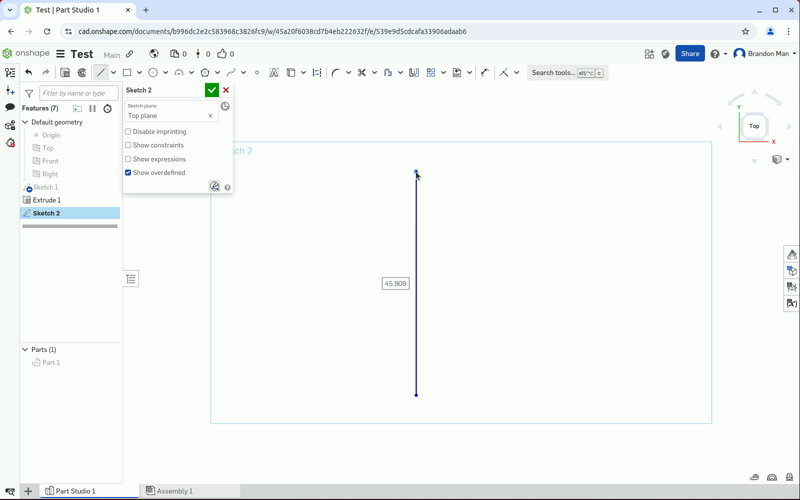
key(a)
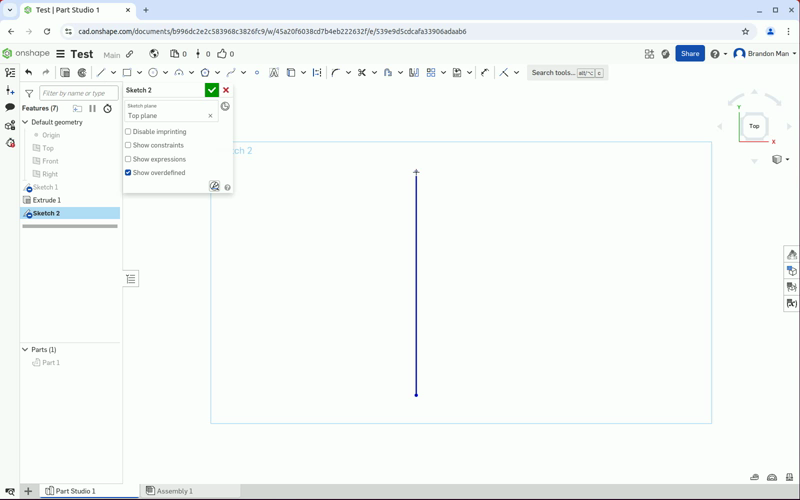
mouse_move(416, 171)
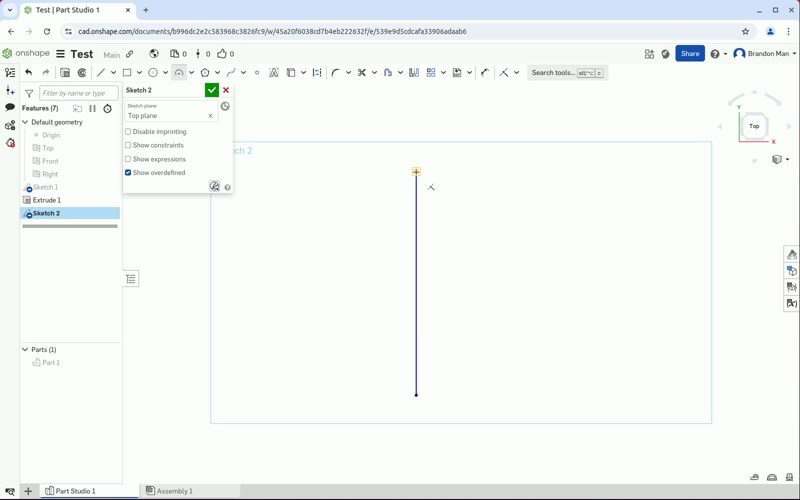
click(416, 171)
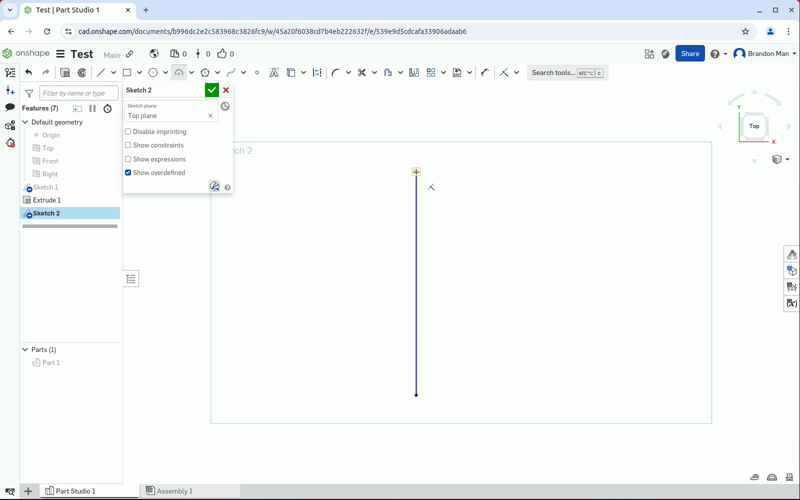
mouse_move(416, 395)
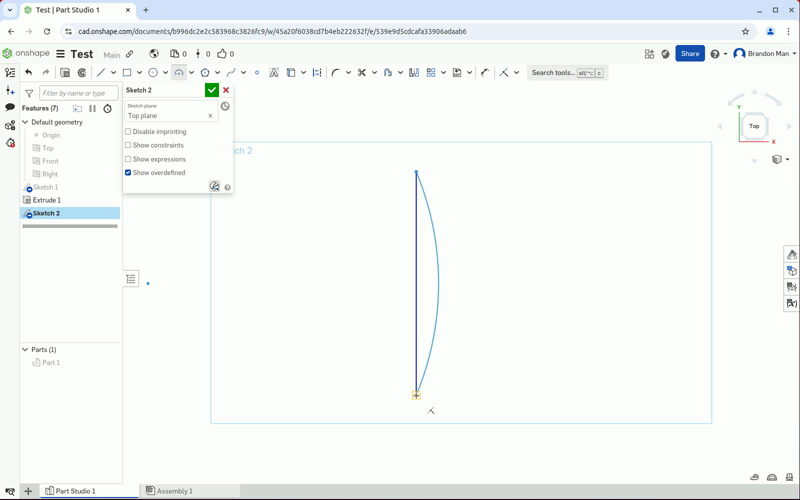
click(416, 395)
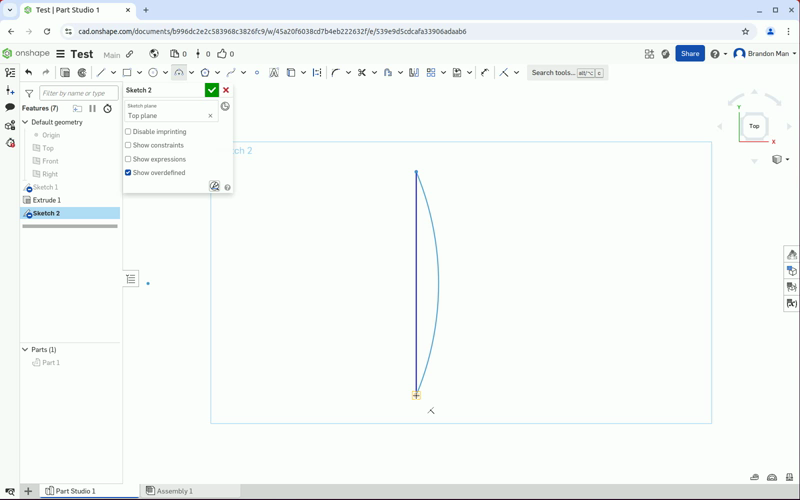
key_down(shift)
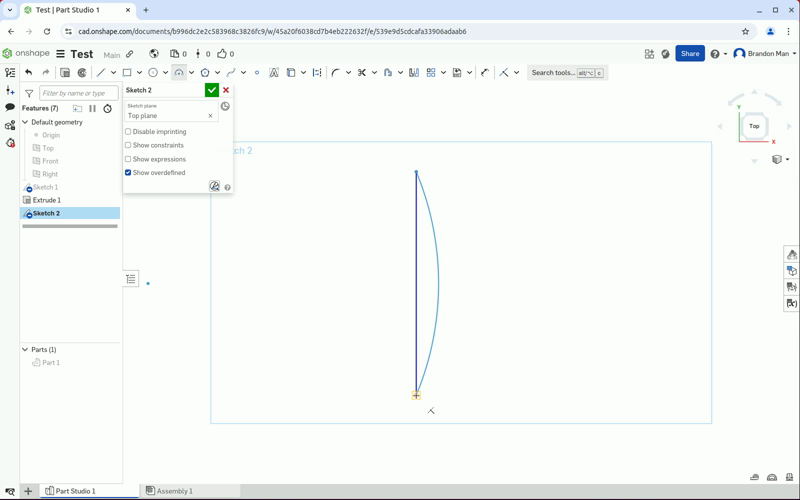
mouse_move(365, 283)
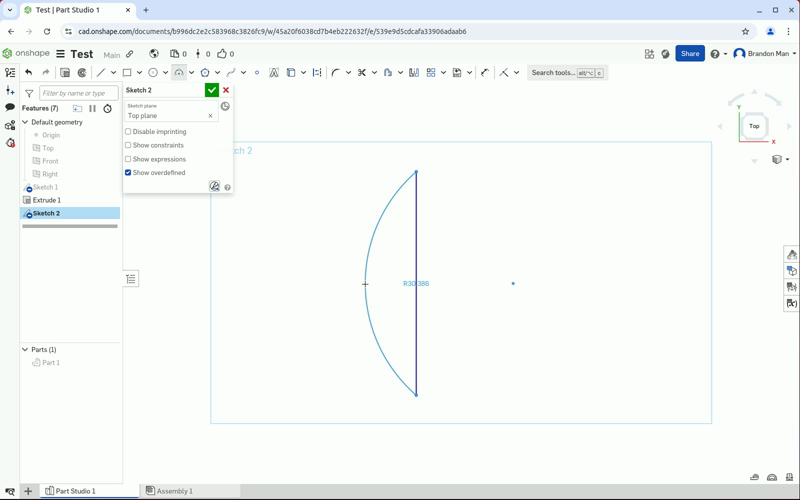
click(365, 283)
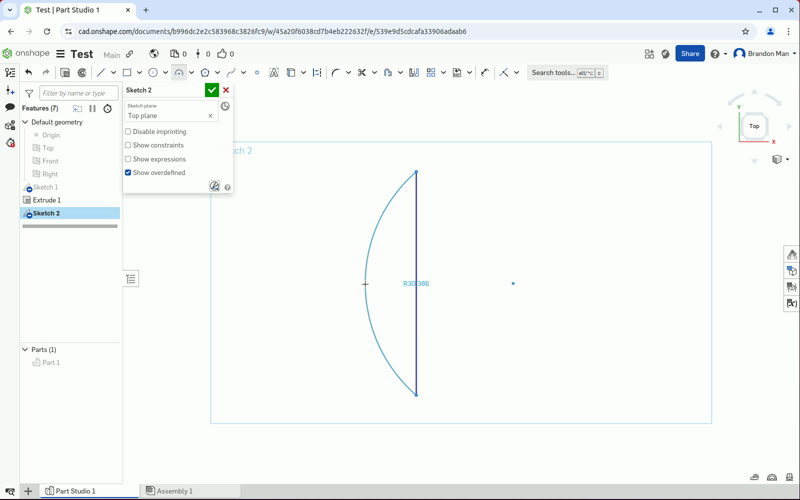
key_up(shift)
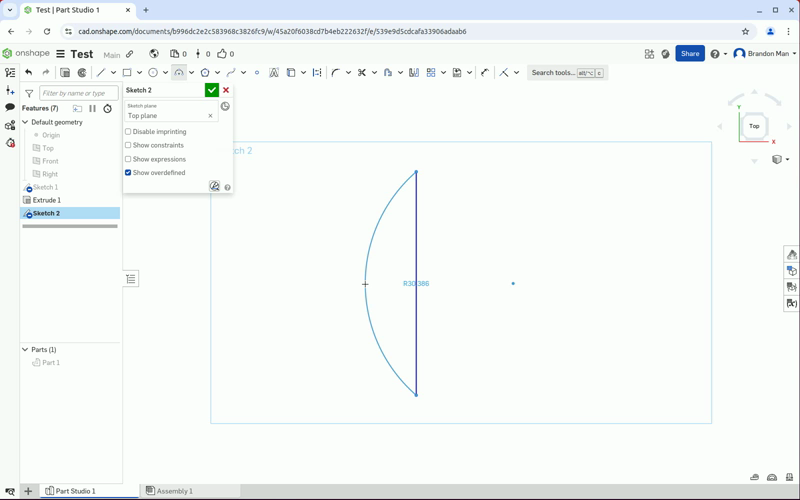
key(esc)
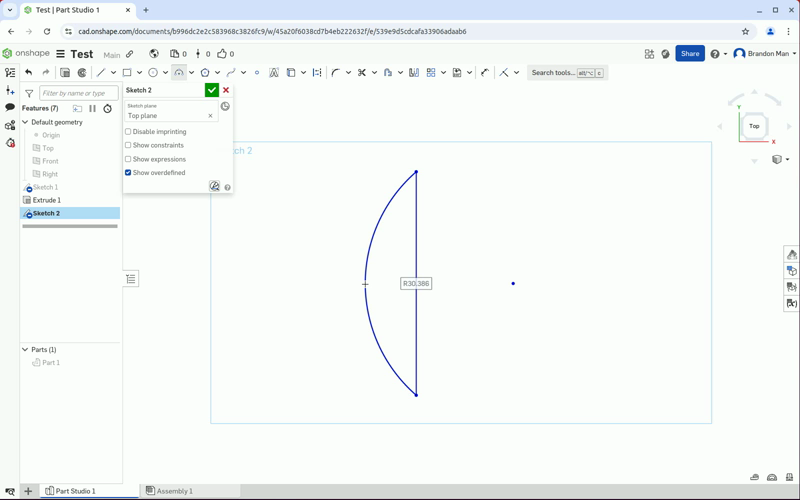
mouse_move(409, 355)
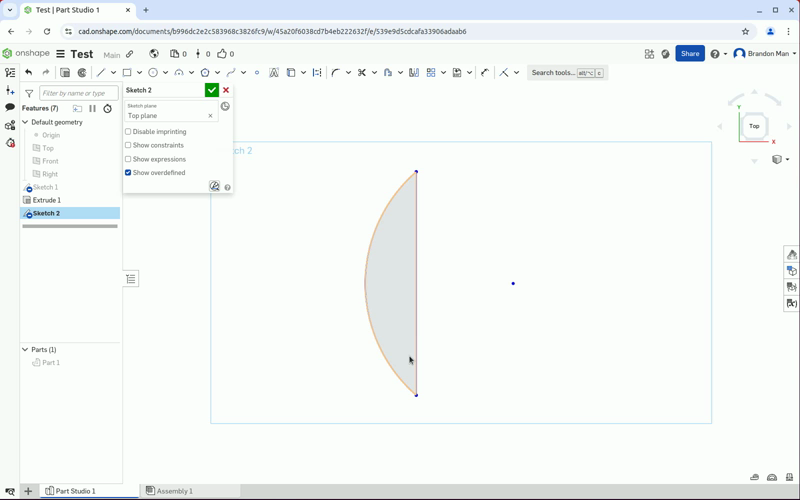
click(409, 355)
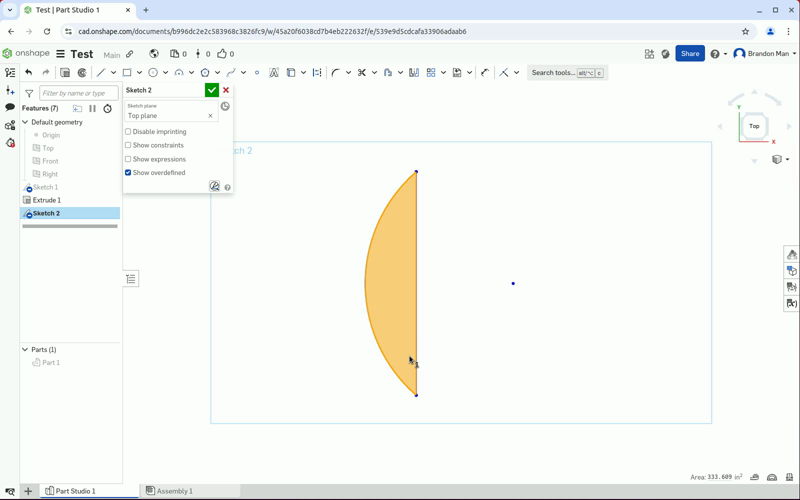
mouse_move(73, 352)
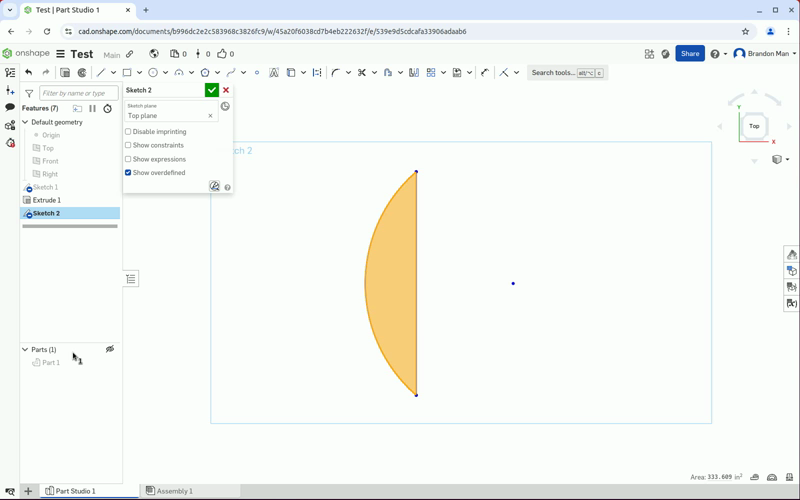
key(shift+y)
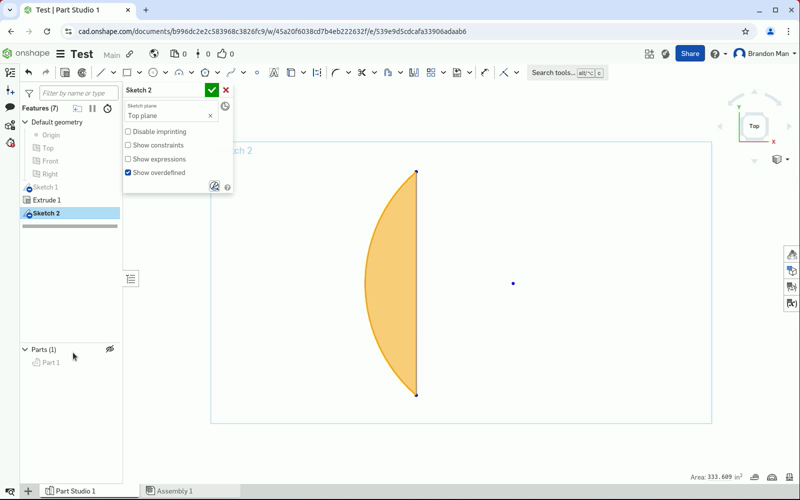
key(shift+e)
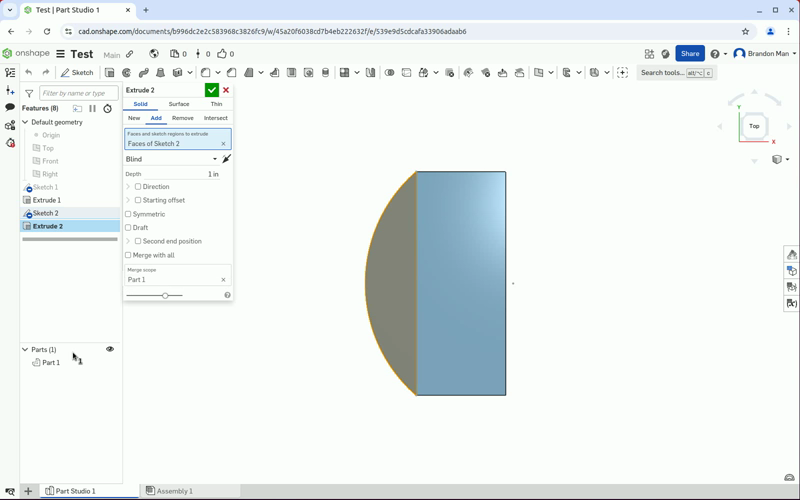
mouse_move(143, 106)
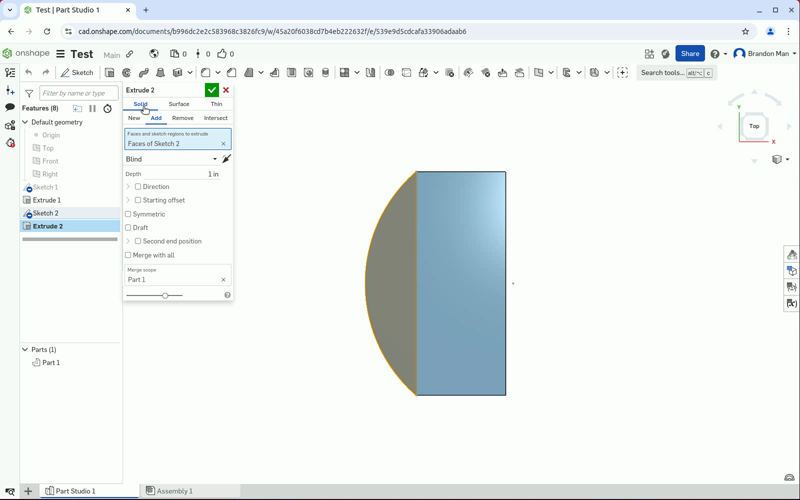
click(143, 106)
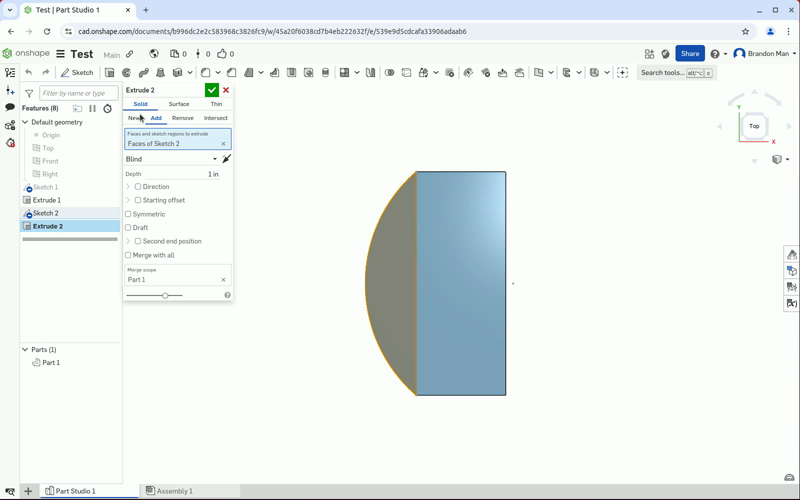
mouse_move(137, 120)
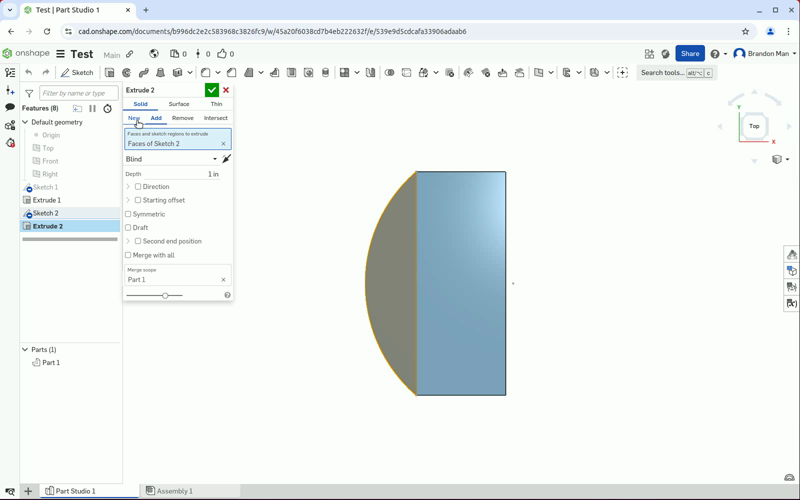
click(137, 120)
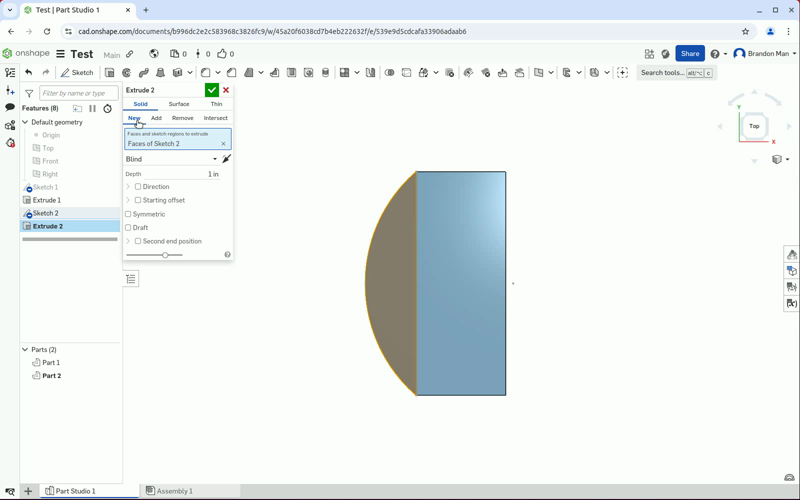
key(tab, 4)
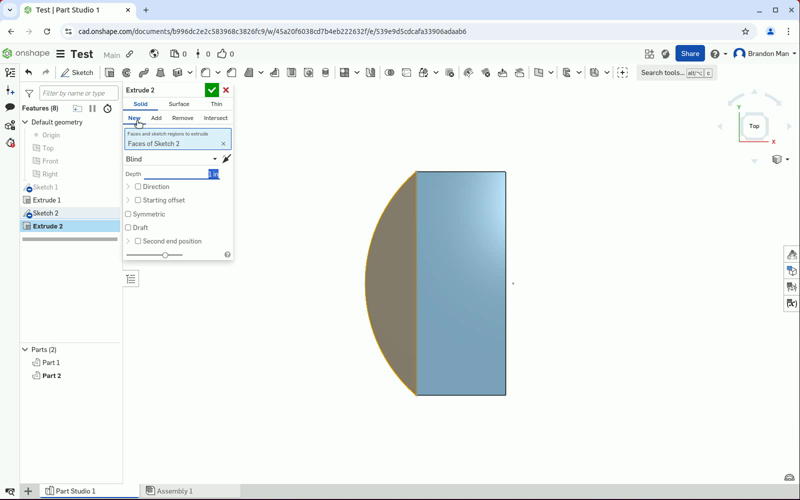
text(4.574)
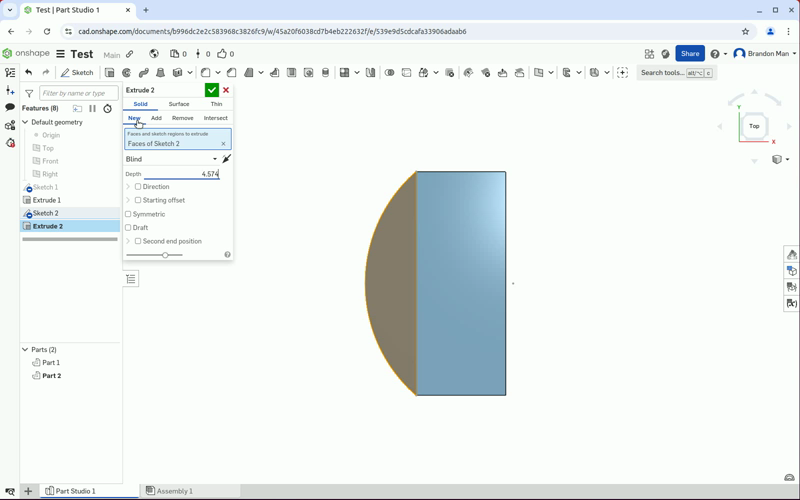
key(enter)
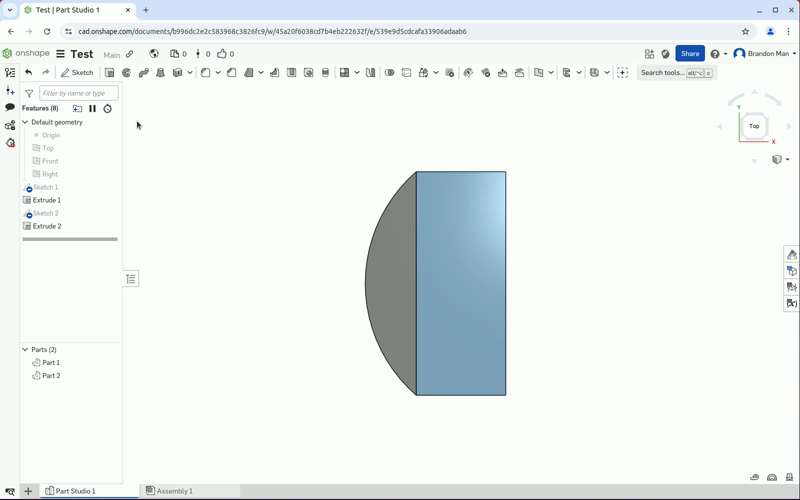
key(shift+h)
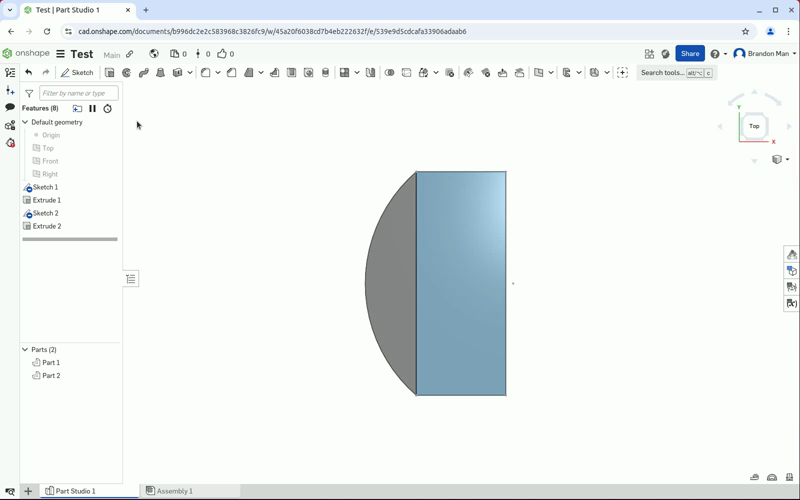
key(shift+h)
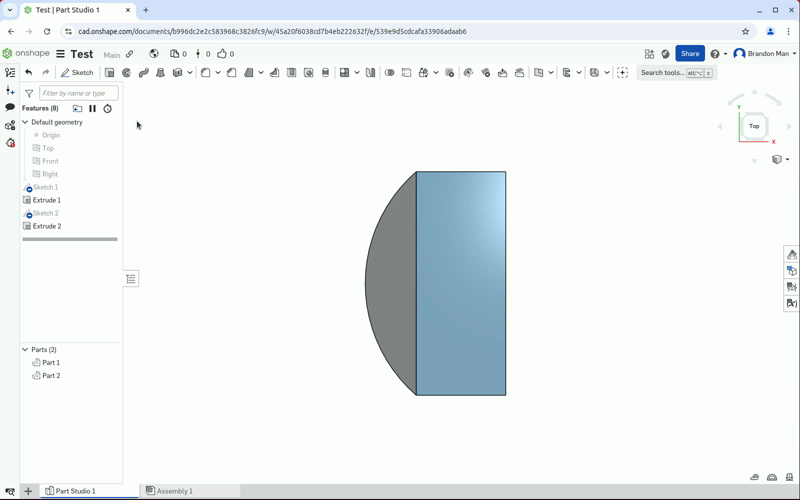
mouse_move(73, 189)
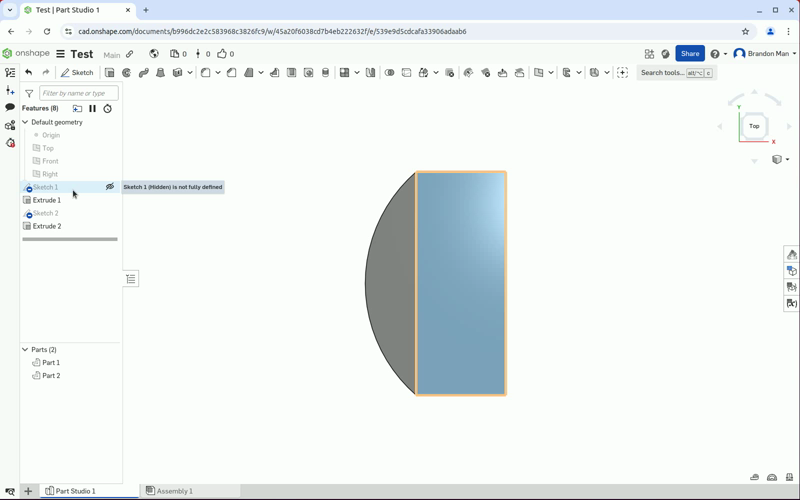
click(73, 189)
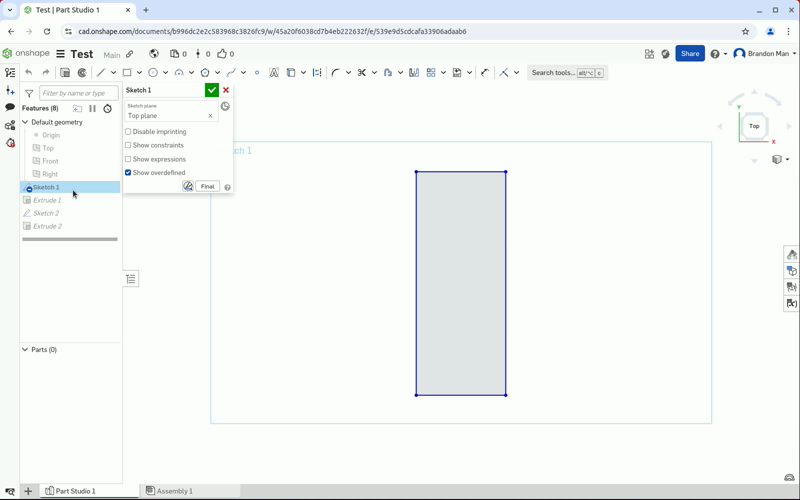
mouse_move(229, 92)
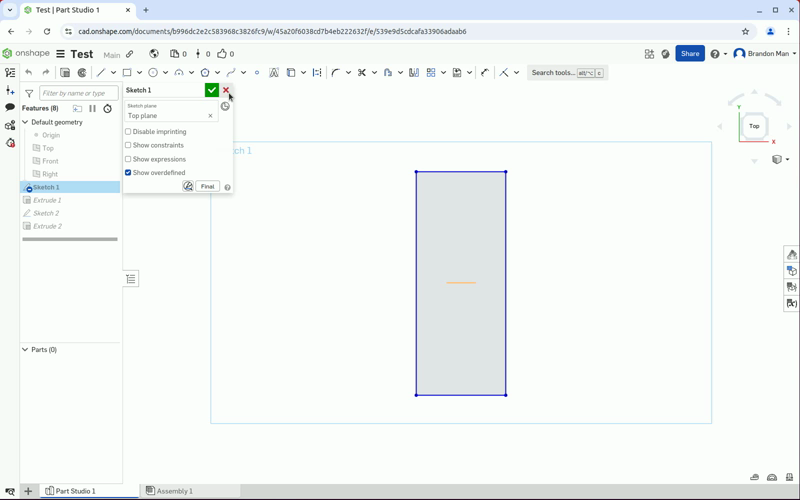
click(229, 92)
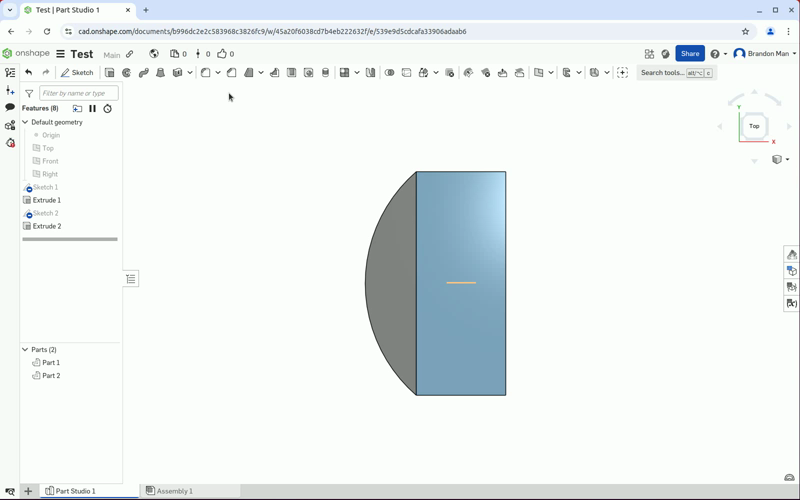
mouse_move(541, 75)
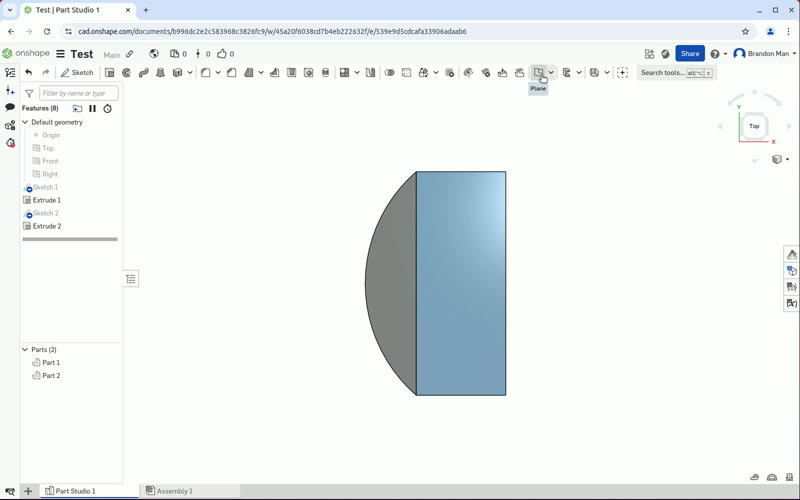
click(541, 75)
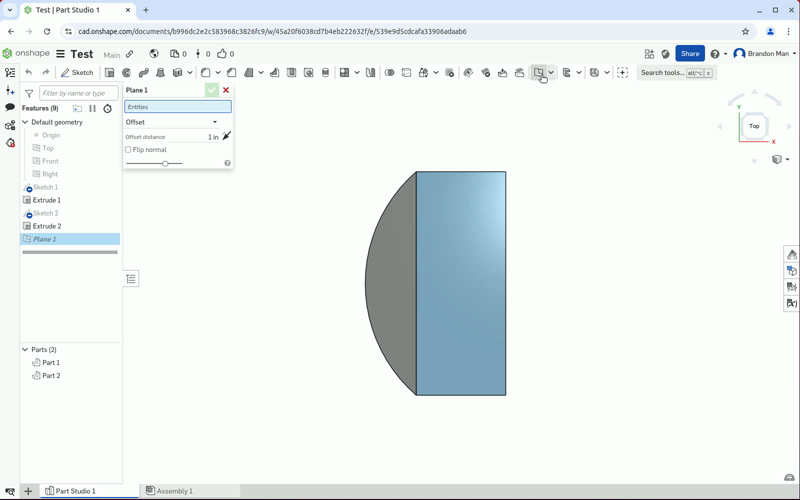
mouse_move(73, 150)
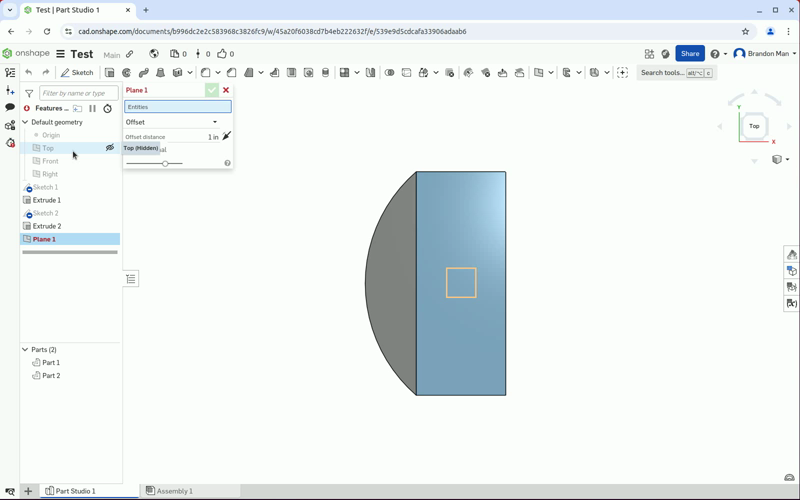
click(73, 150)
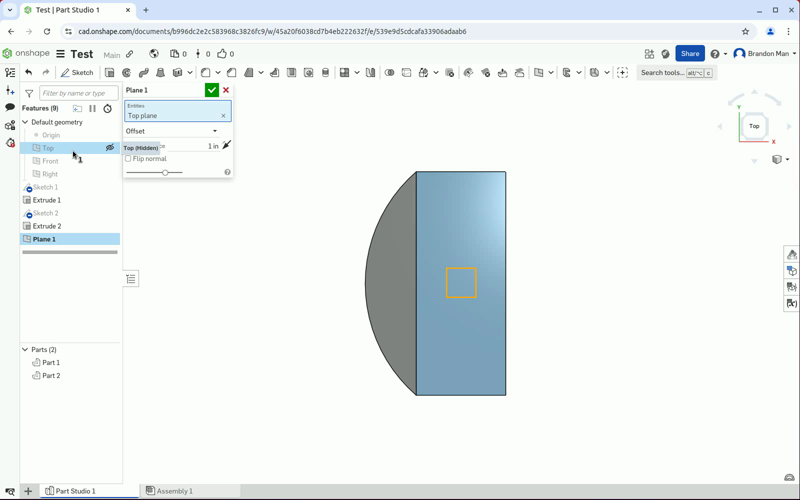
key(tab, 2)
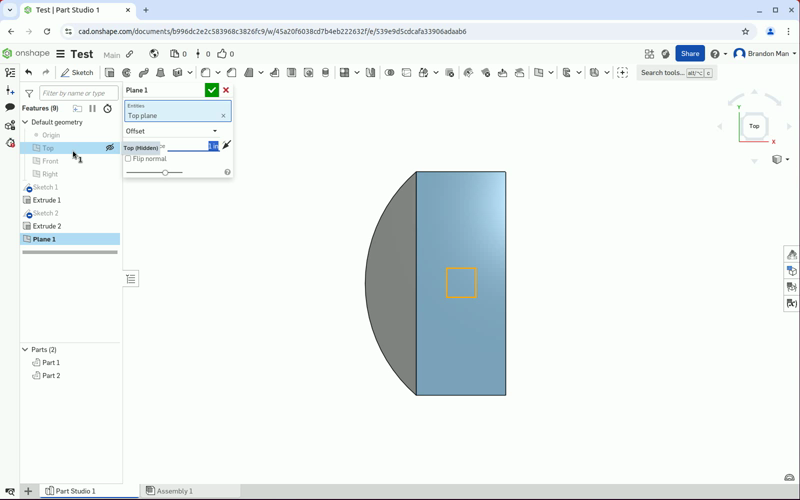
text(4.56)
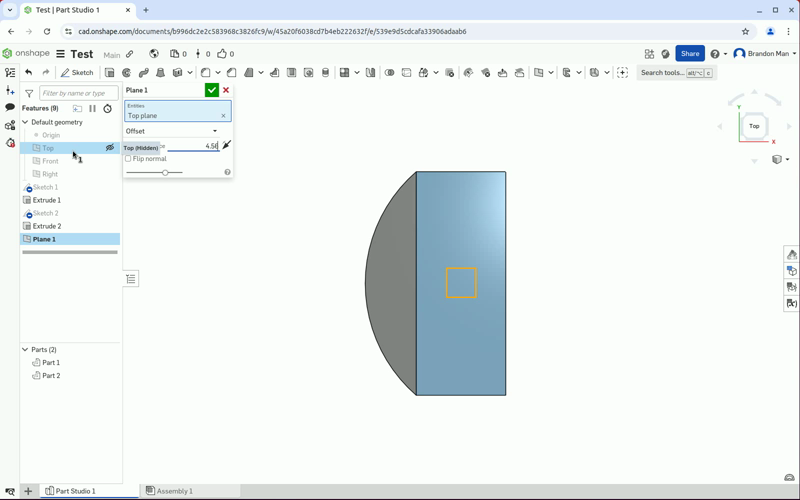
key(enter, 2)
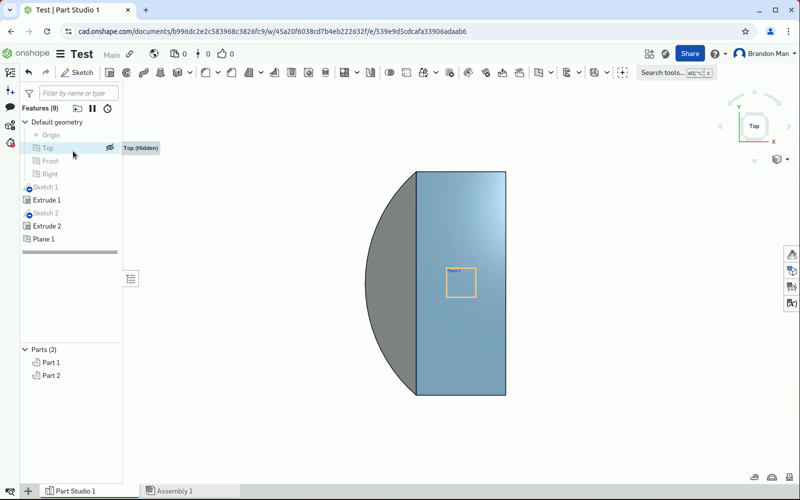
key(shift+s)
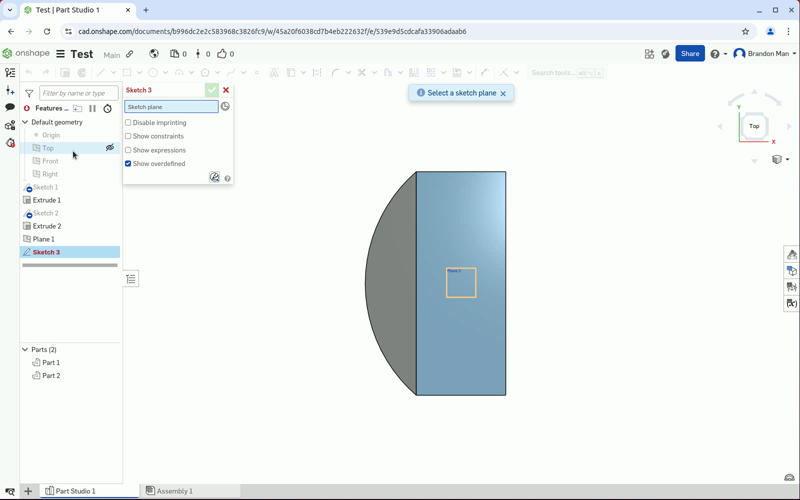
mouse_move(73, 241)
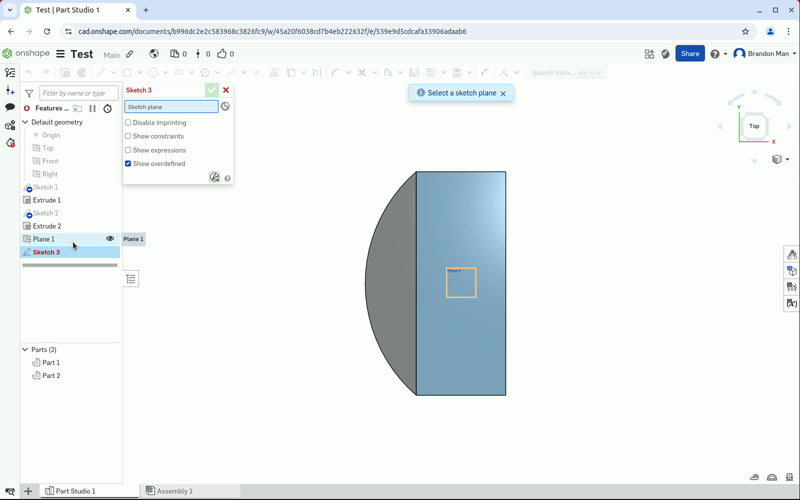
click(73, 241)
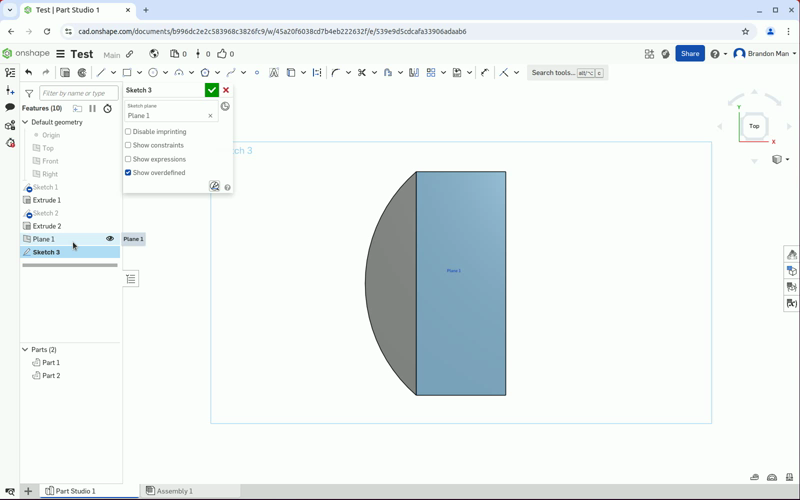
mouse_move(73, 352)
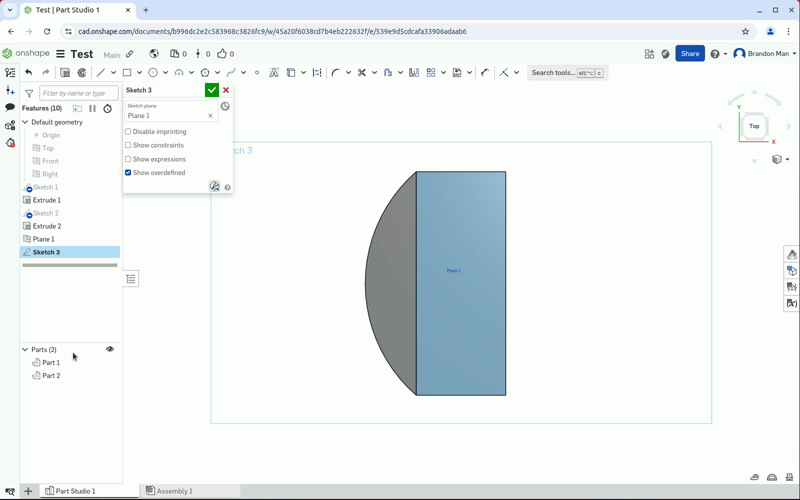
key(y)
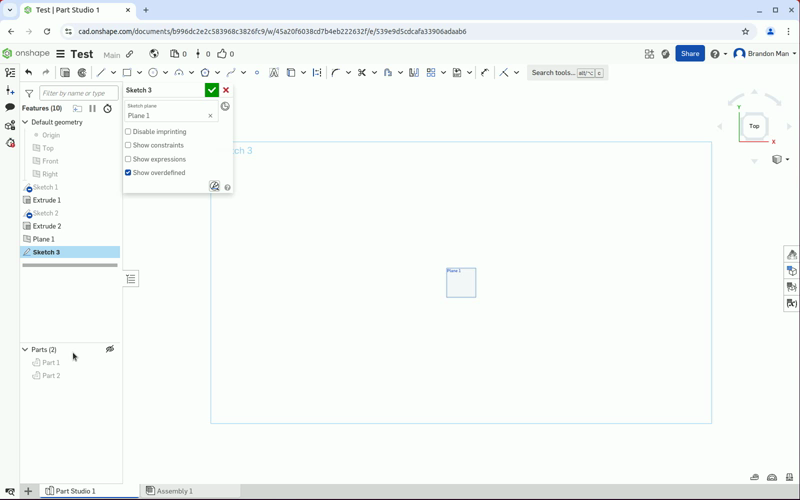
key(l)
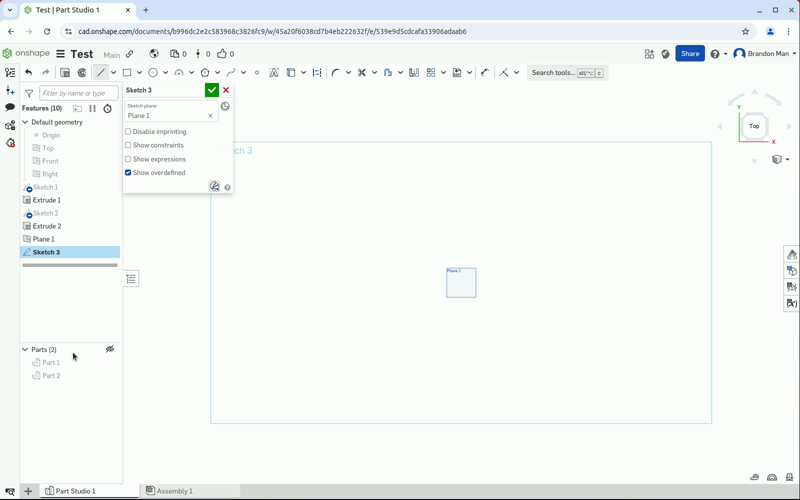
key_down(shift)
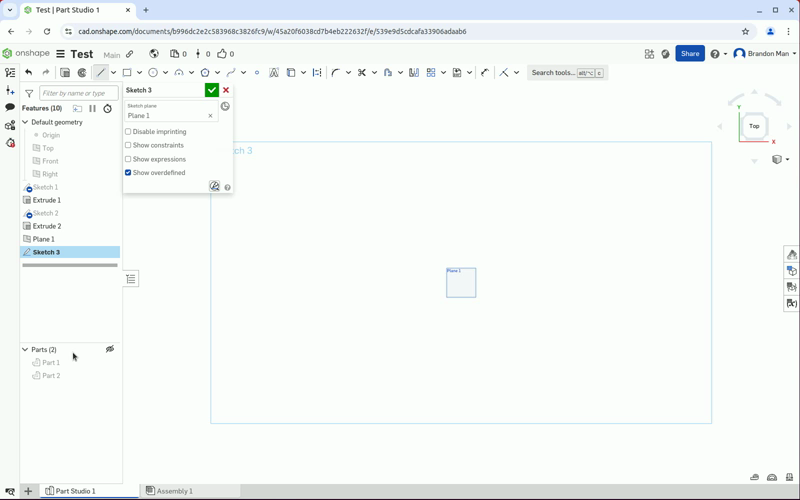
mouse_move(438, 224)
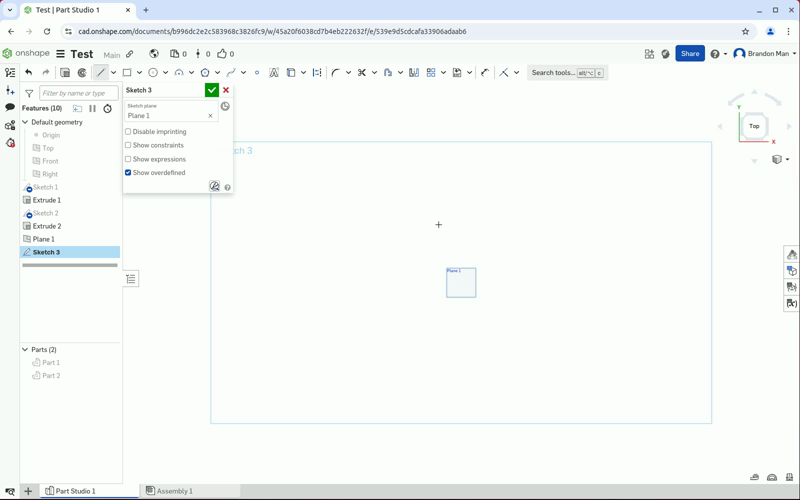
click(438, 224)
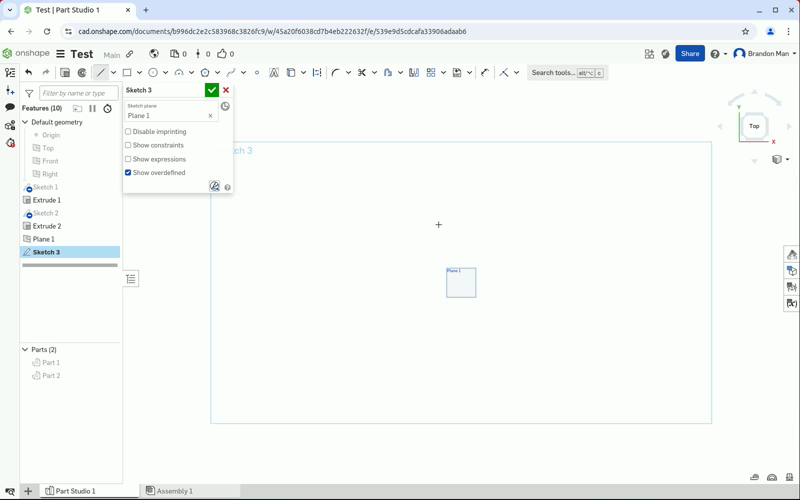
key_up(shift)
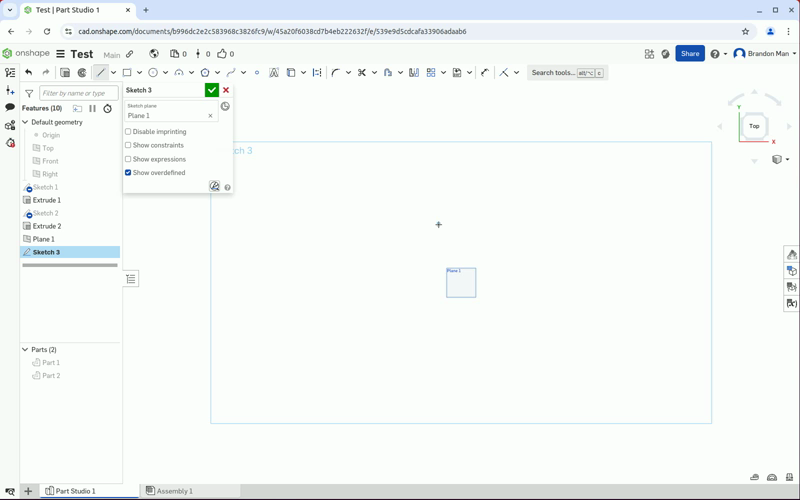
key_down(shift)
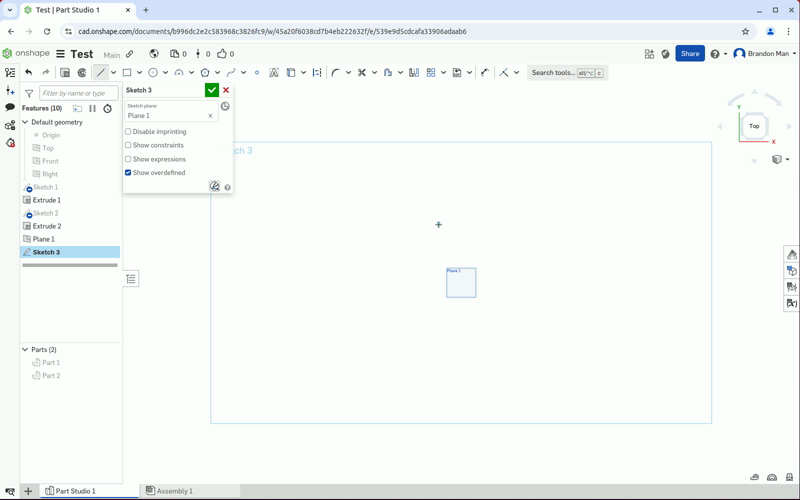
mouse_move(507, 224)
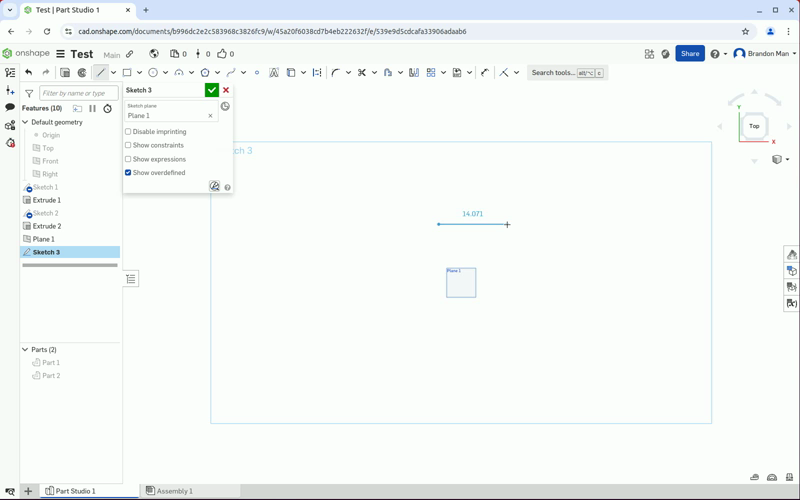
click(507, 224)
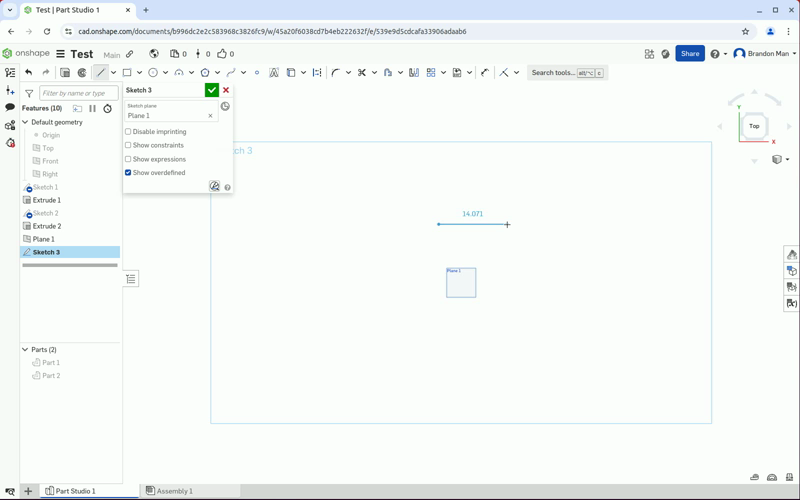
key_up(shift)
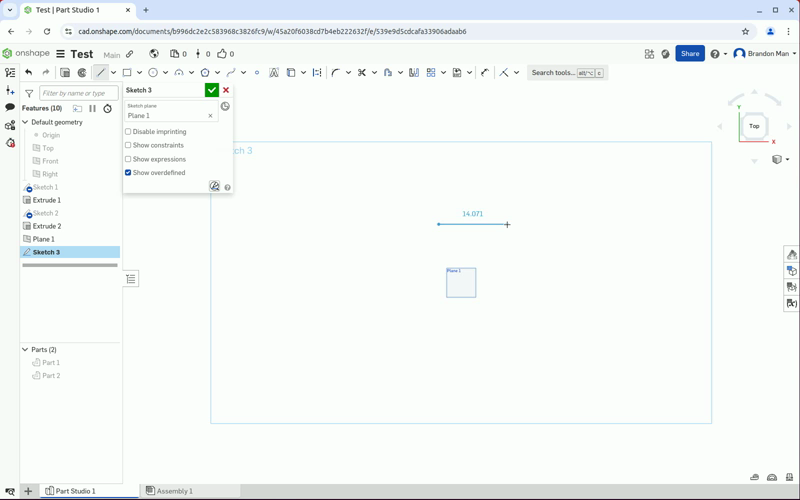
key_down(shift)
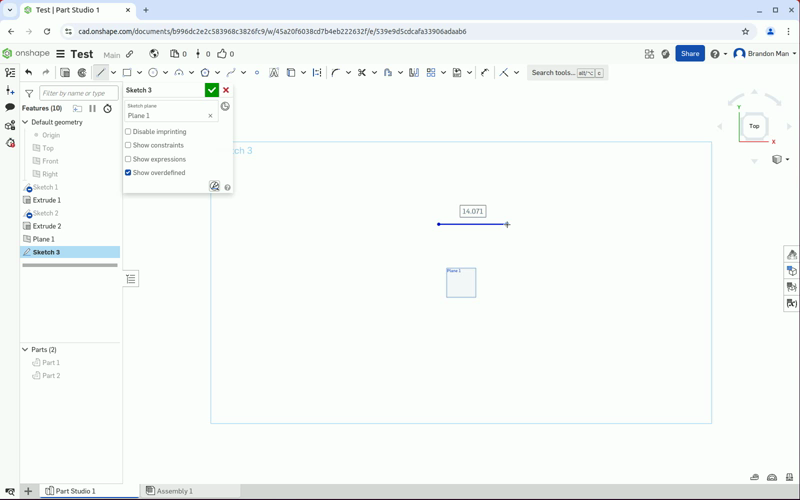
mouse_move(537, 224)
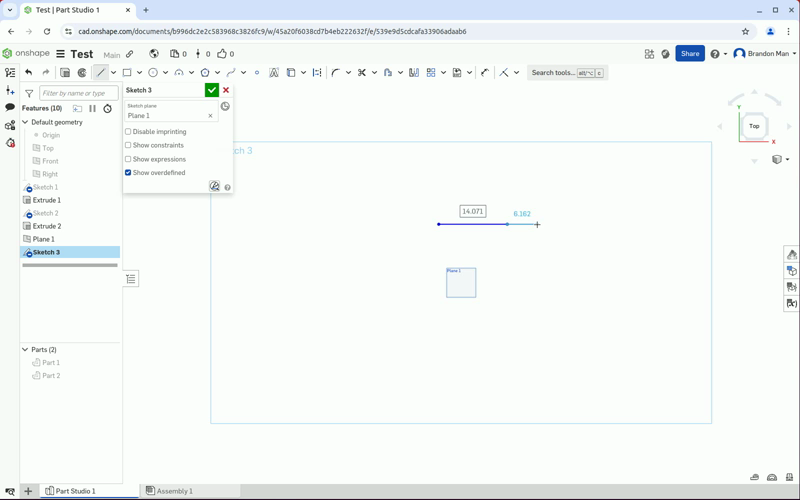
mouse_move(507, 206)
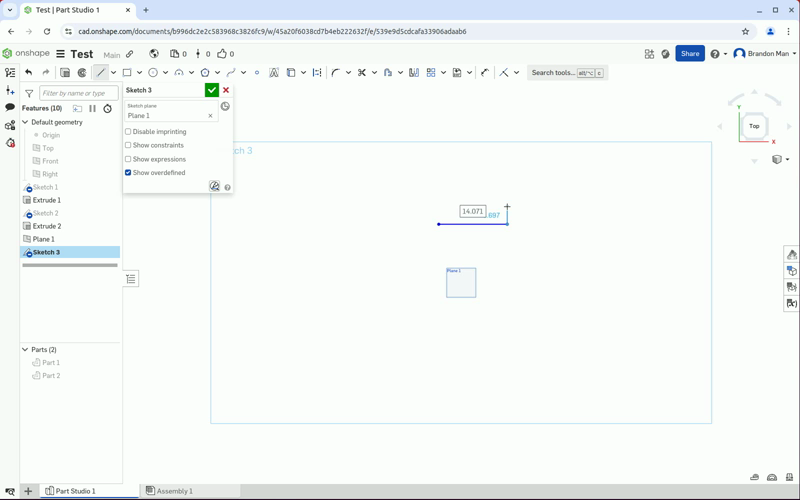
click(507, 206)
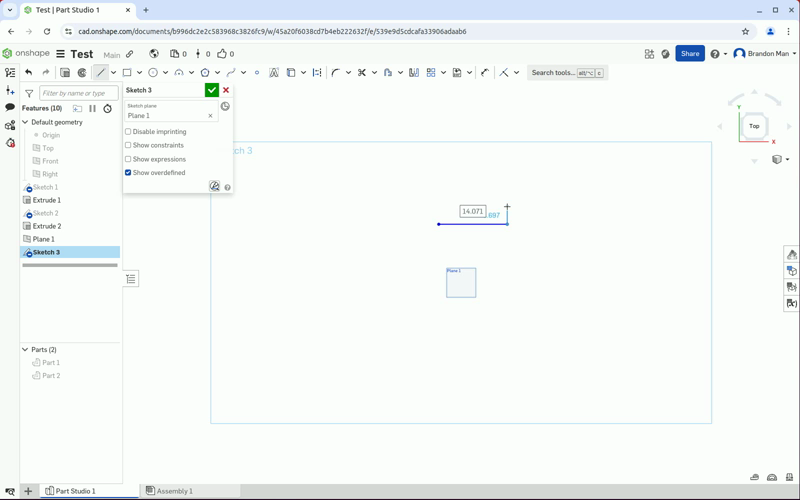
key_up(shift)
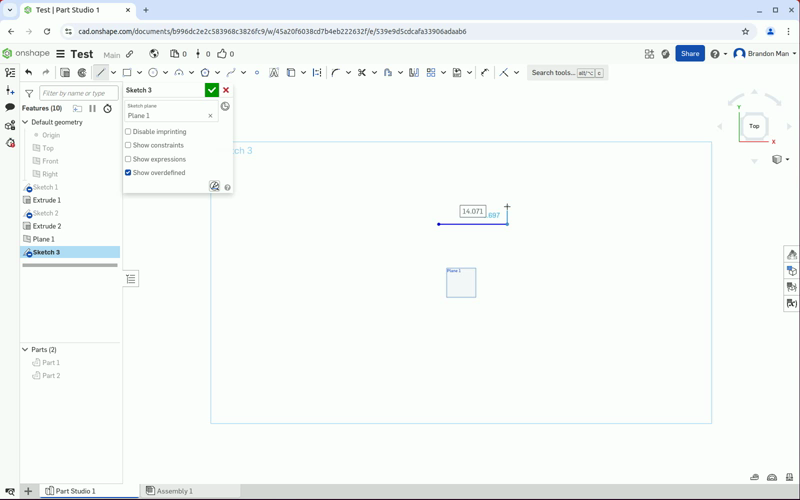
key_down(shift)
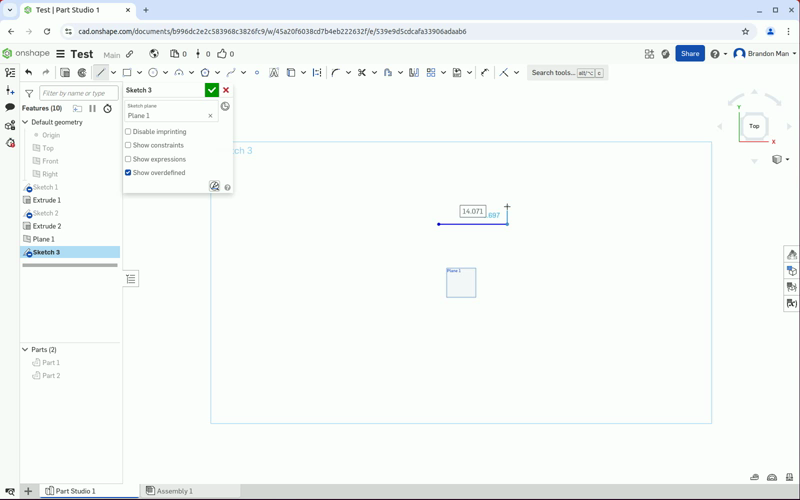
mouse_move(438, 206)
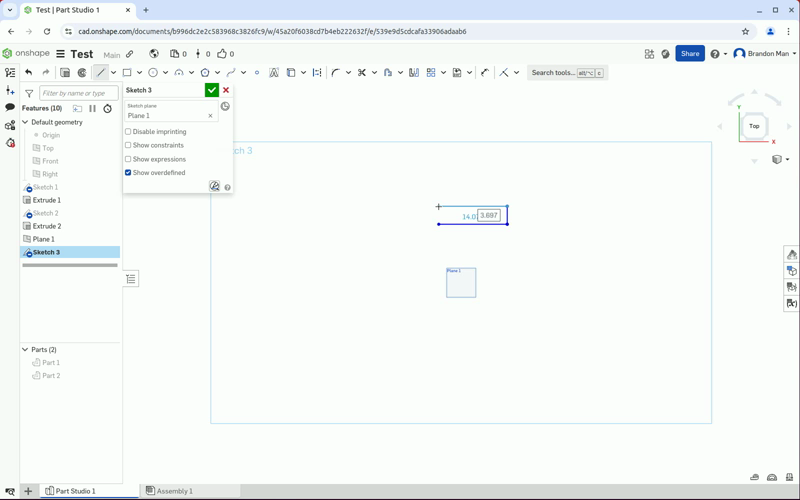
click(438, 206)
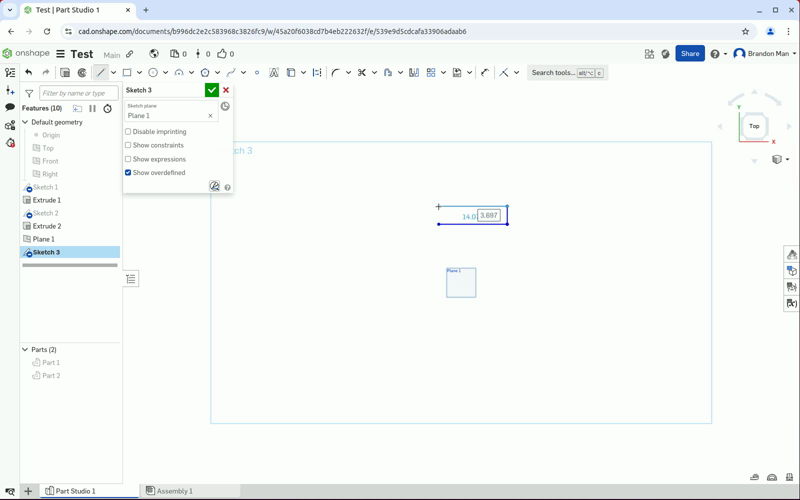
key_up(shift)
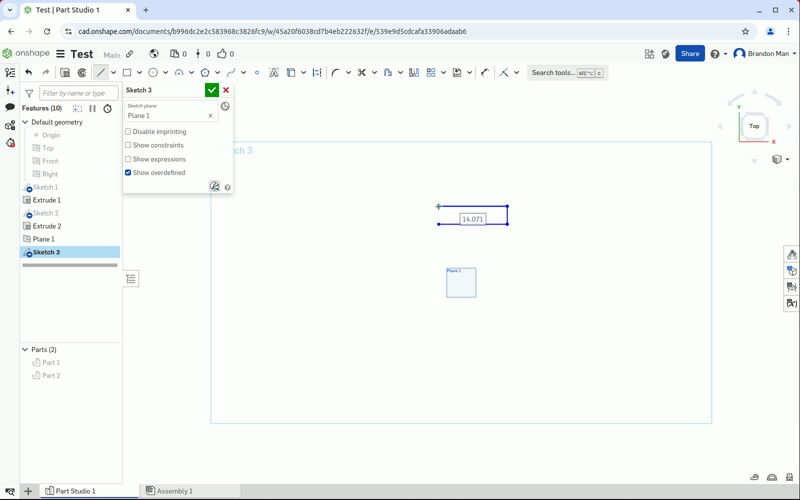
mouse_move(468, 206)
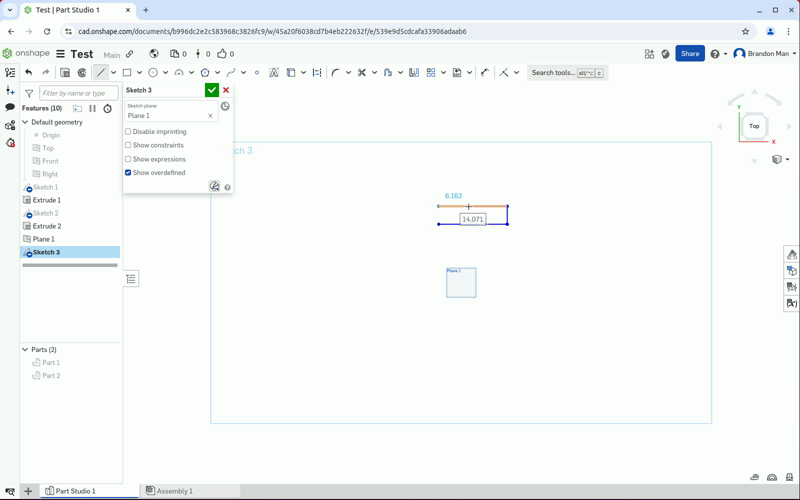
key_down(shift)
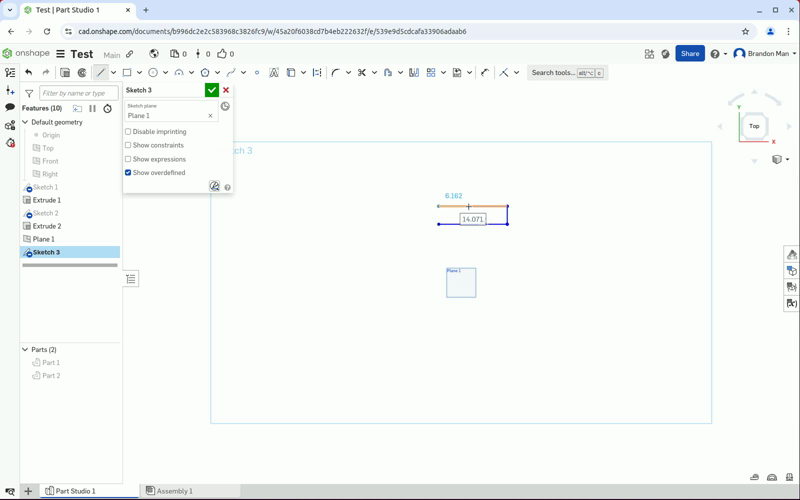
mouse_move(438, 224)
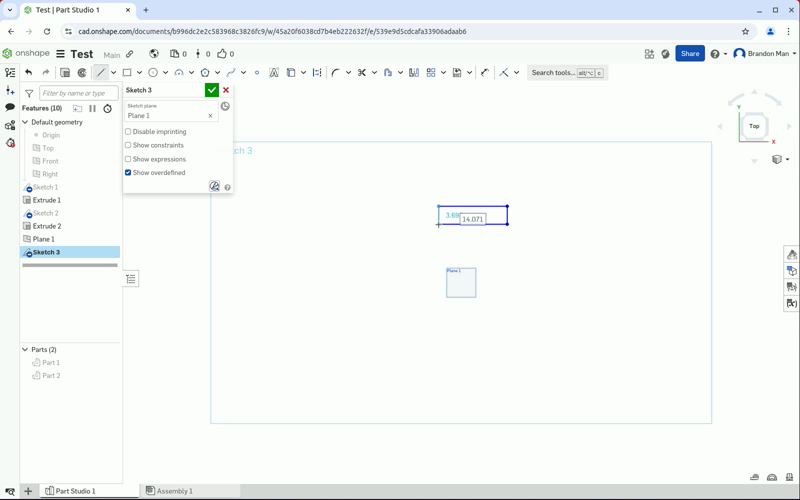
key_up(shift)
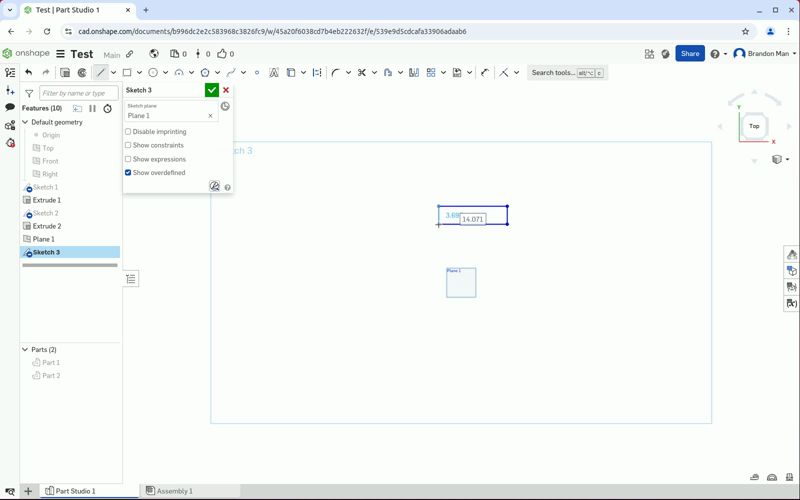
click(438, 224)
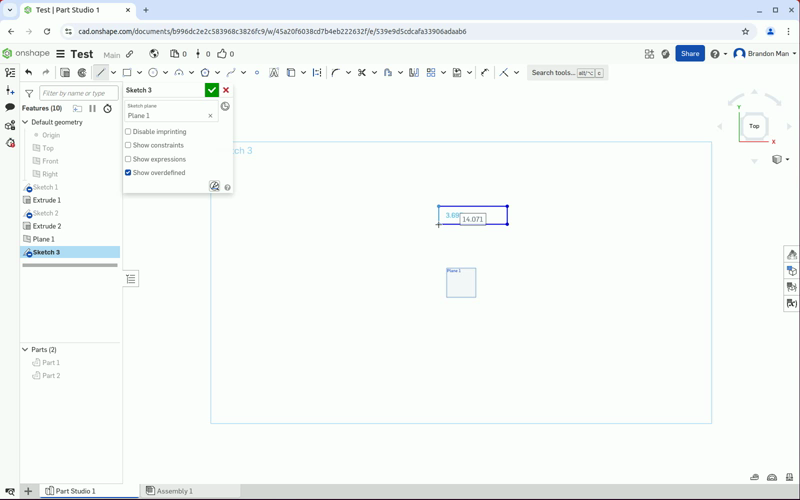
key(esc)
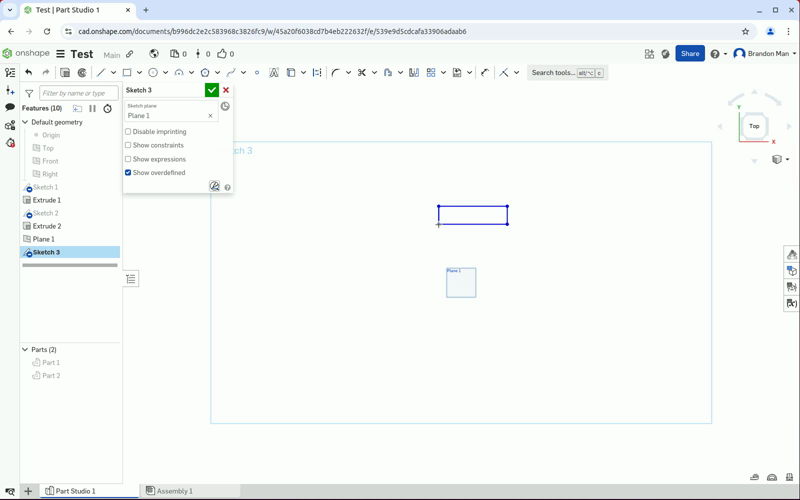
mouse_move(481, 219)
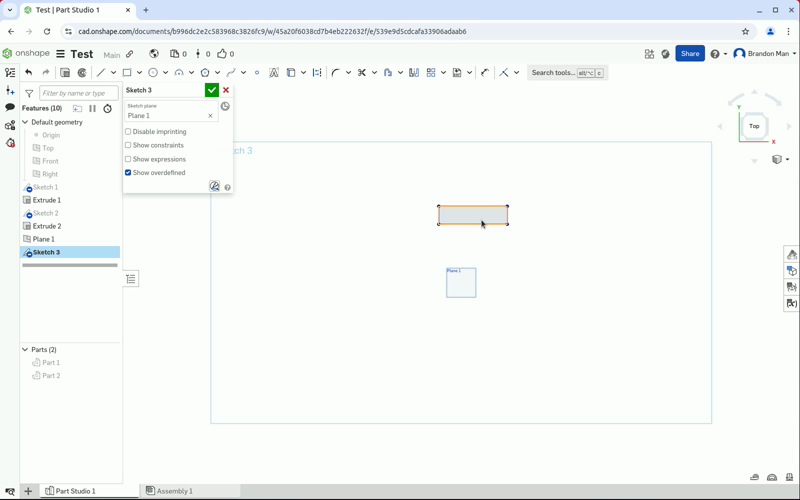
scroll(6)
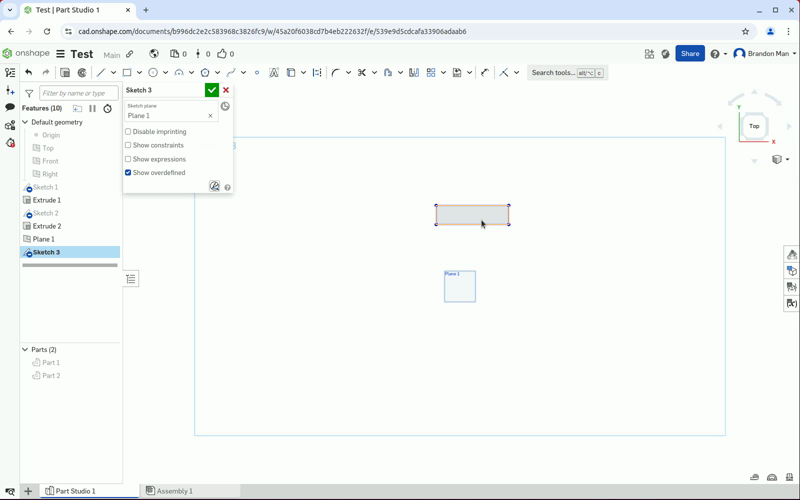
scroll(6)
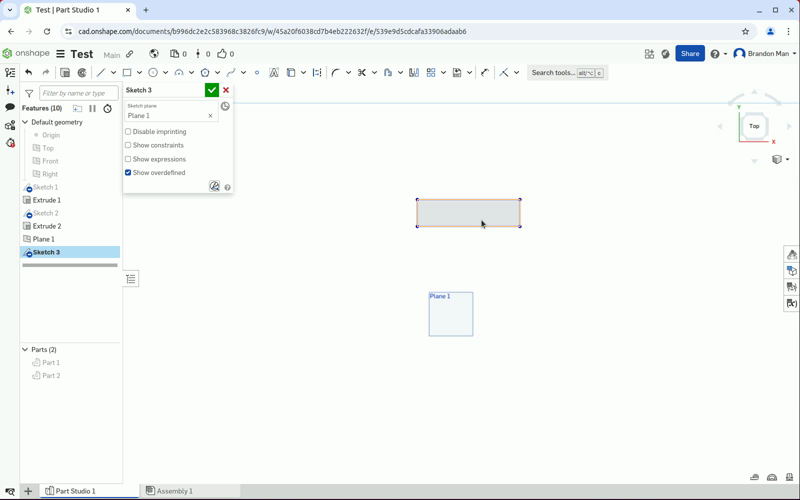
scroll(6)
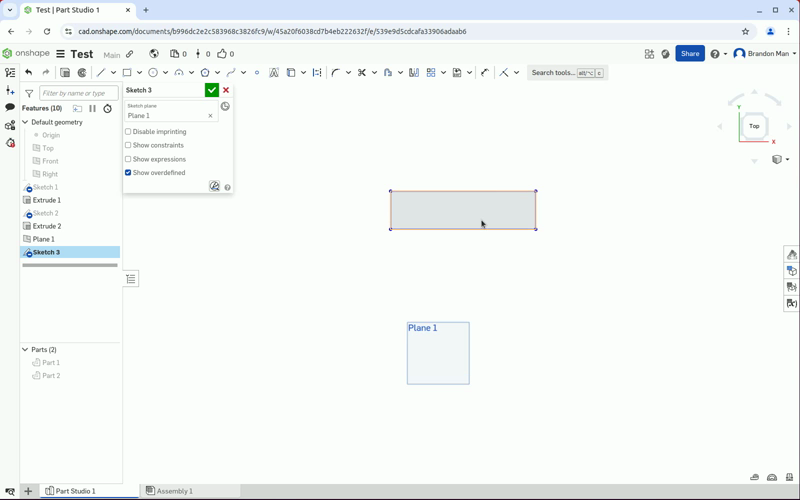
scroll(6)
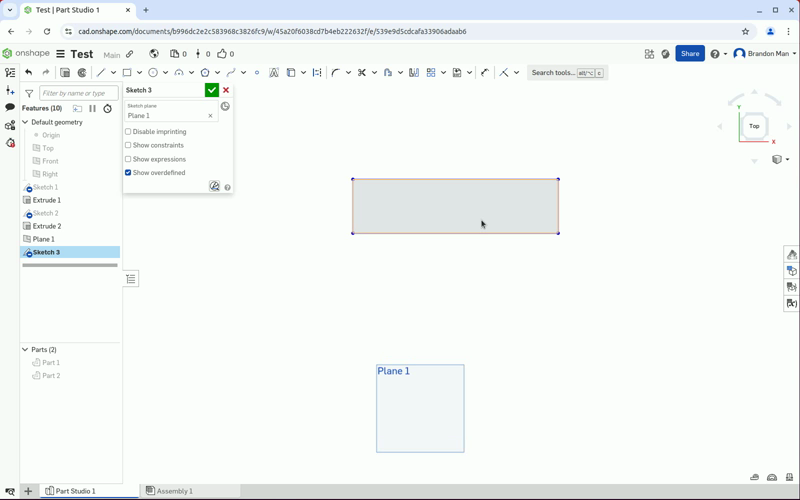
scroll(6)
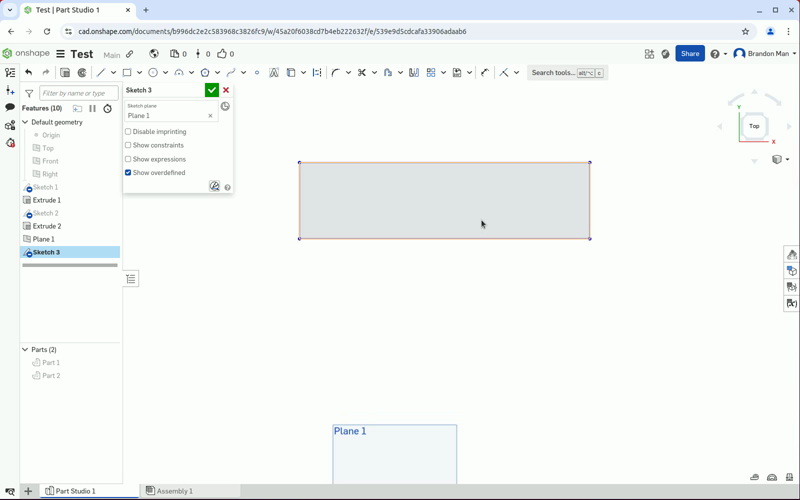
scroll(6)
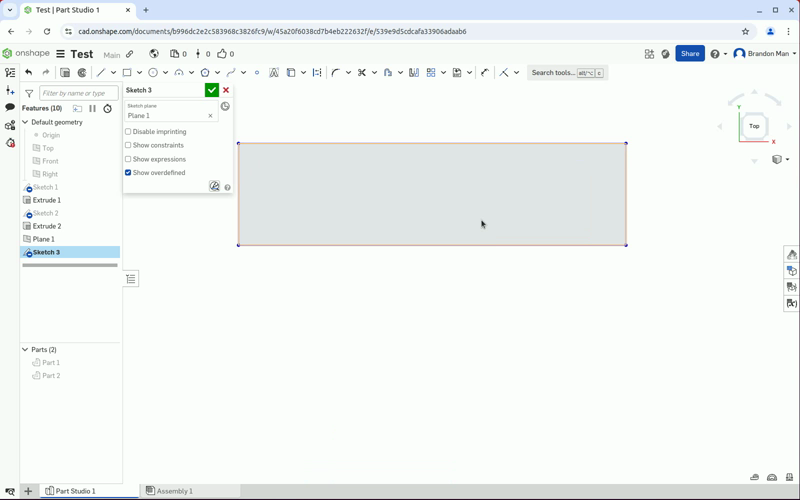
scroll(6)
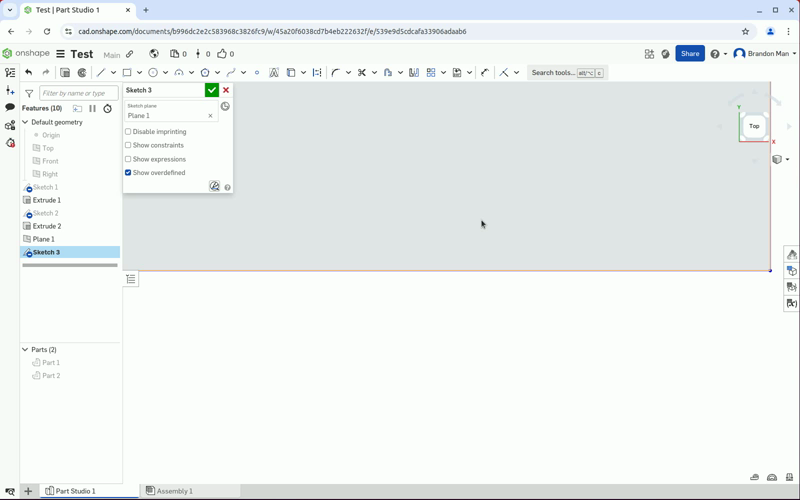
click(481, 219)
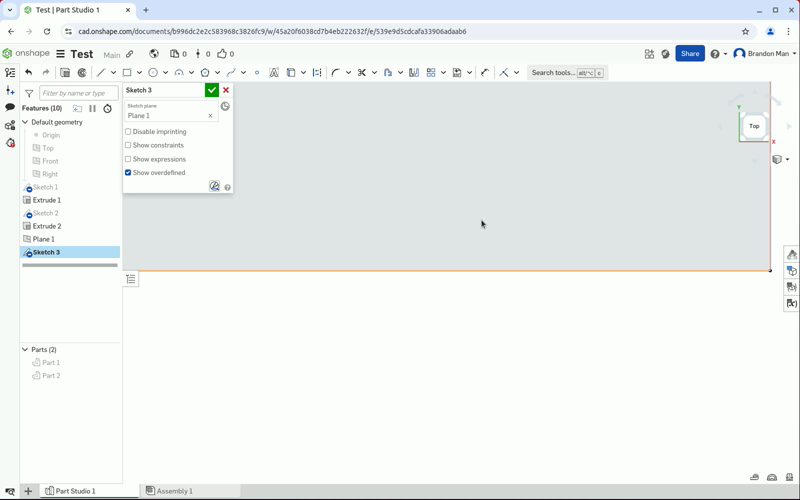
scroll(-6)
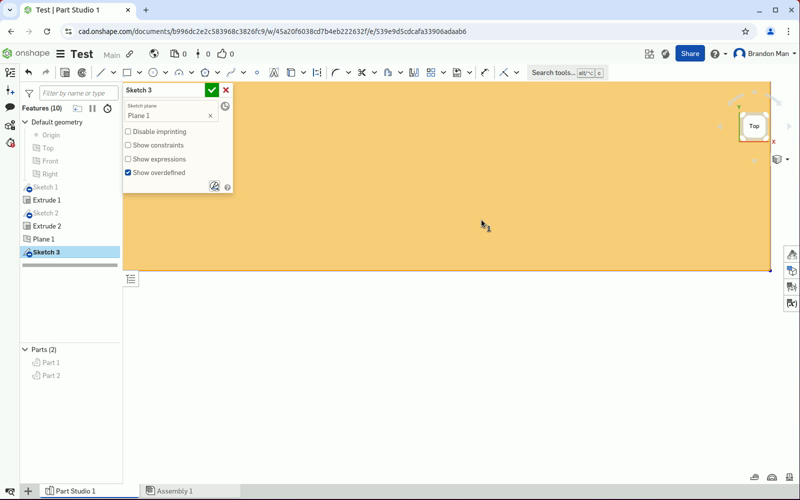
scroll(-6)
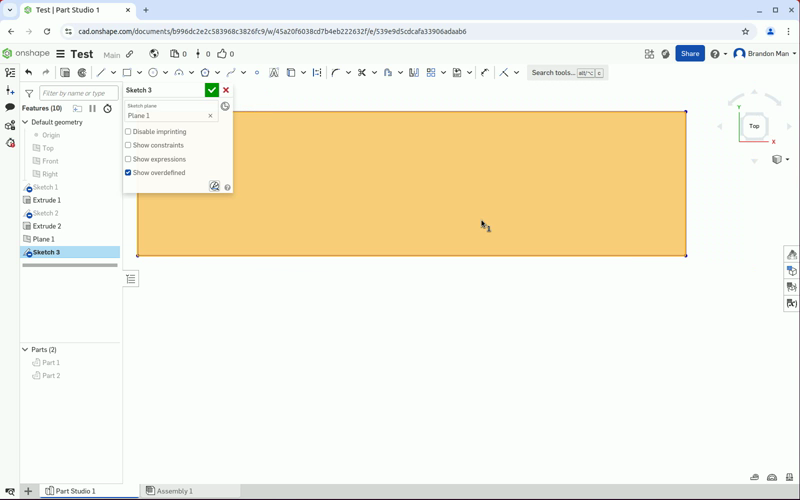
scroll(-6)
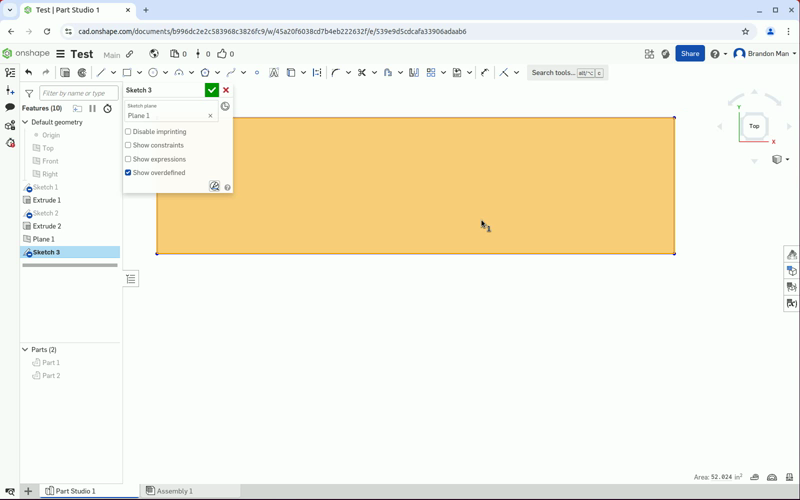
scroll(-6)
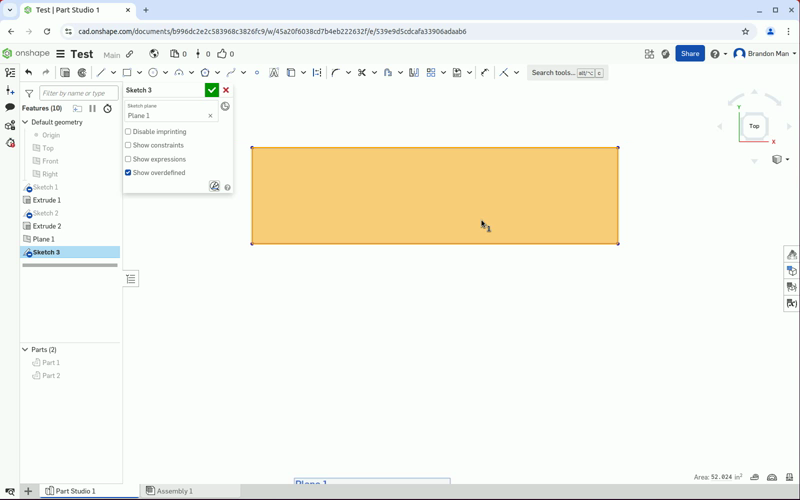
scroll(-6)
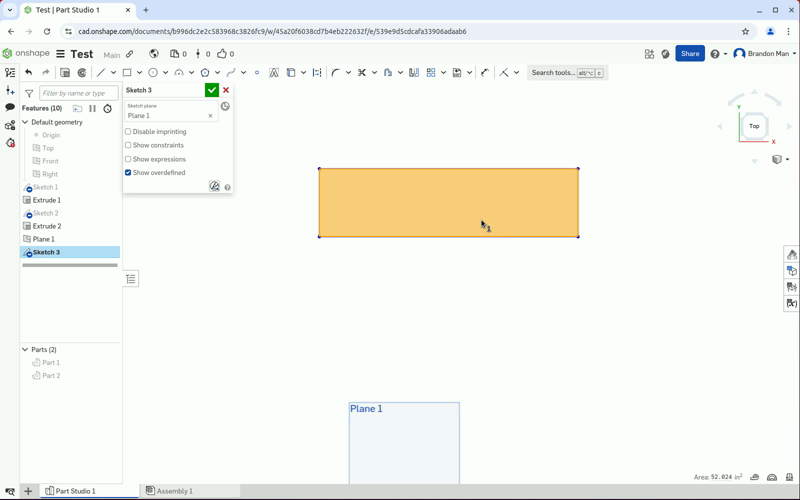
scroll(-6)
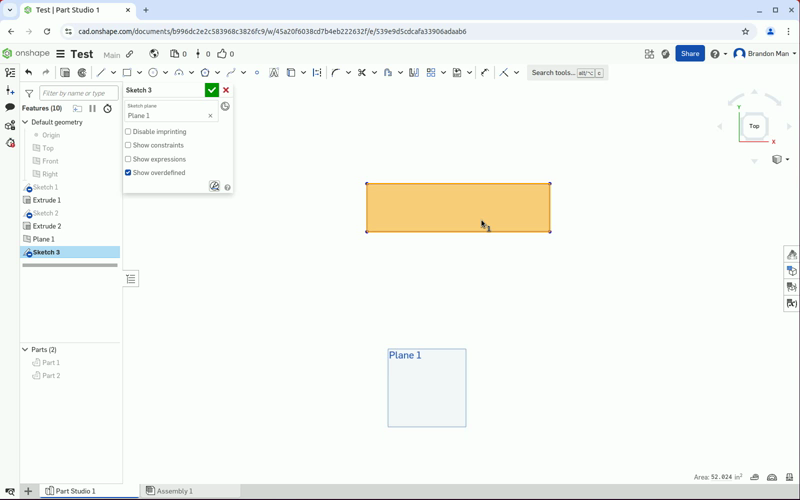
scroll(-6)
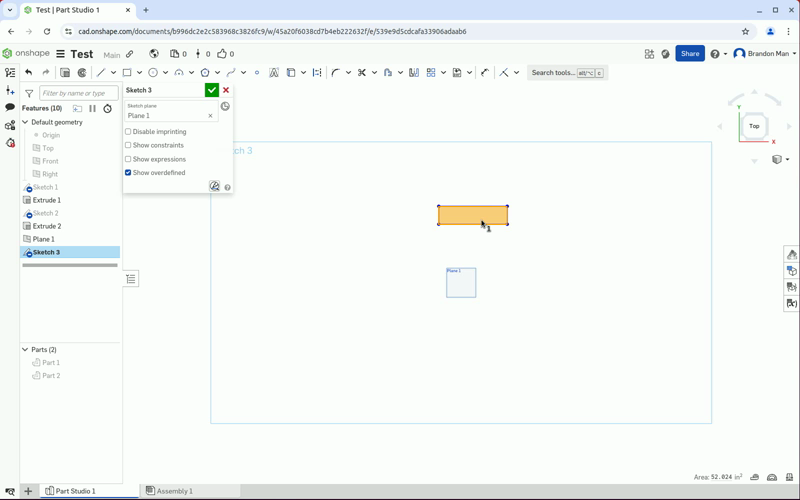
mouse_move(73, 352)
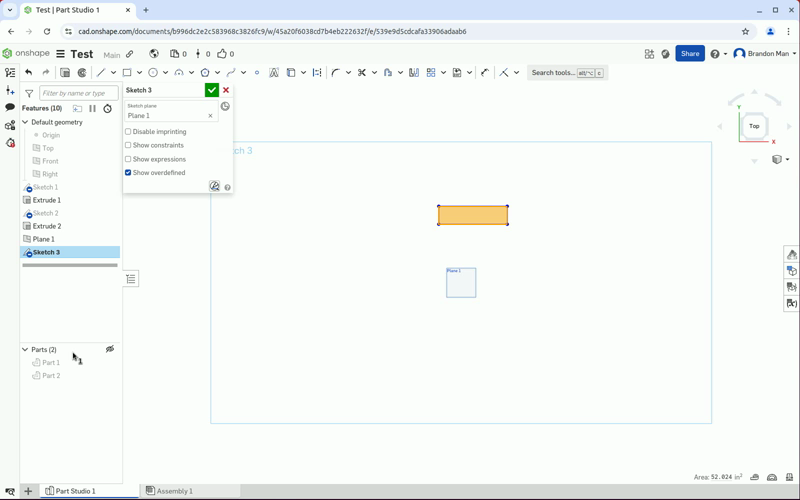
key(shift+y)
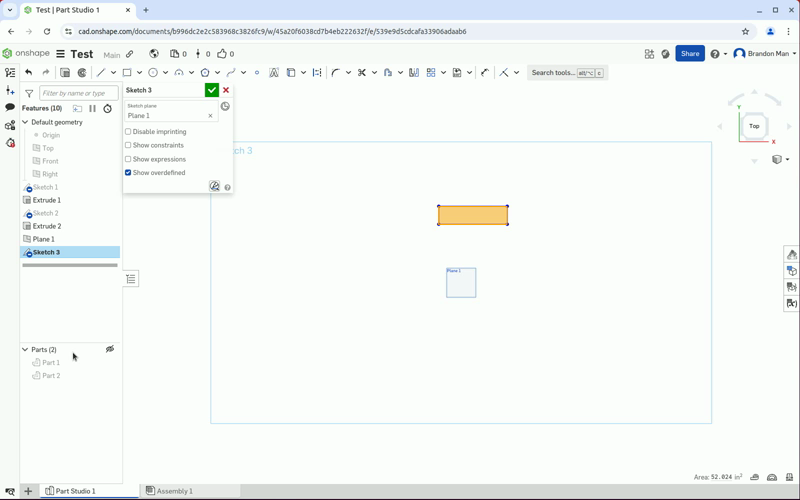
key(shift+e)
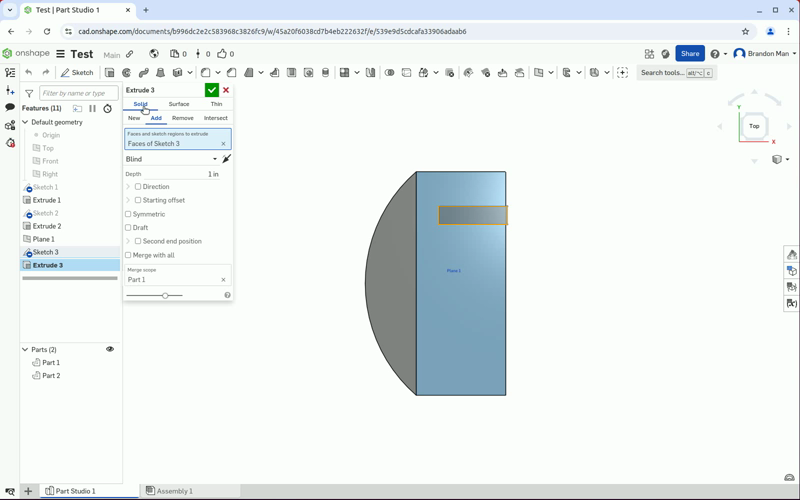
mouse_move(143, 106)
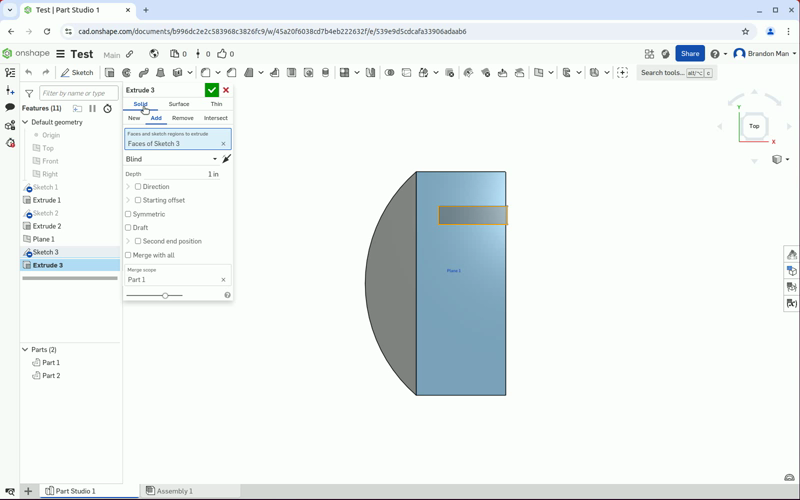
click(143, 106)
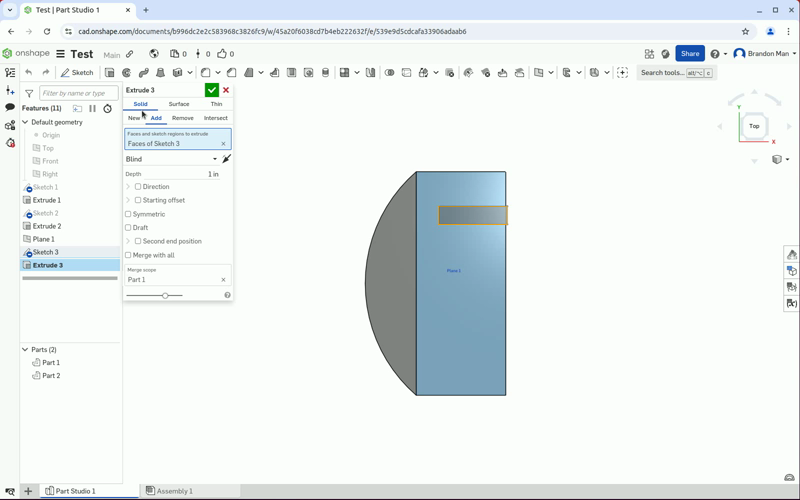
mouse_move(137, 120)
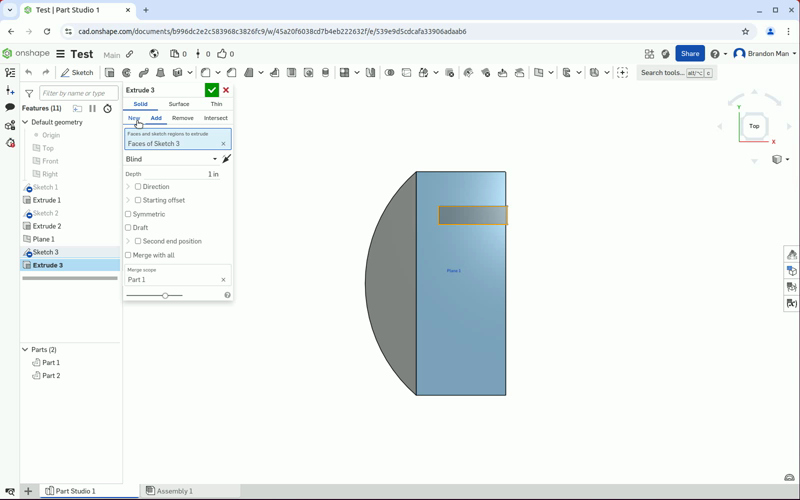
click(137, 120)
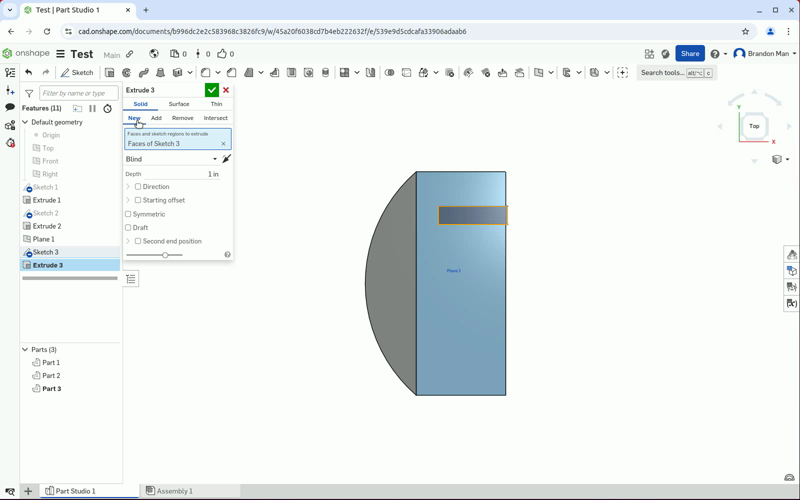
key(tab, 4)
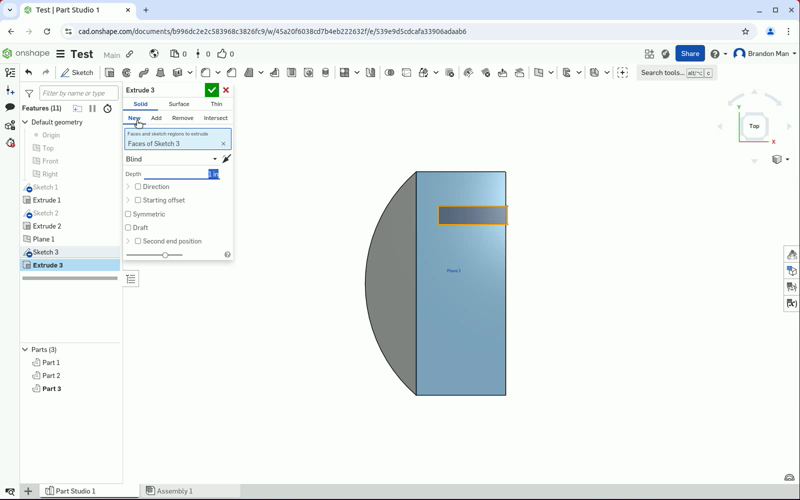
text(4.574)
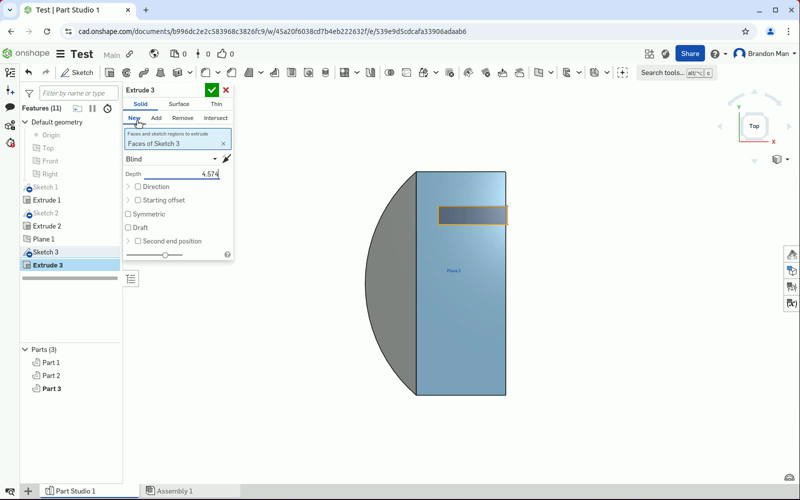
key(enter)
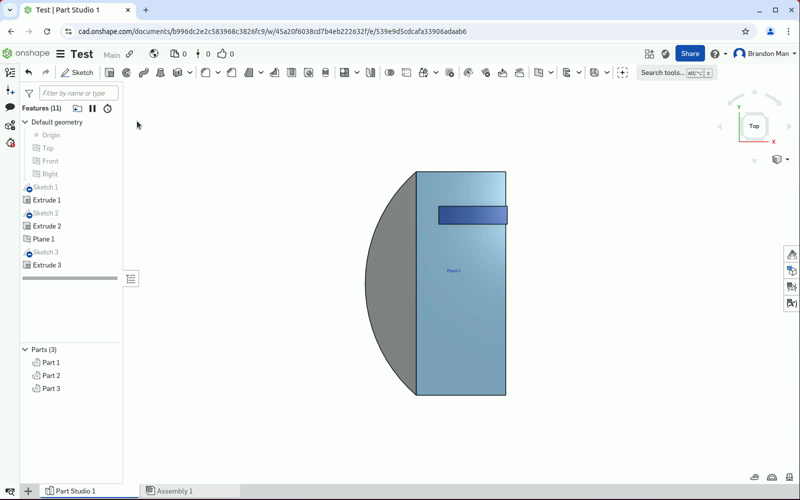
key(shift+h)
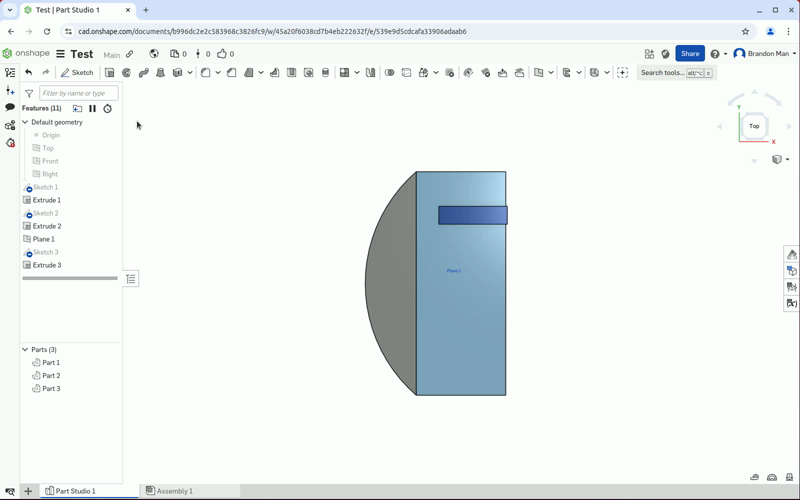
key(shift+h)
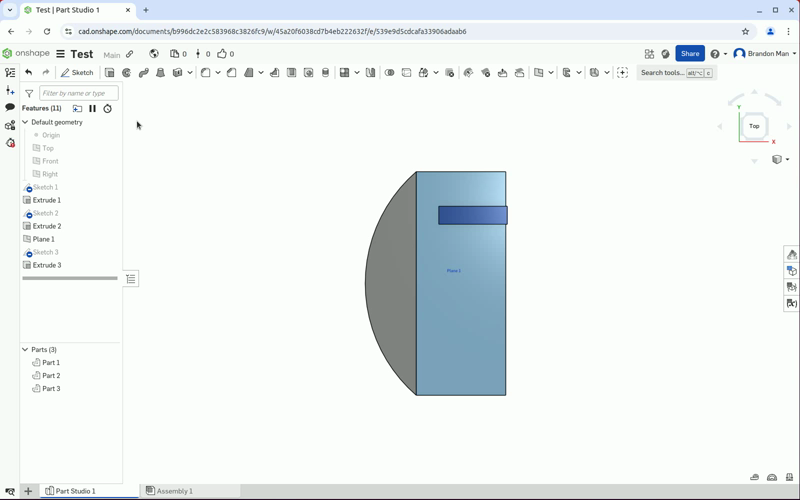
mouse_move(73, 189)
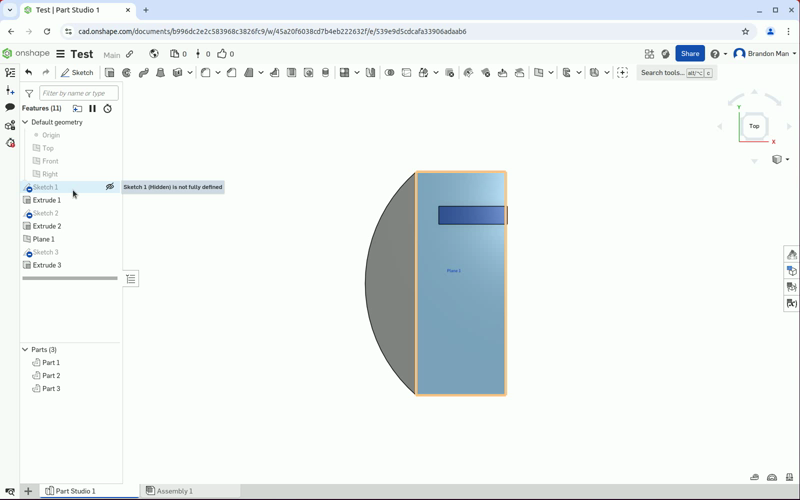
click(73, 189)
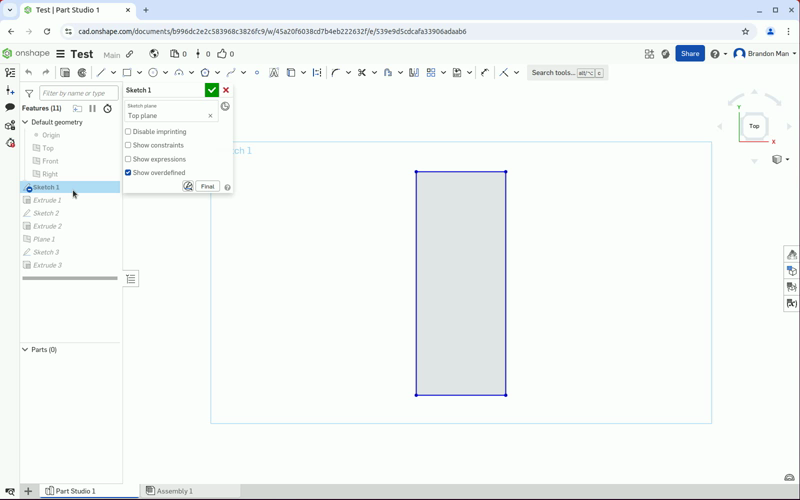
mouse_move(229, 92)
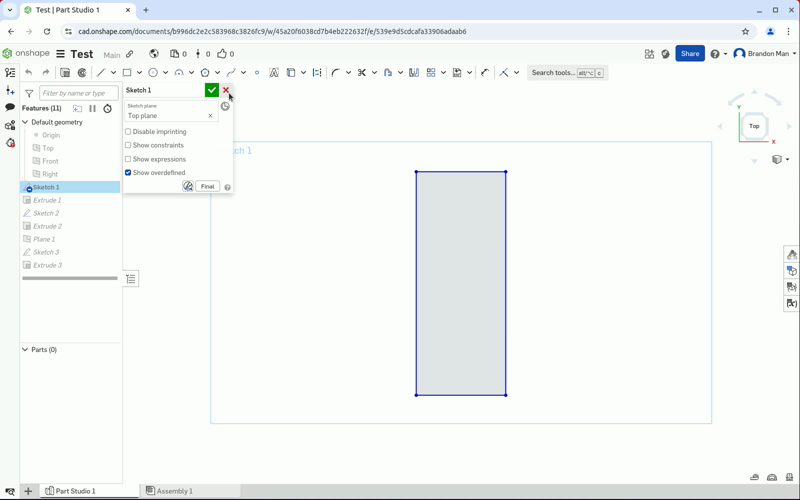
click(229, 92)
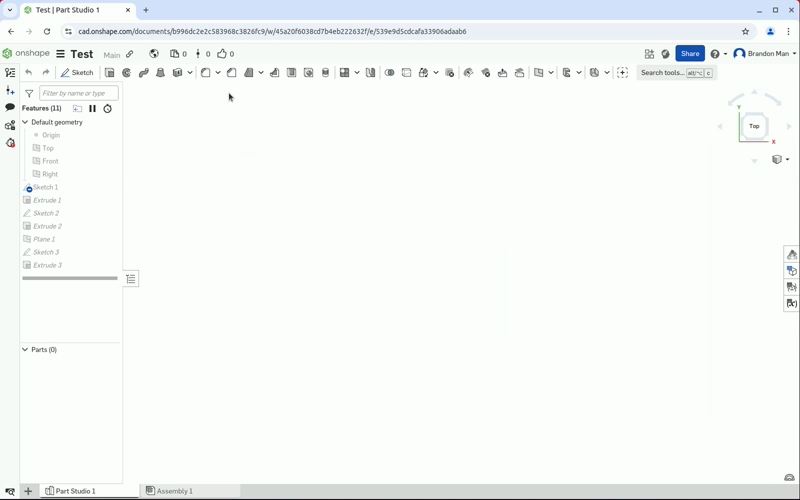
key(shift+s)
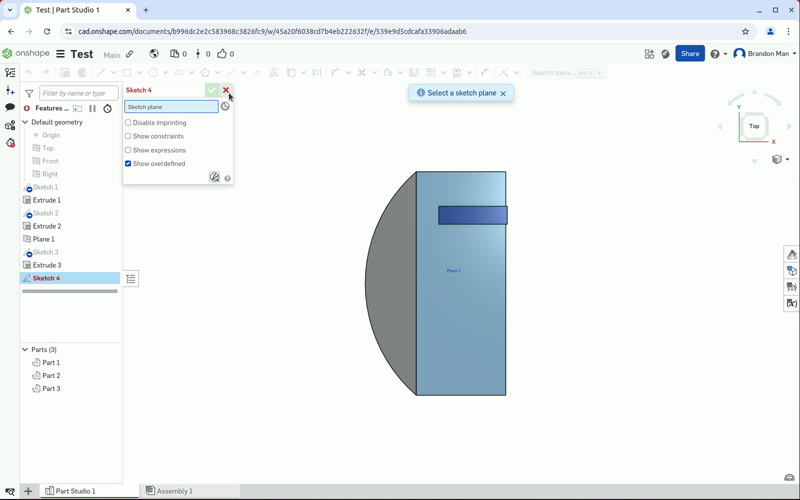
mouse_move(73, 241)
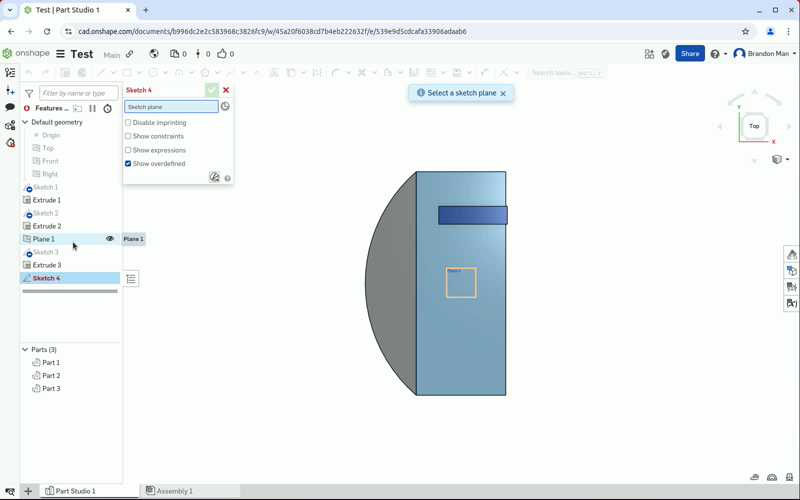
click(73, 241)
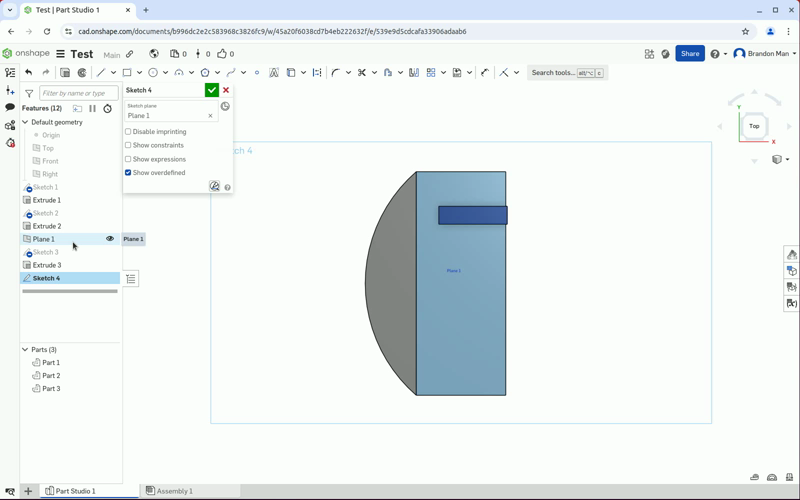
mouse_move(73, 352)
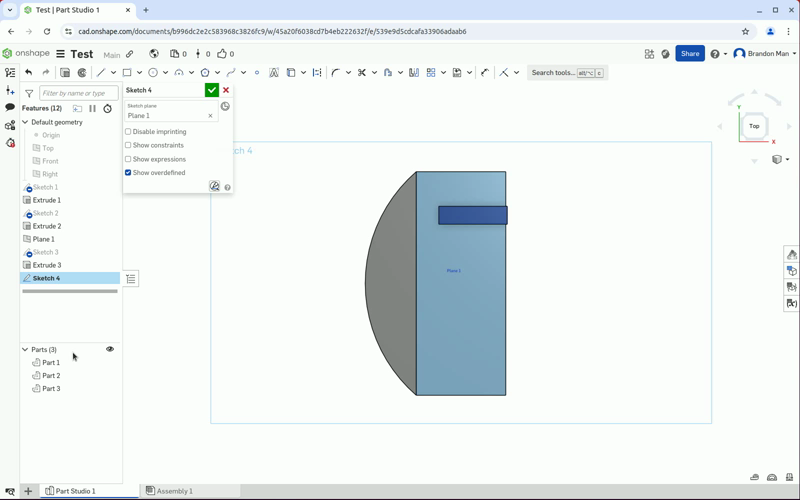
key(y)
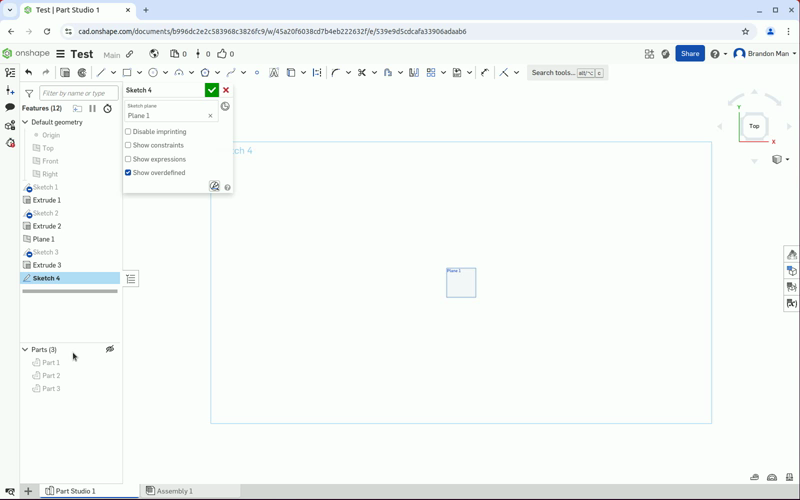
key(l)
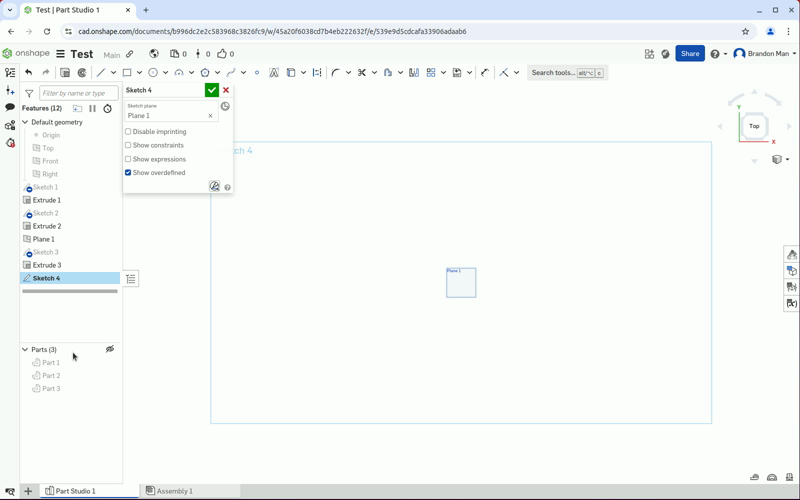
key_down(shift)
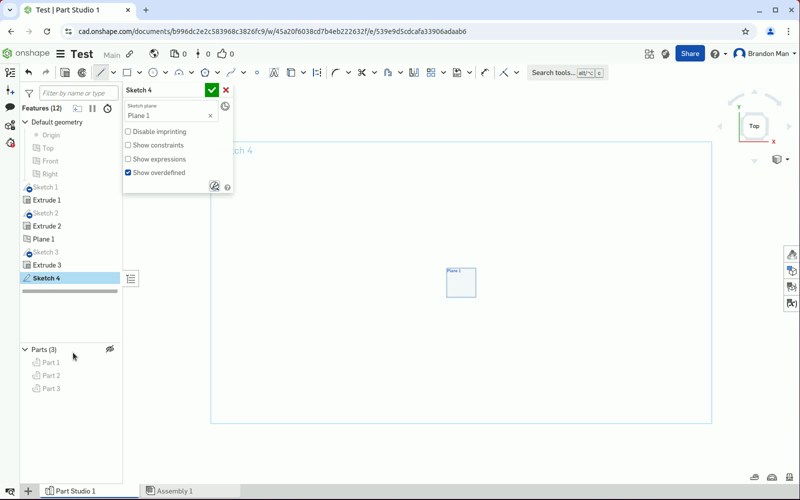
mouse_move(438, 359)
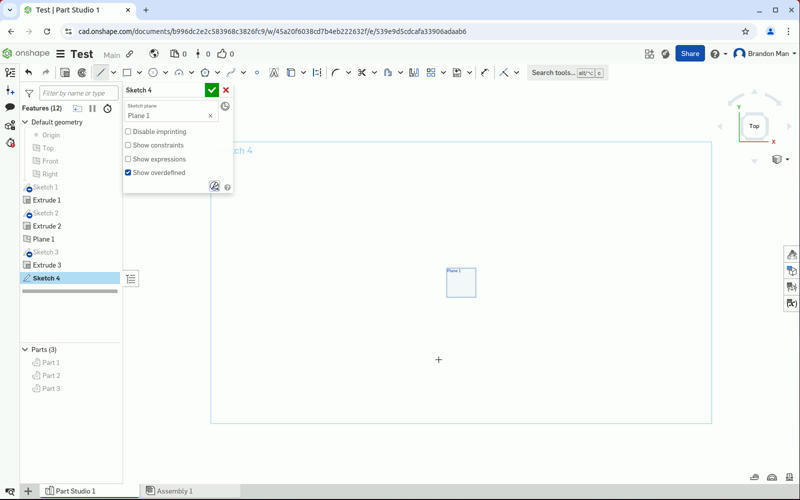
click(438, 359)
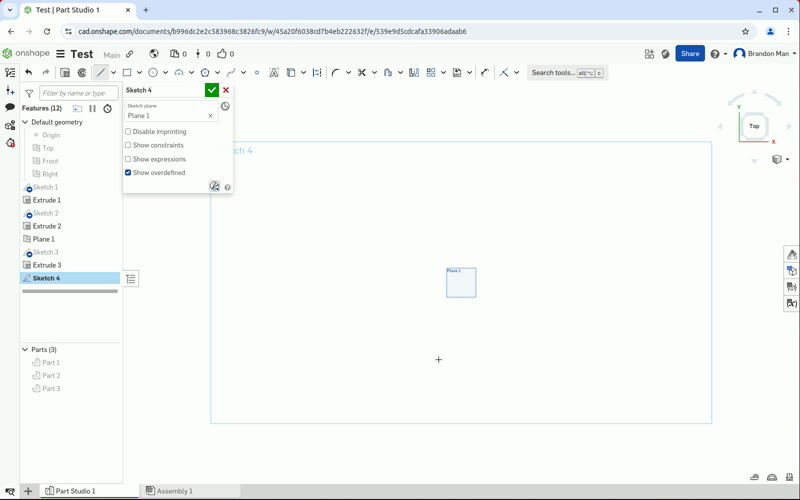
key_up(shift)
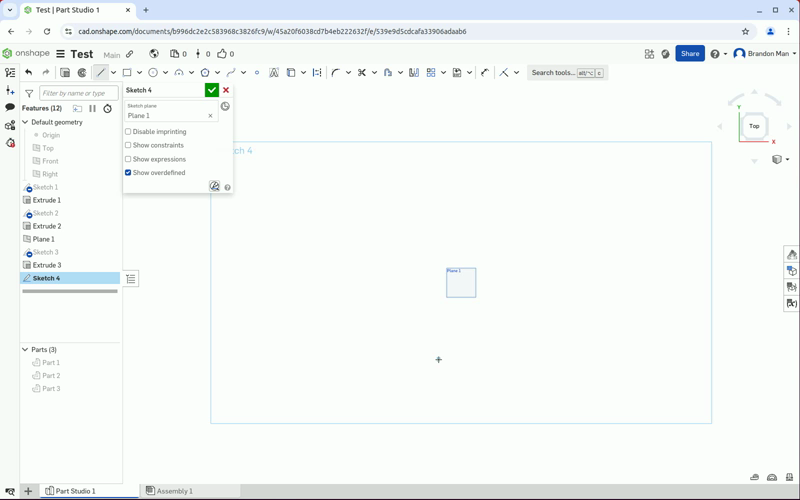
key_down(shift)
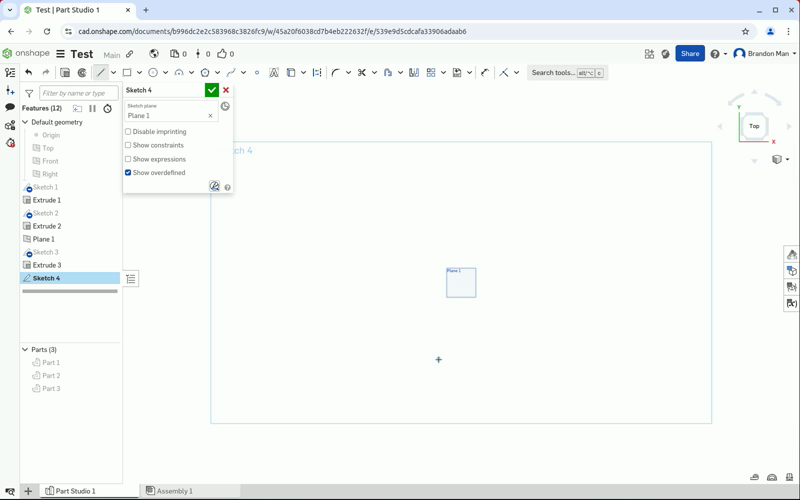
mouse_move(507, 359)
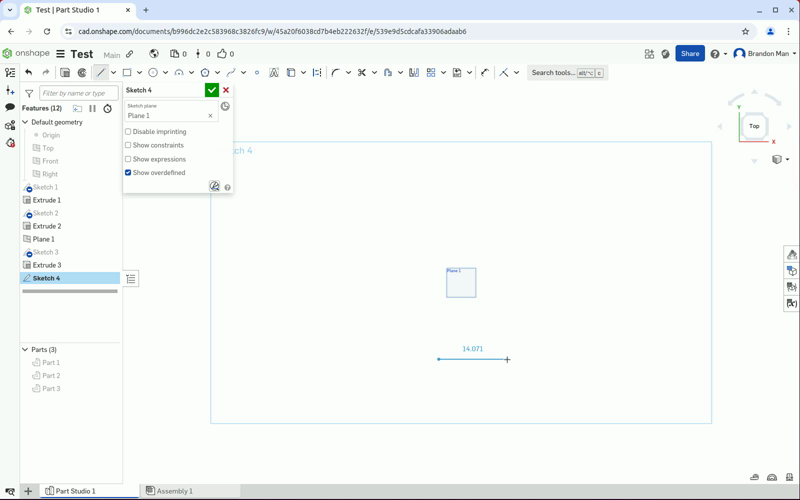
click(507, 359)
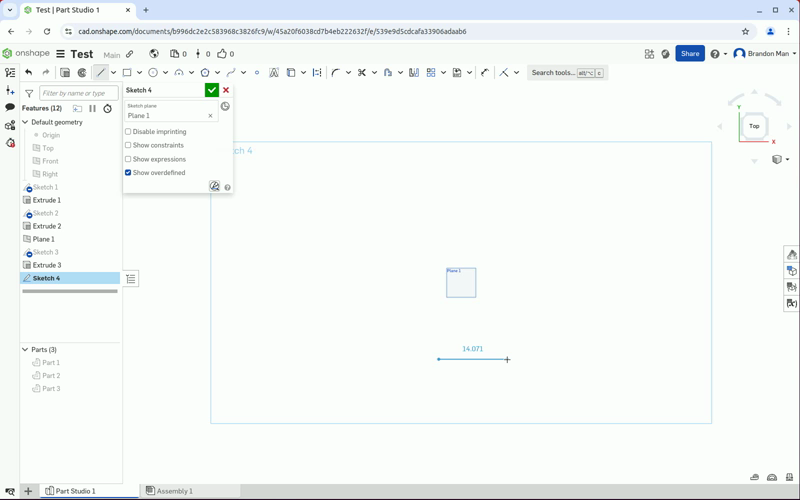
key_up(shift)
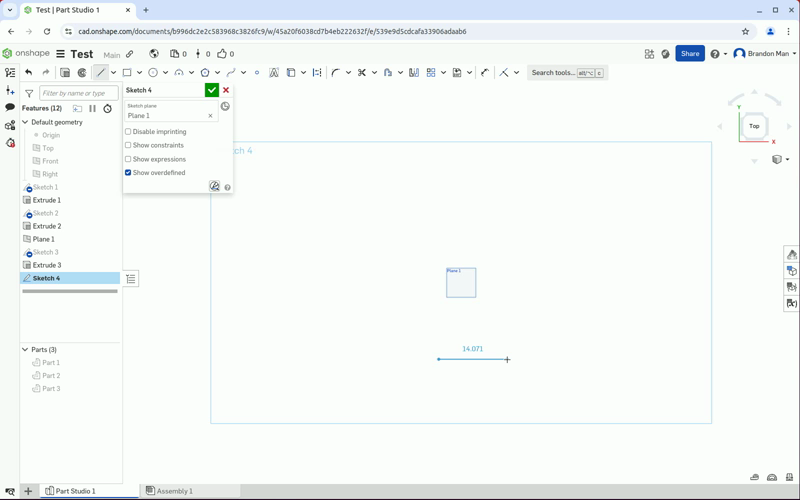
key_down(shift)
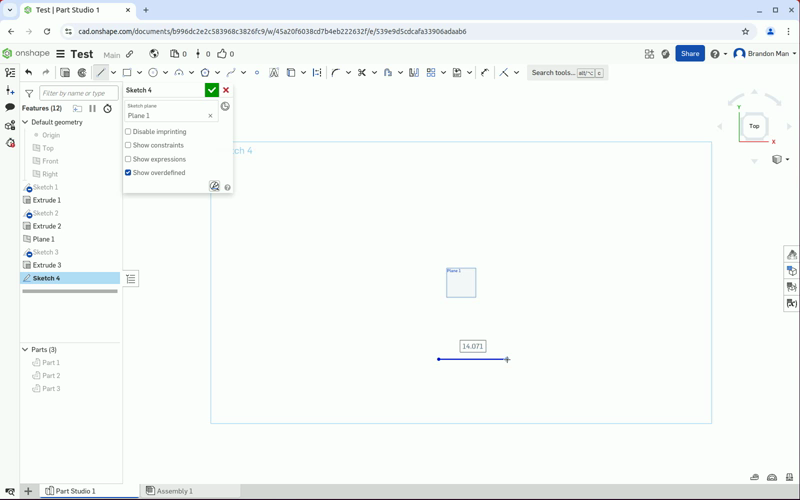
mouse_move(537, 359)
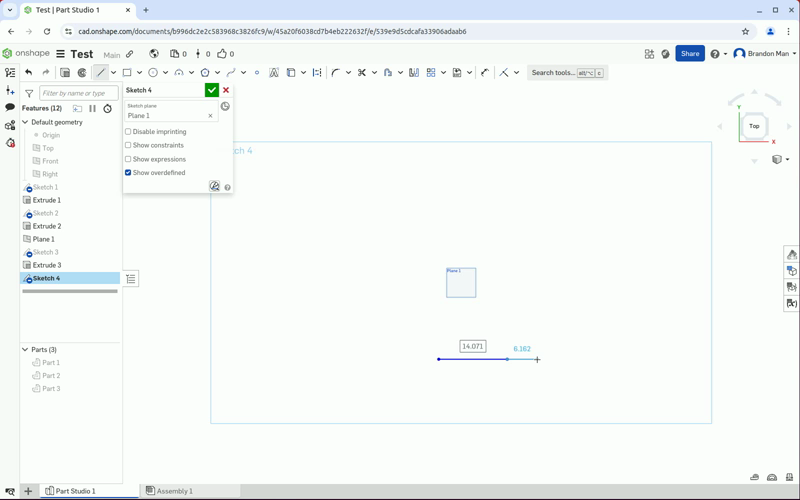
mouse_move(507, 341)
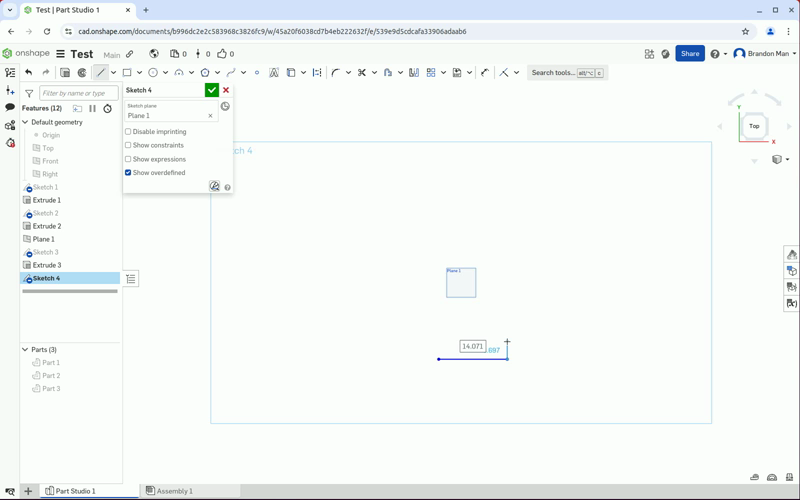
click(507, 341)
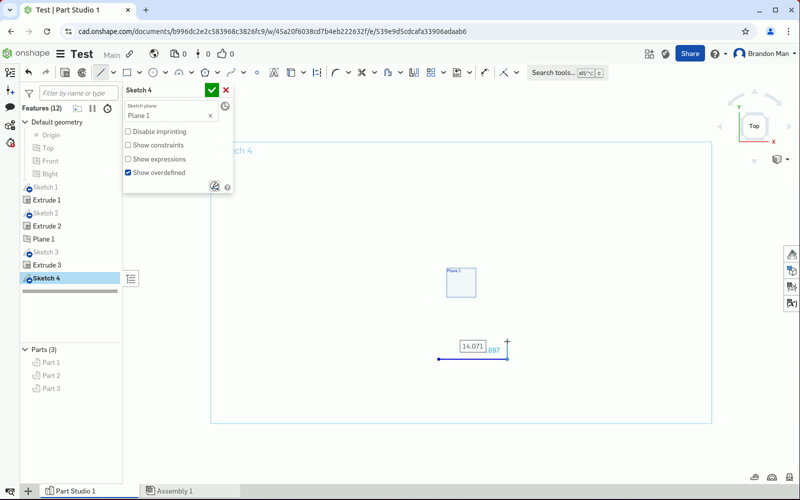
key_up(shift)
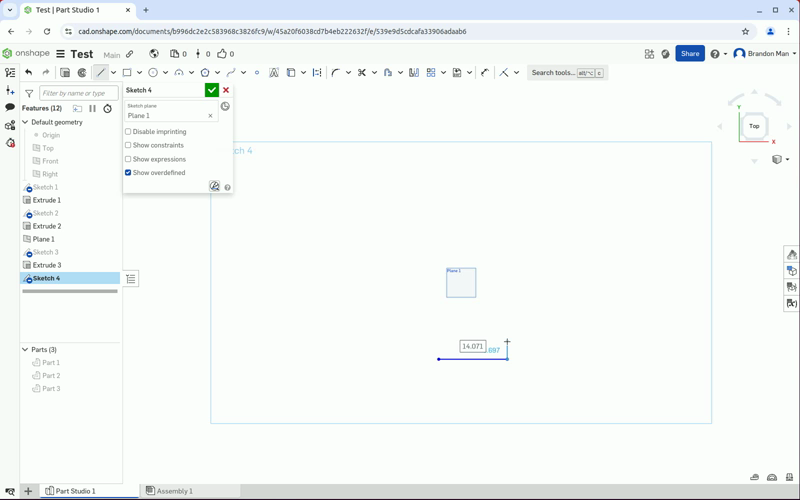
key_down(shift)
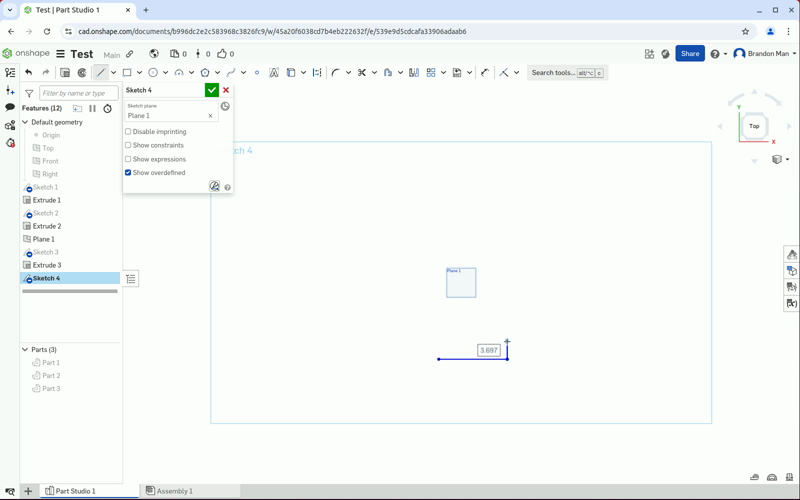
mouse_move(438, 341)
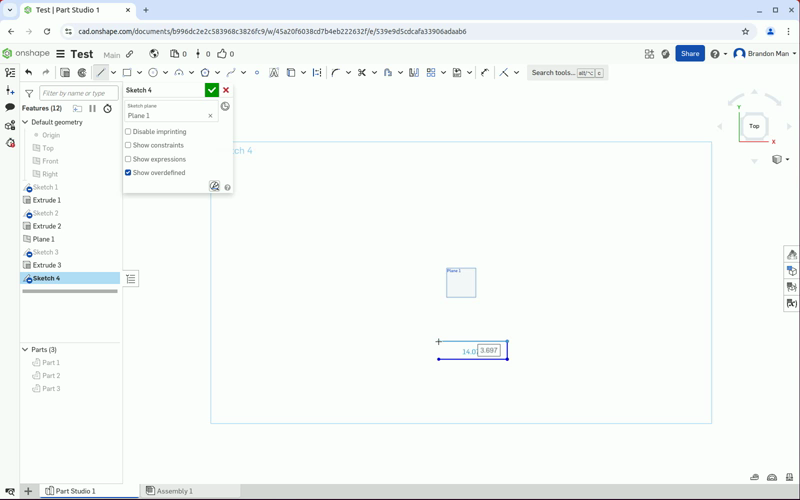
click(438, 341)
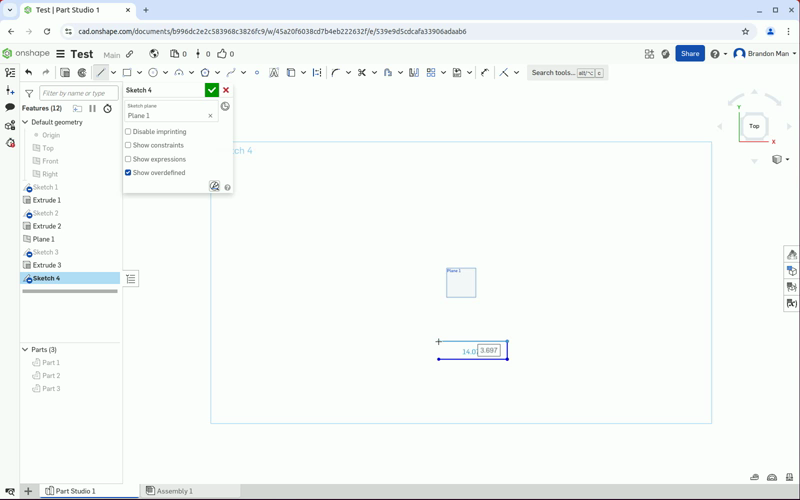
key_up(shift)
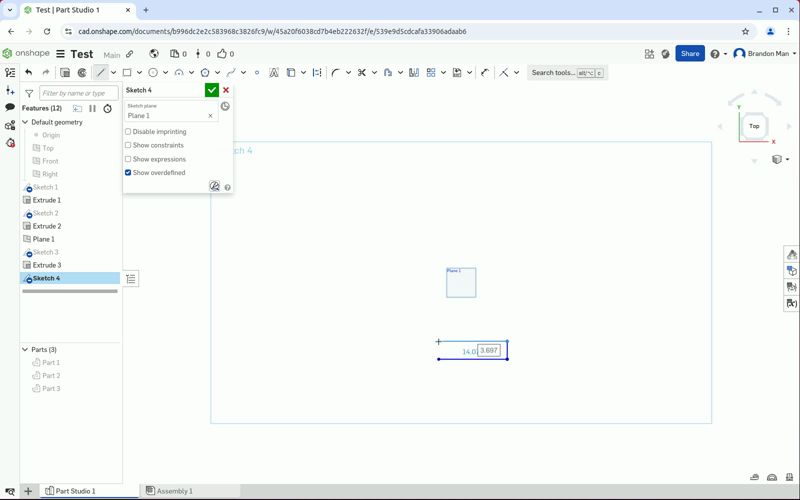
mouse_move(468, 341)
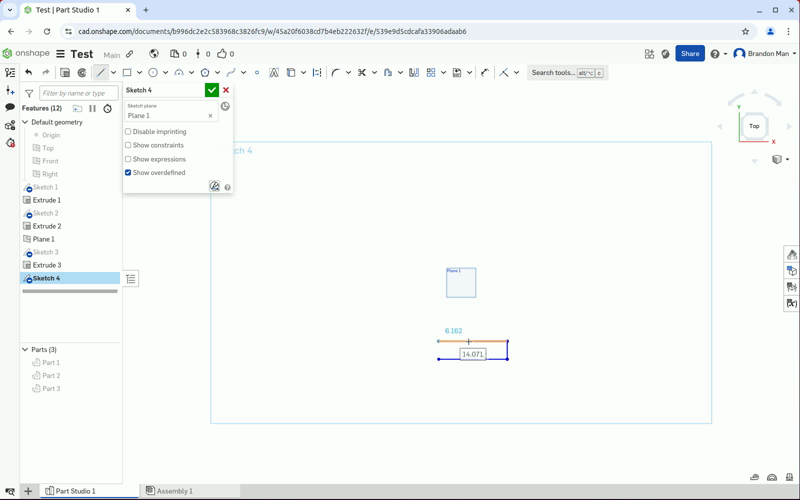
key_down(shift)
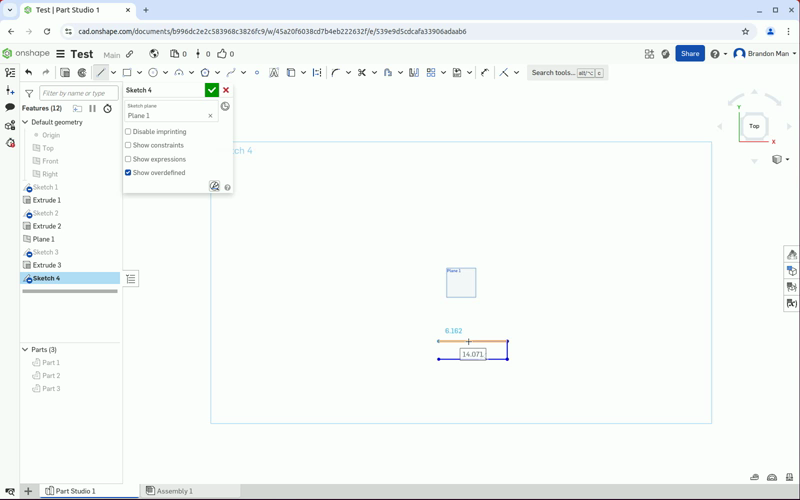
mouse_move(438, 359)
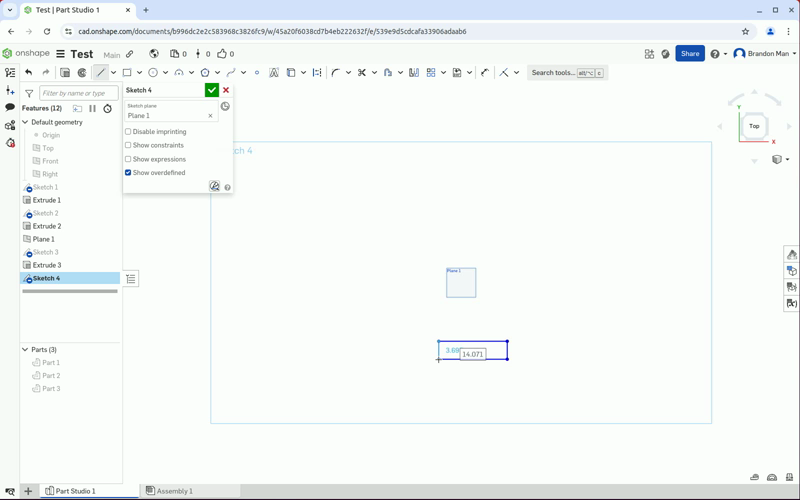
key_up(shift)
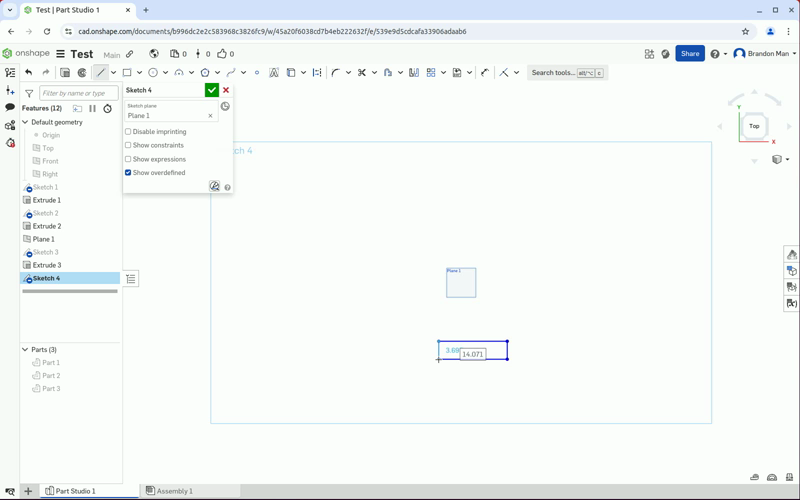
click(438, 359)
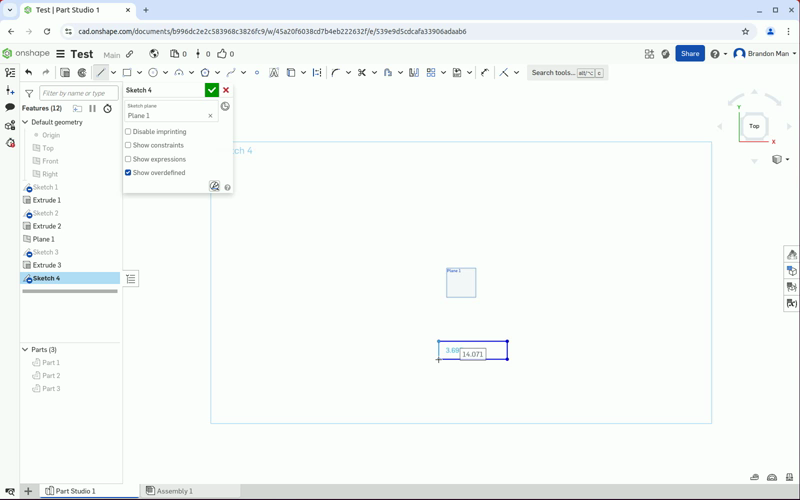
key(esc)
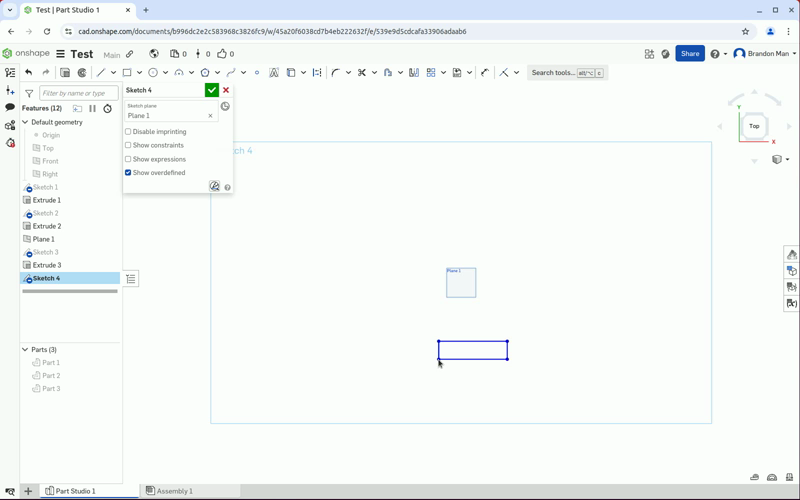
mouse_move(448, 342)
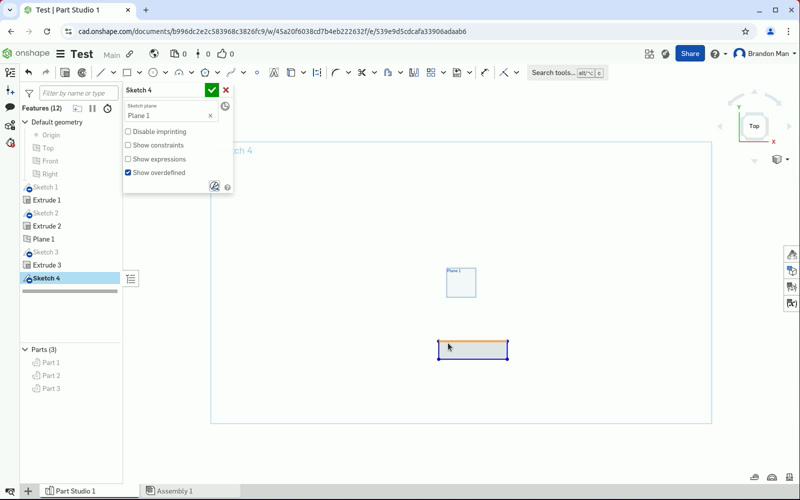
scroll(6)
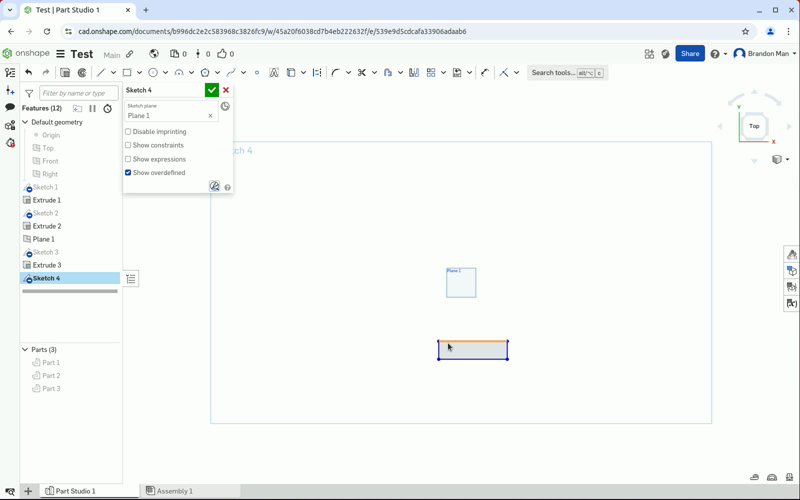
scroll(6)
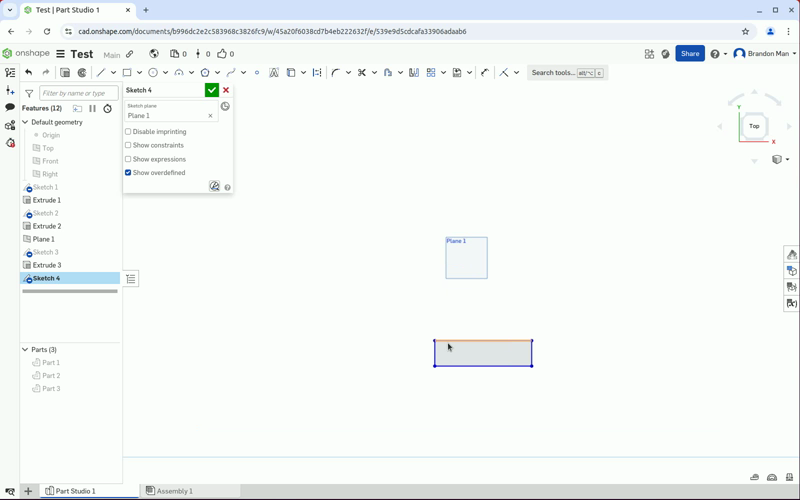
scroll(6)
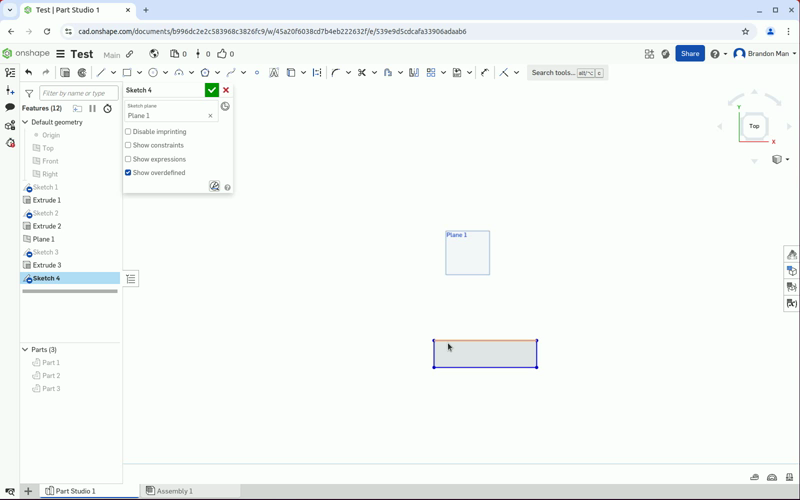
scroll(6)
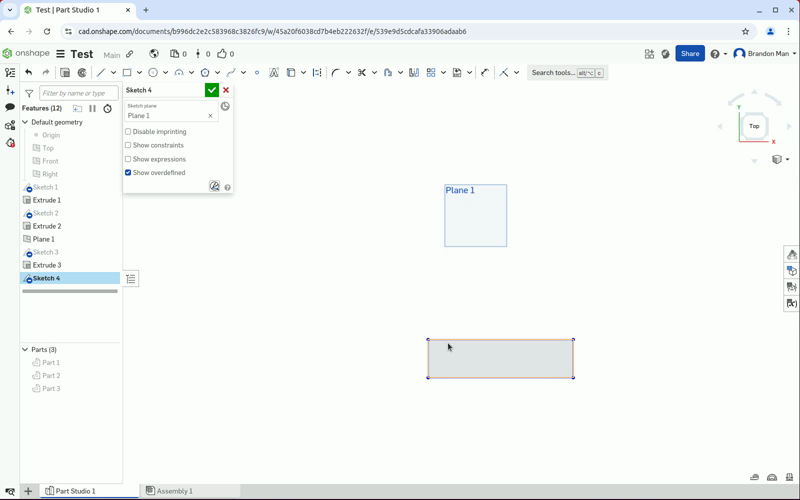
scroll(6)
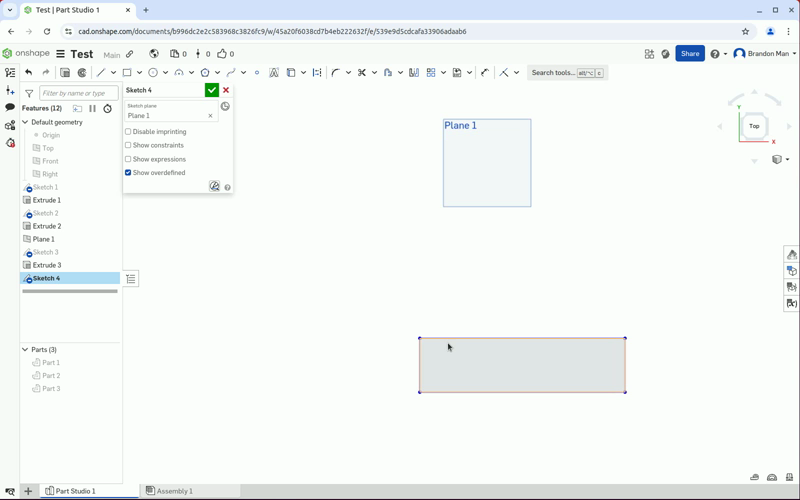
scroll(6)
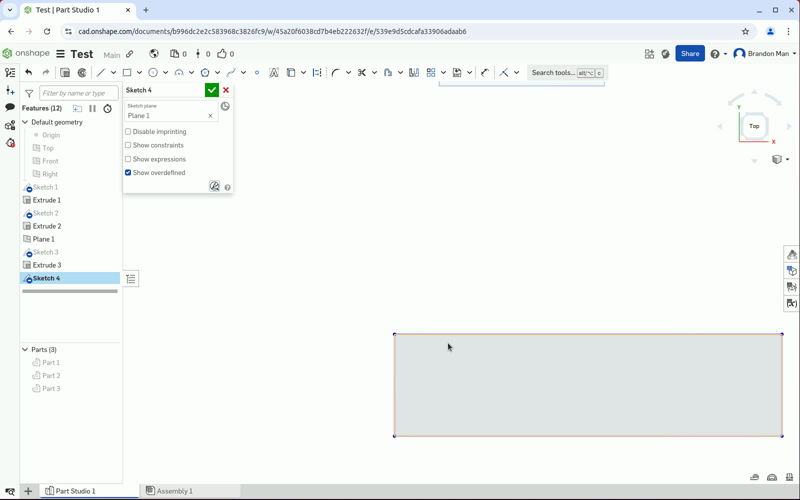
scroll(6)
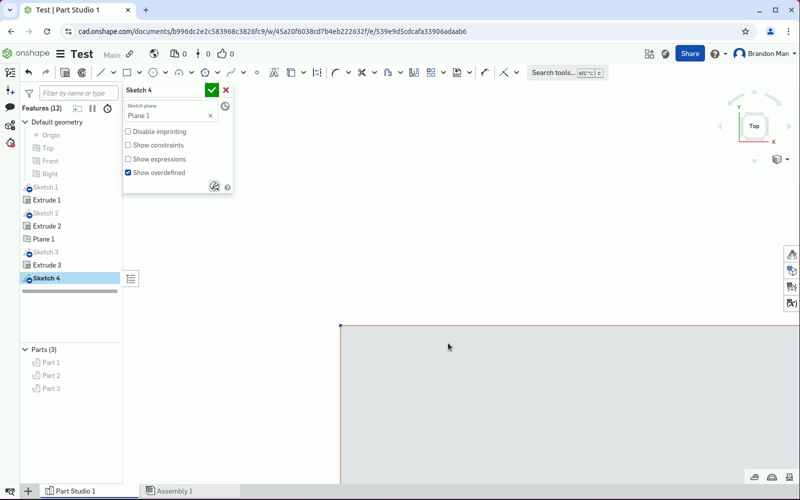
click(448, 342)
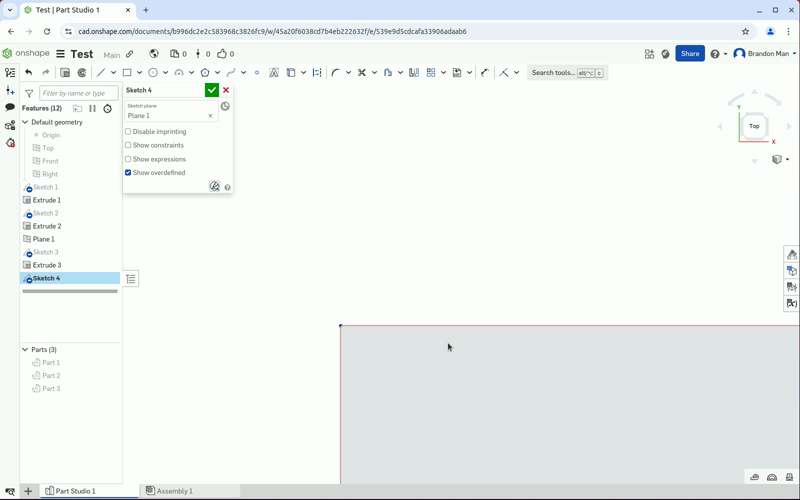
scroll(-6)
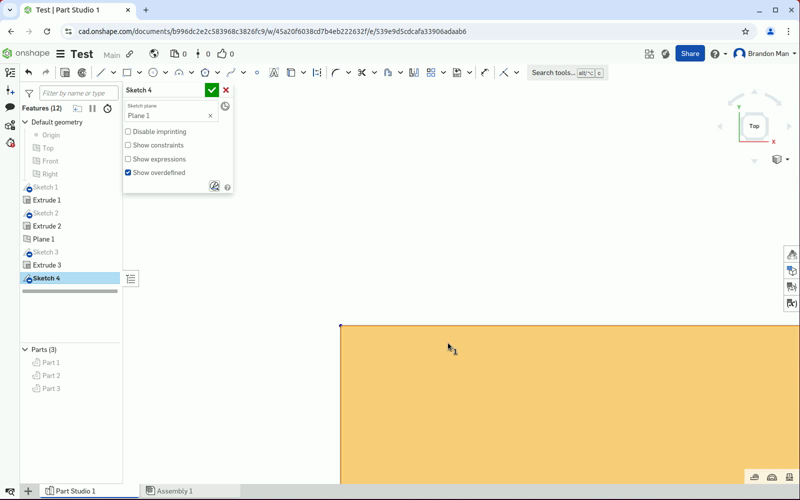
scroll(-6)
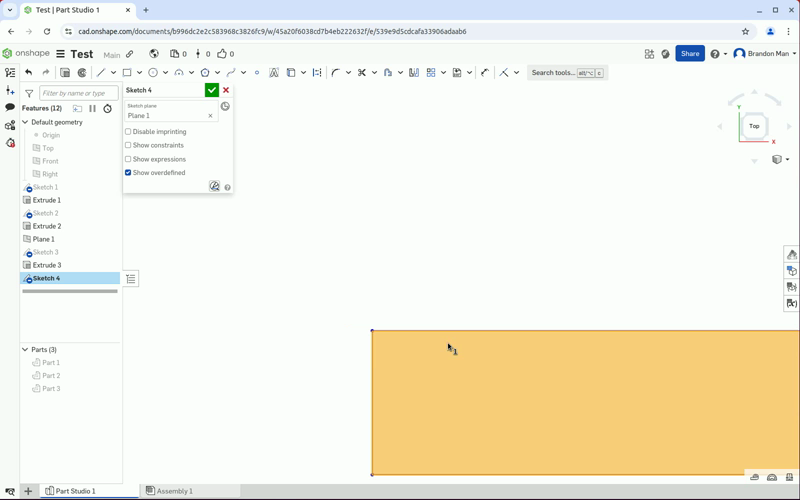
scroll(-6)
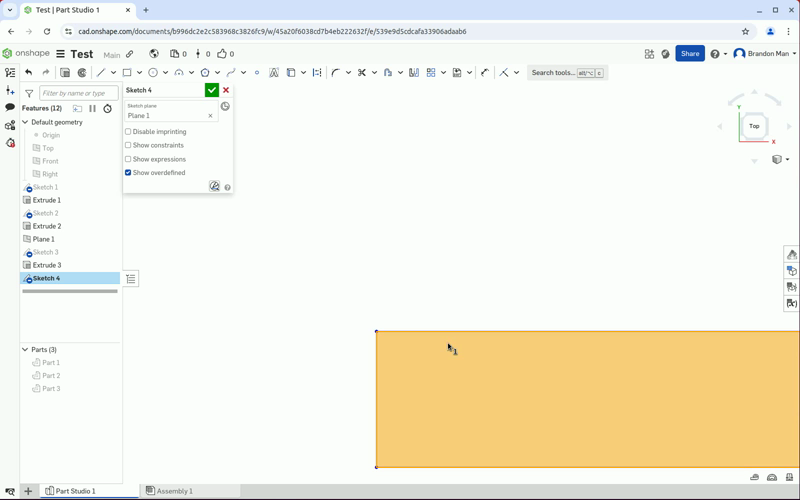
scroll(-6)
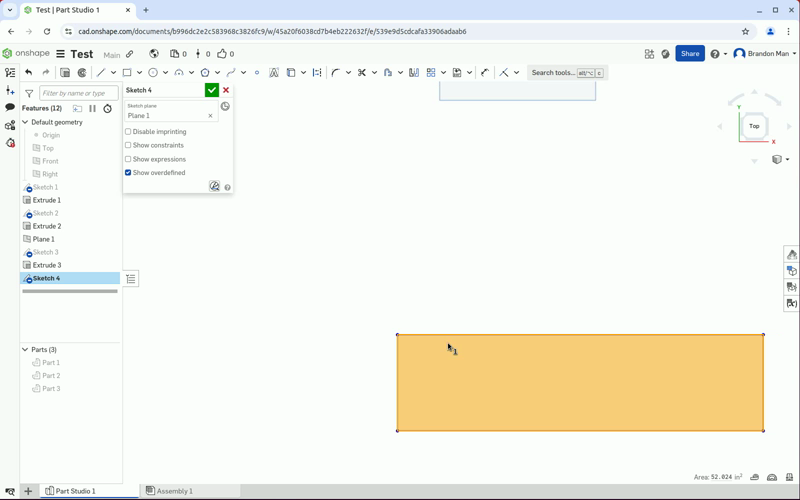
scroll(-6)
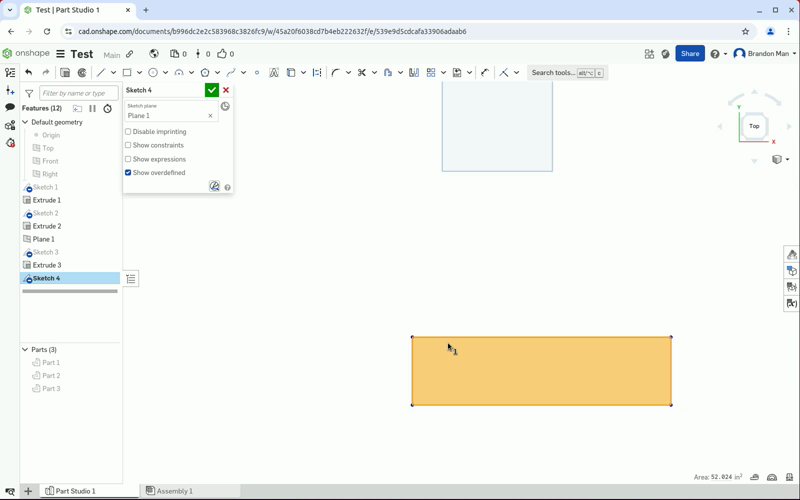
scroll(-6)
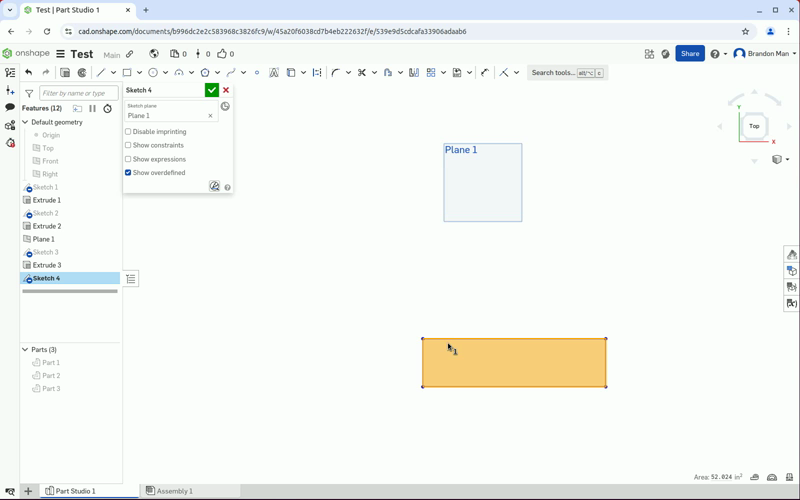
scroll(-6)
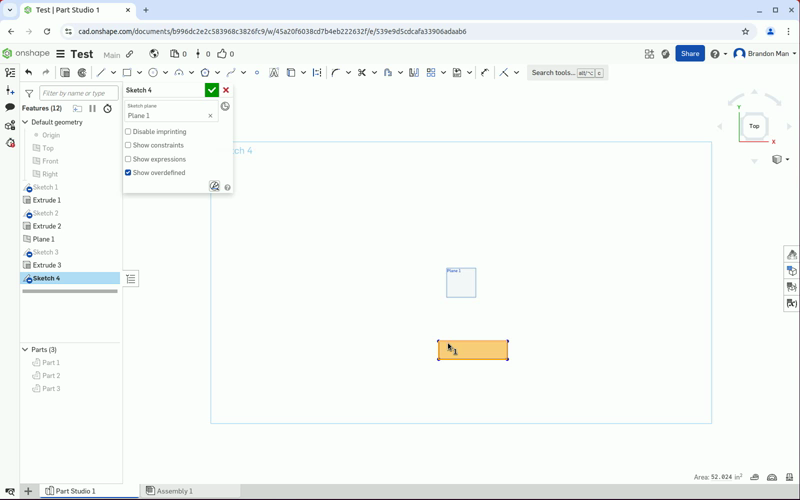
mouse_move(73, 352)
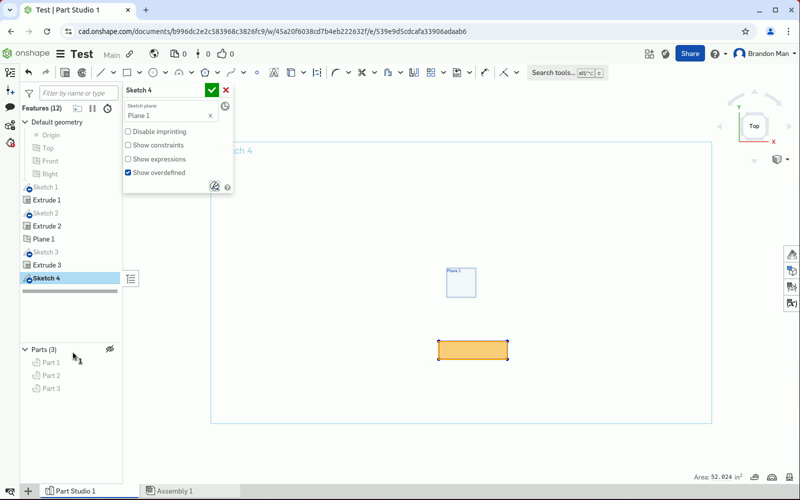
key(shift+y)
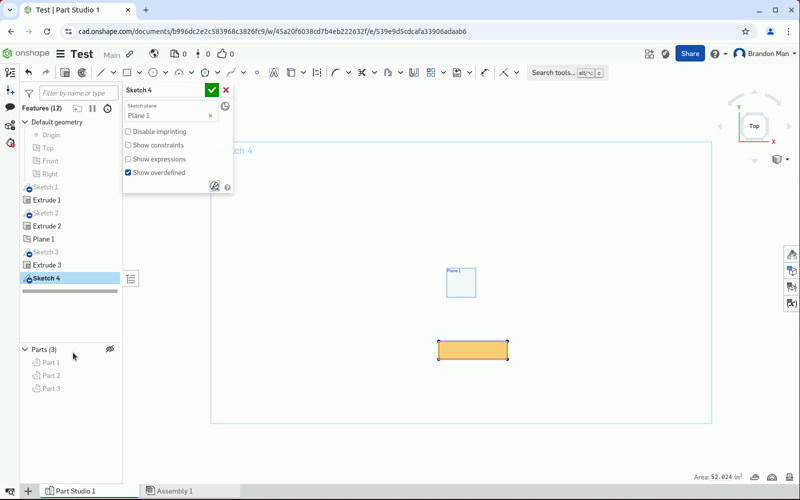
key(shift+e)
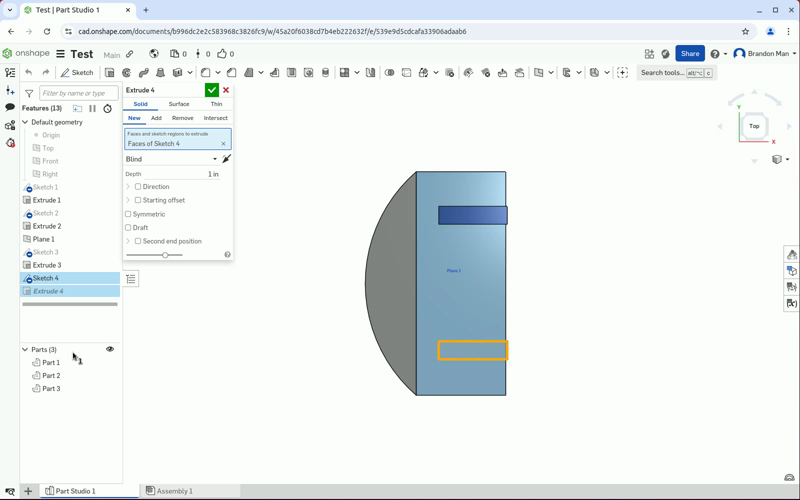
mouse_move(143, 106)
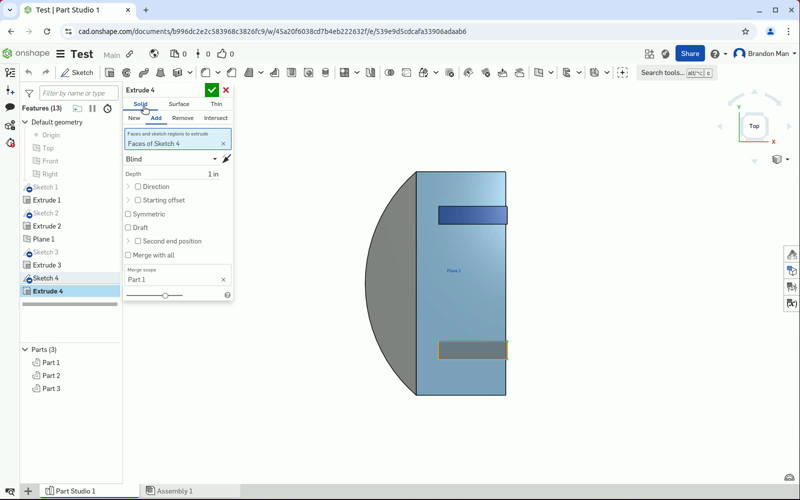
click(143, 106)
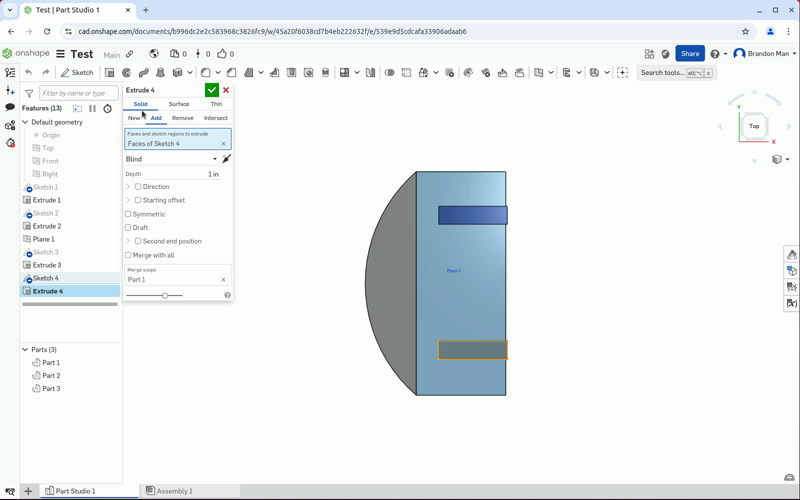
mouse_move(137, 120)
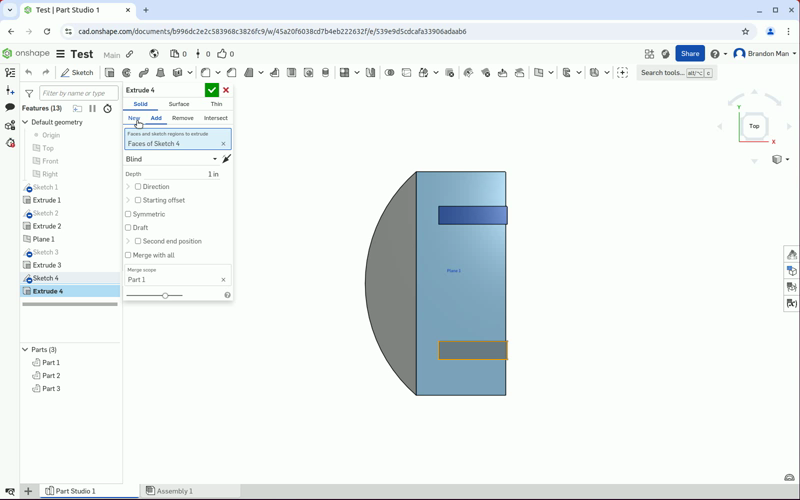
click(137, 120)
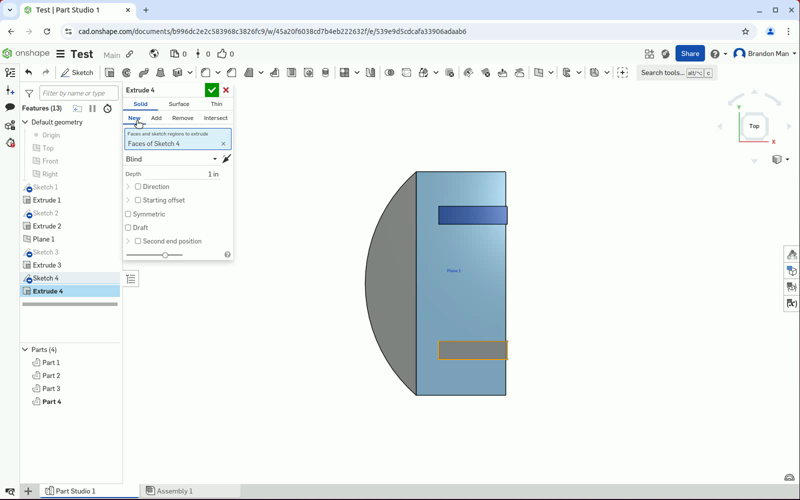
key(tab, 4)
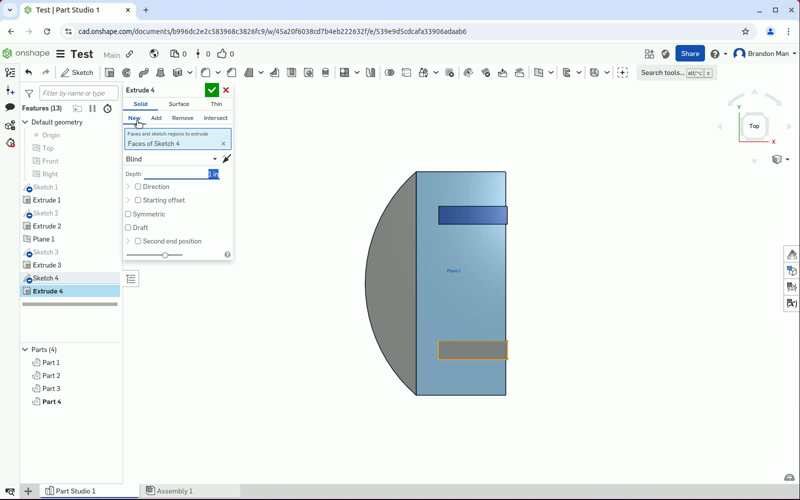
text(4.574)
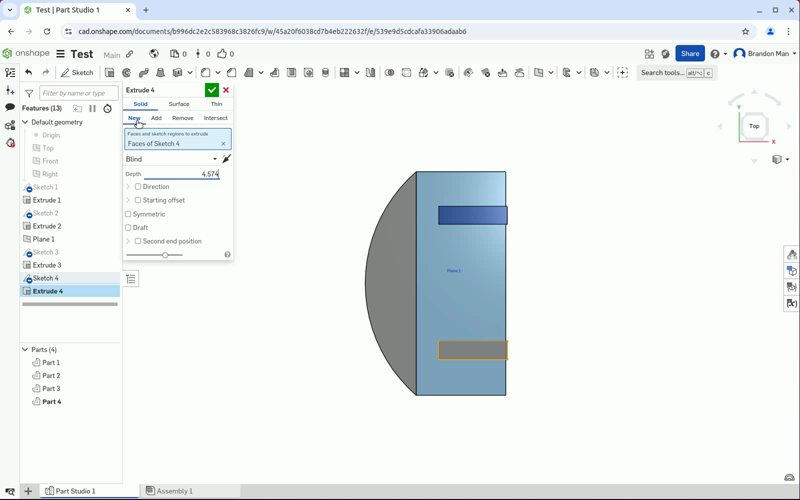
key(enter)
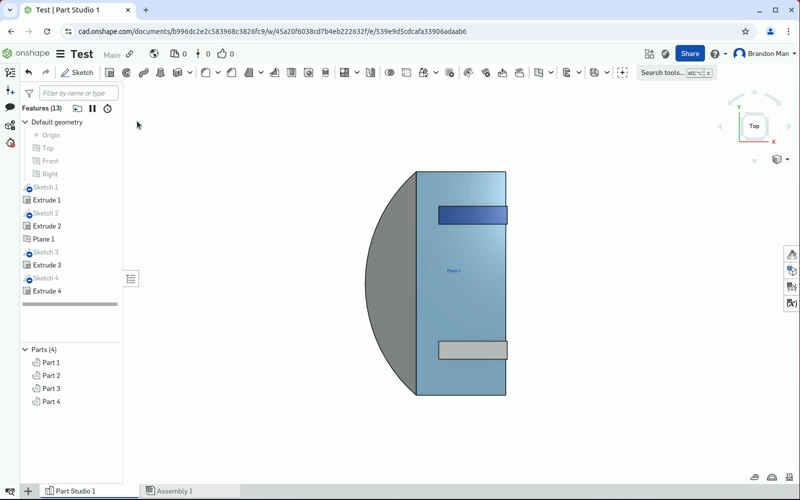
key(shift+h)
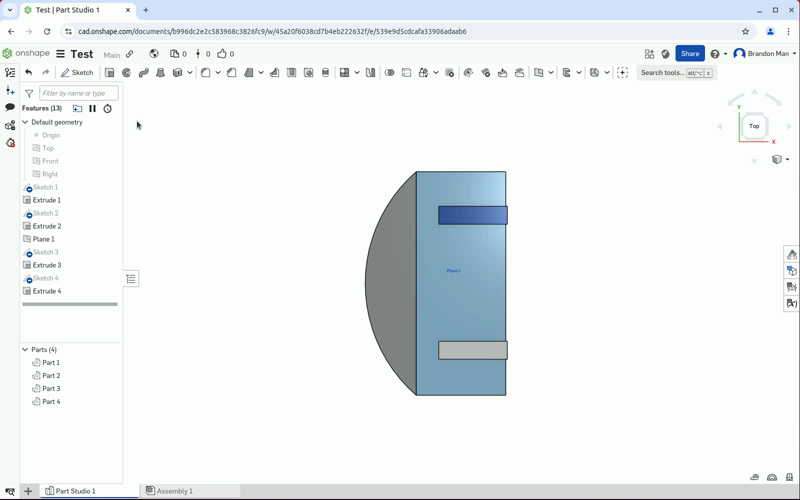
key(shift+h)
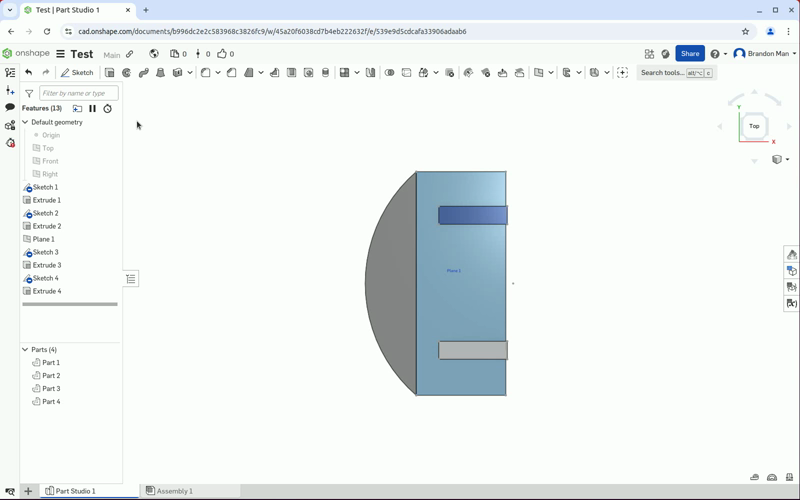
key(shift+7)
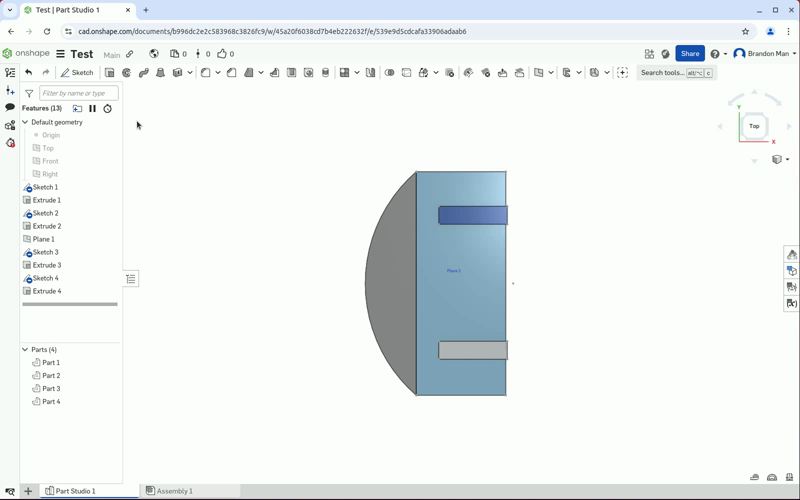
key(up, 3)
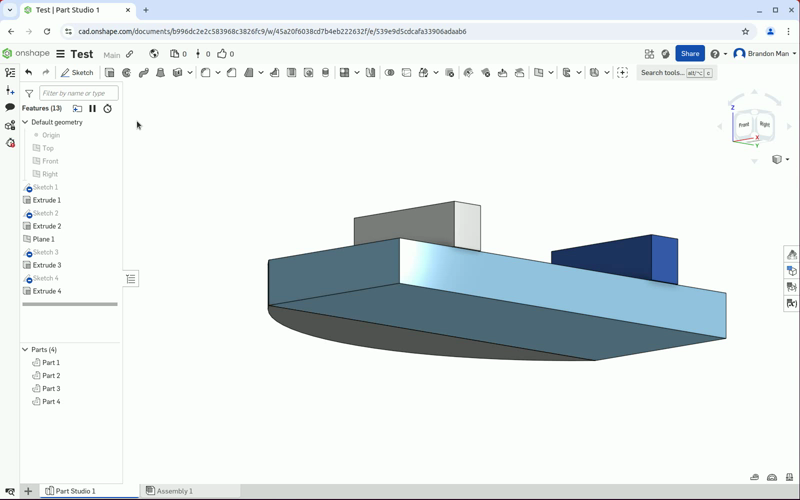
key(left, 3)
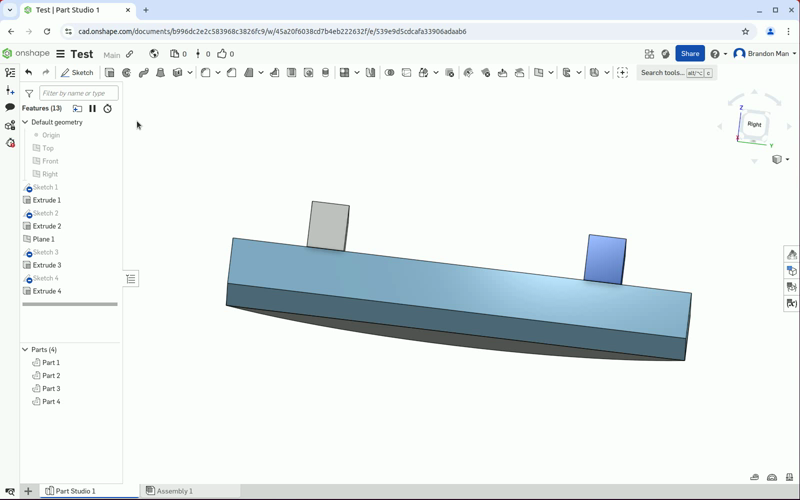
key(right, 3)
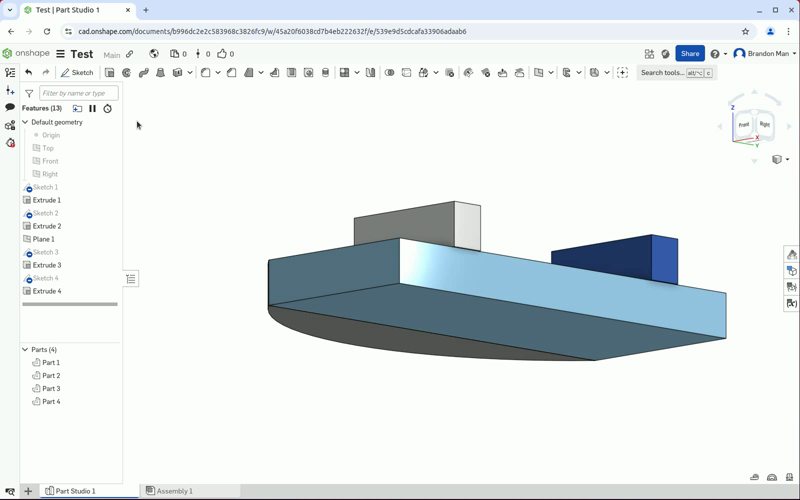
key(down, 3)
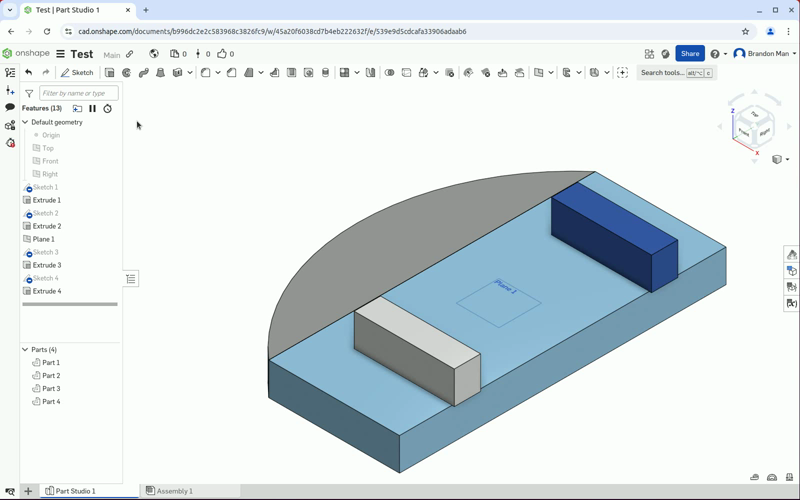
mouse_move(73, 189)
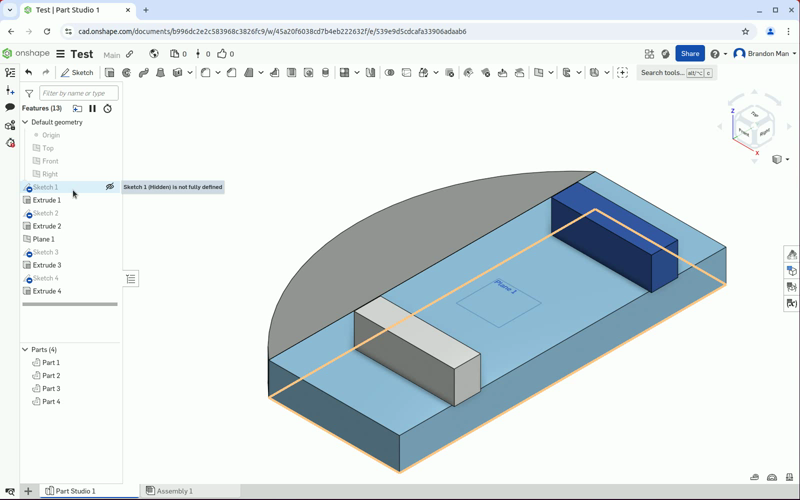
click(73, 189)